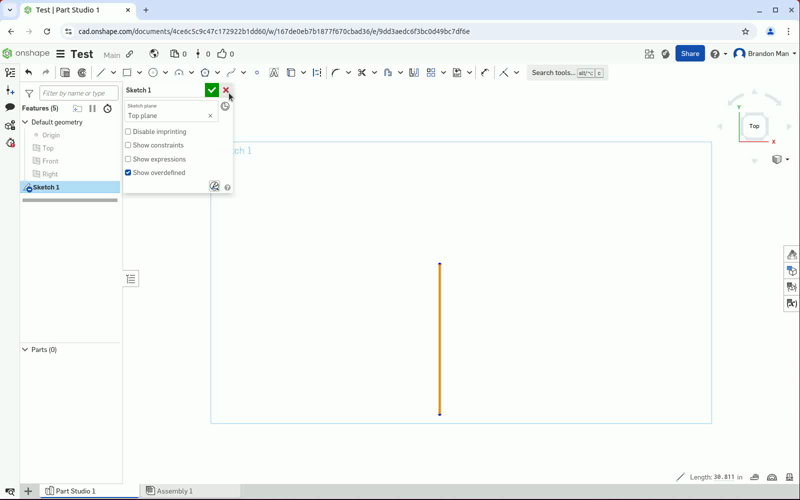
key(shift+h)
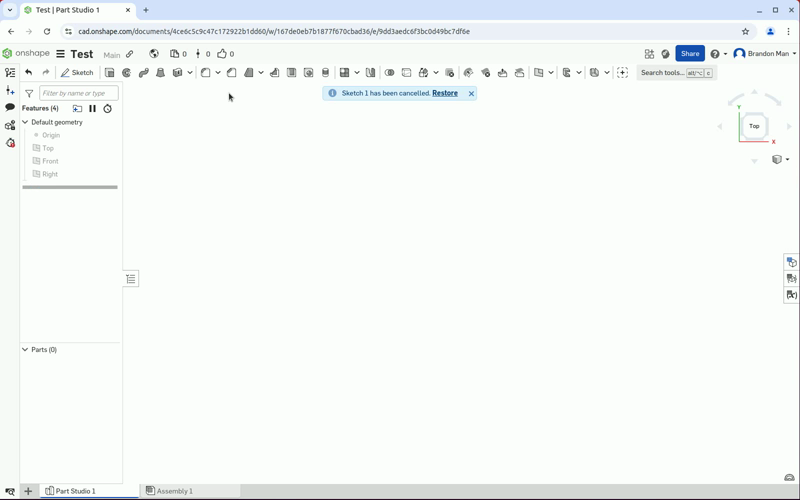
mouse_move(73, 352)
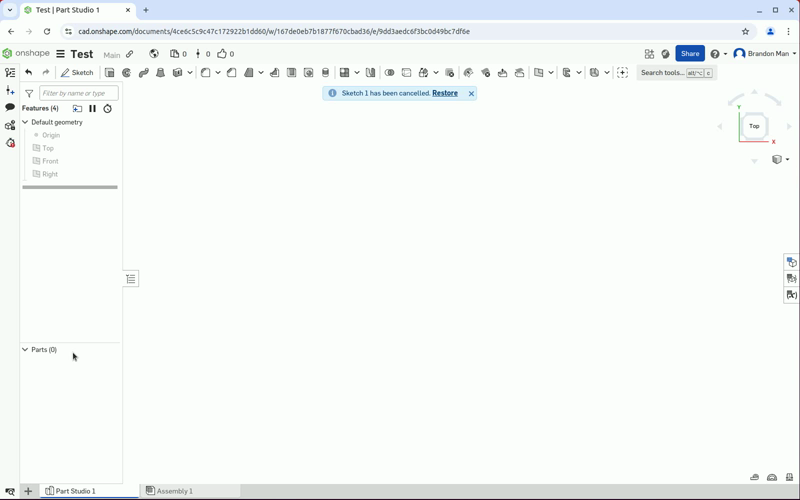
key(y)
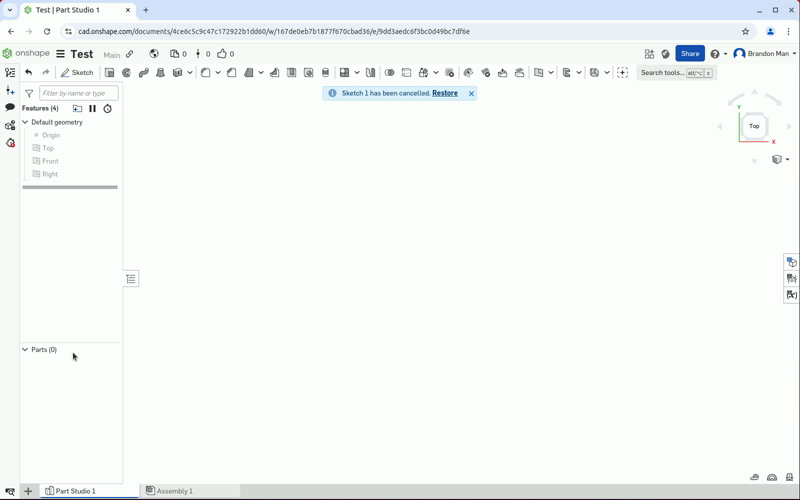
key(shift+p)
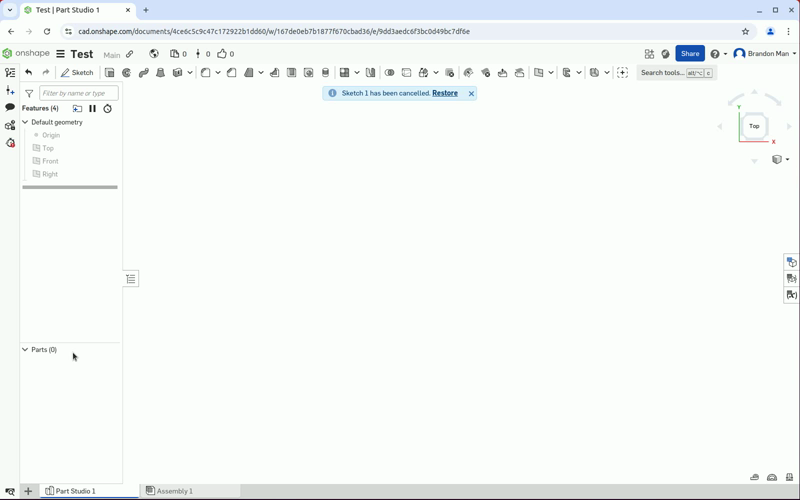
key(space)
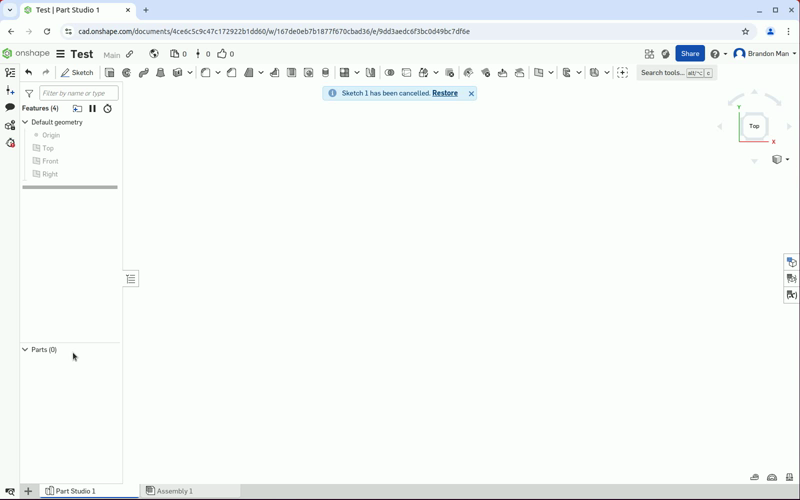
key_down(shift)
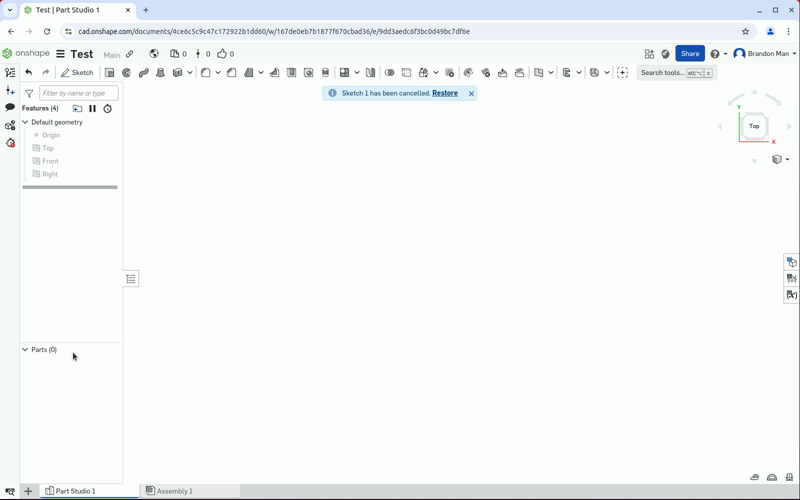
key(up)
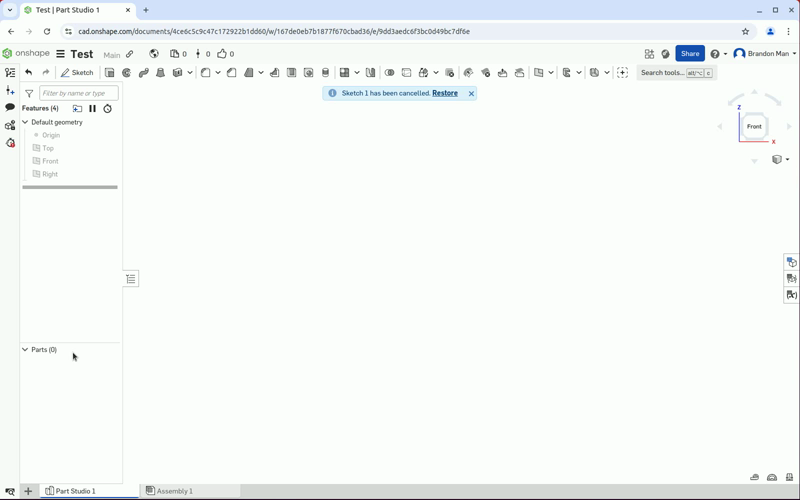
key_up(shift)
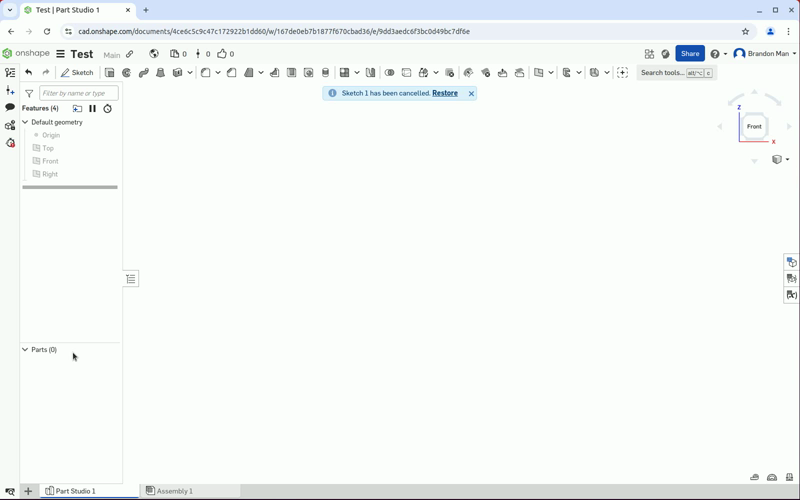
mouse_move(73, 352)
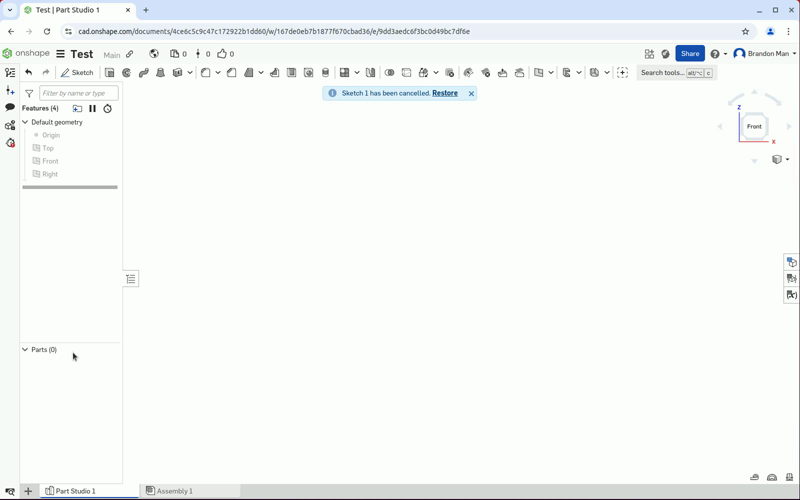
key(shift+y)
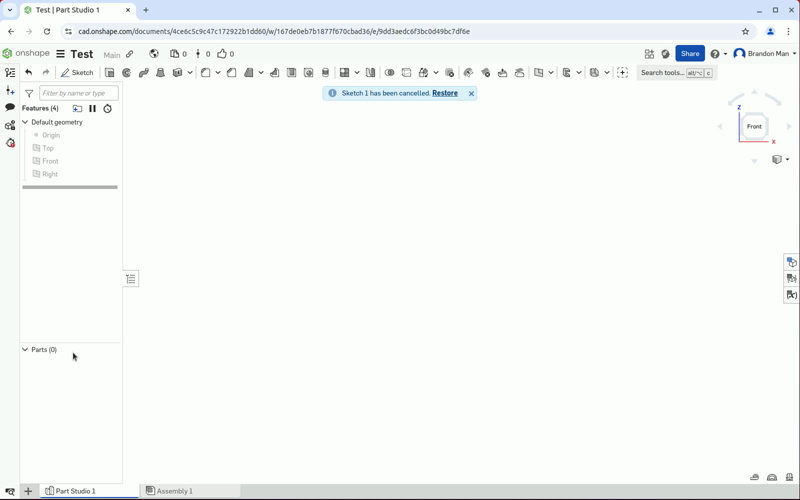
key(shift+s)
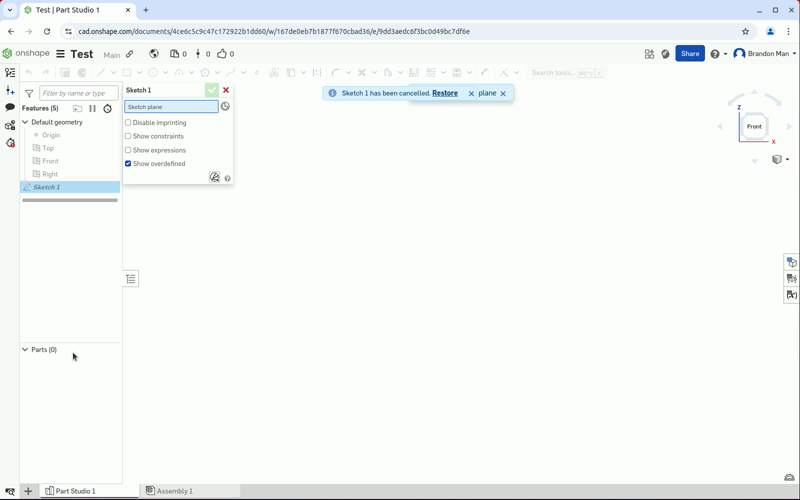
mouse_move(73, 163)
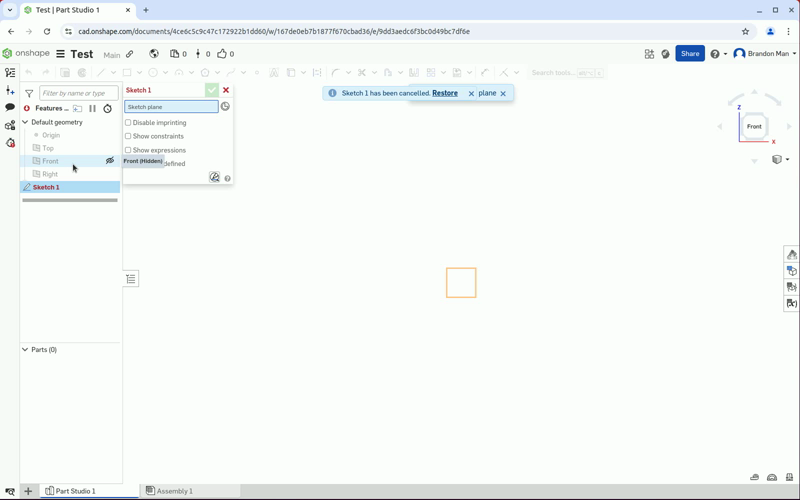
click(73, 163)
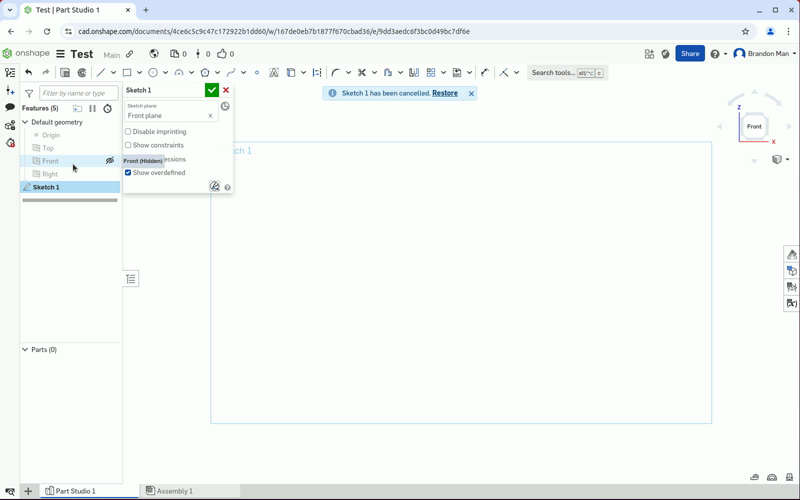
mouse_move(73, 352)
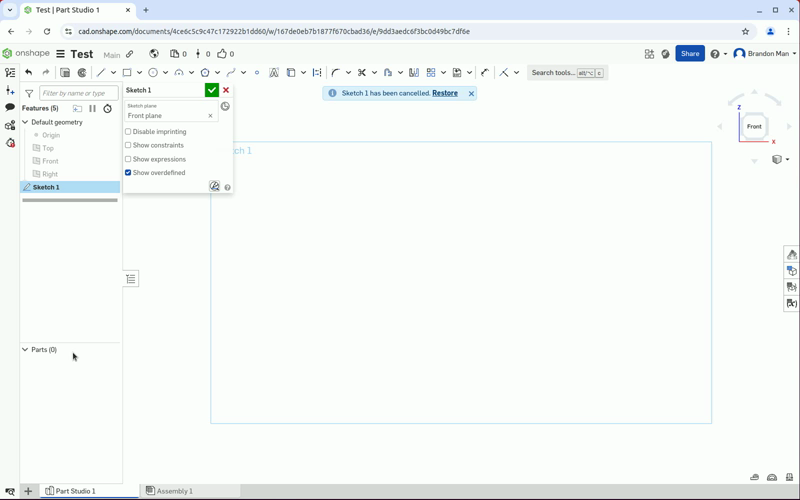
key(y)
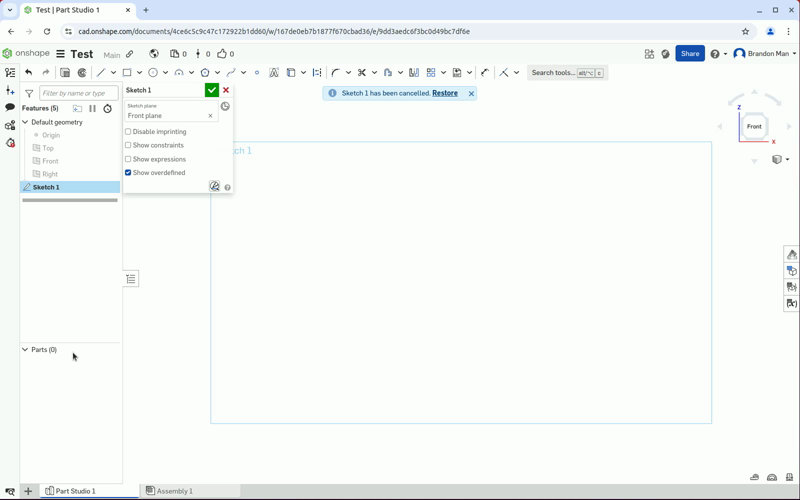
key(l)
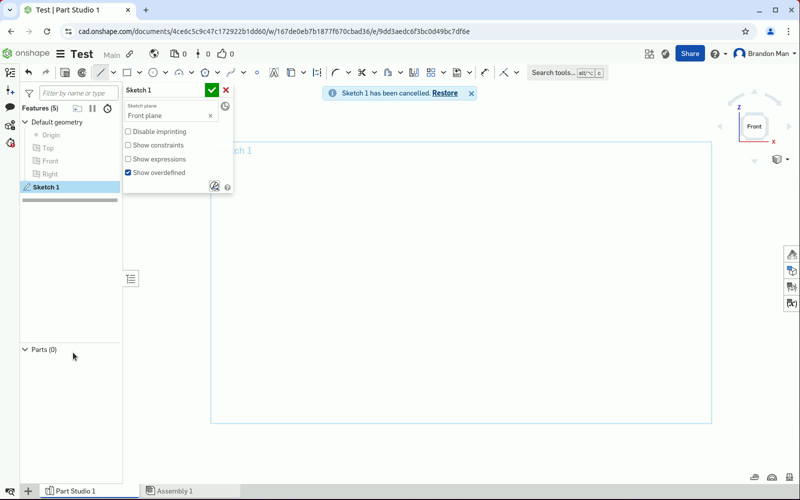
key_down(shift)
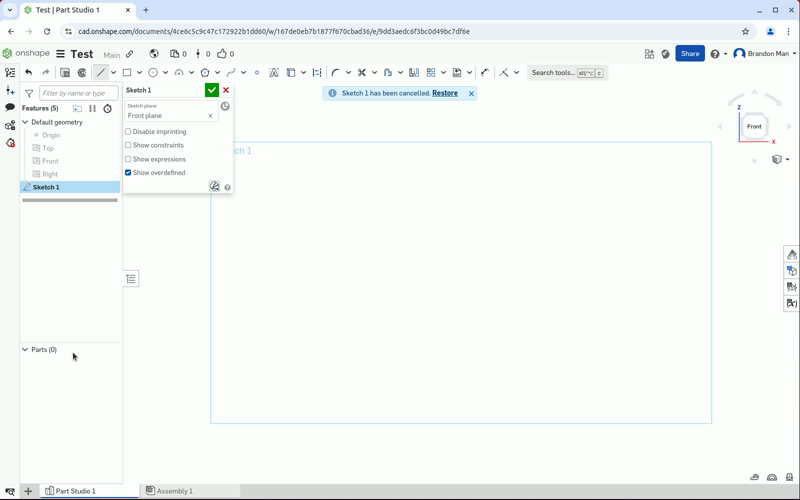
mouse_move(460, 282)
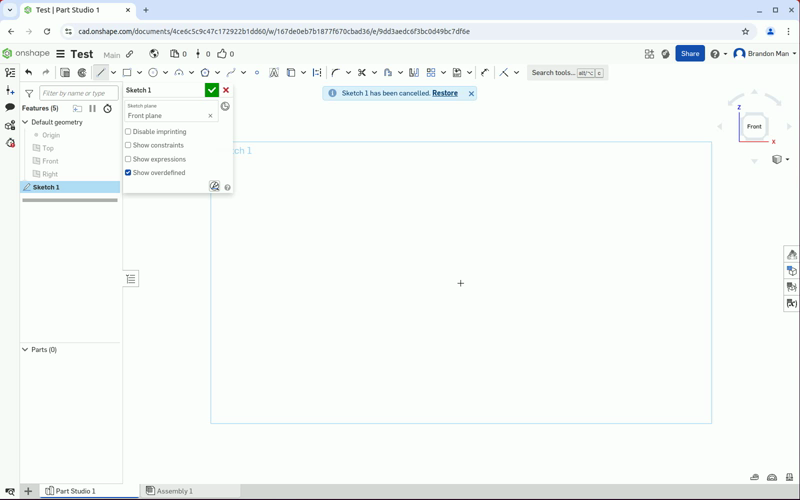
click(460, 282)
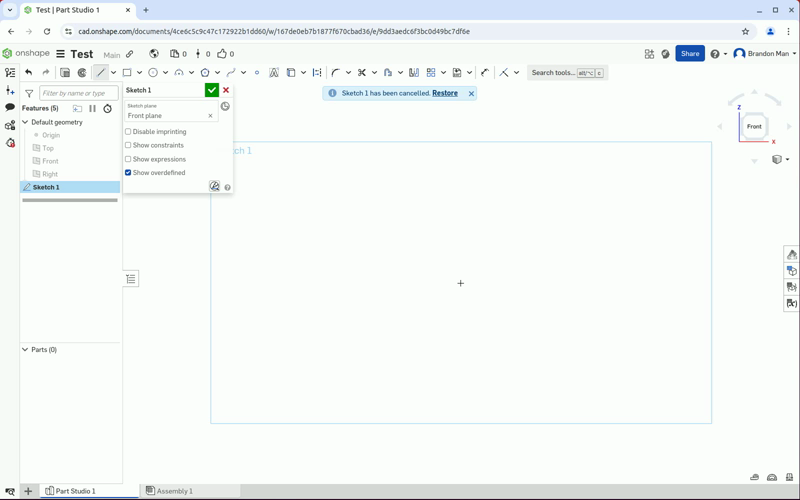
key_up(shift)
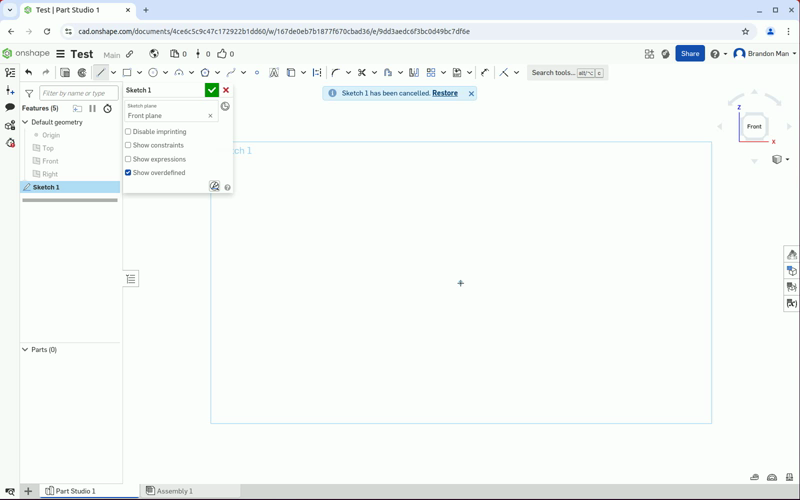
key_down(shift)
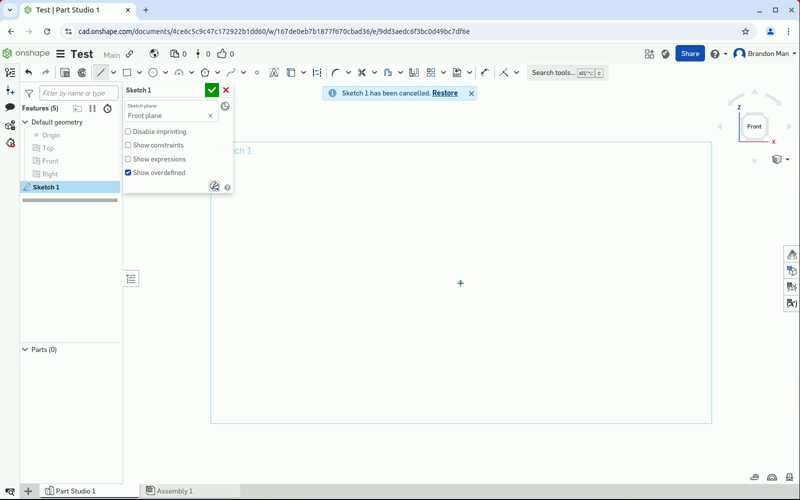
mouse_move(573, 282)
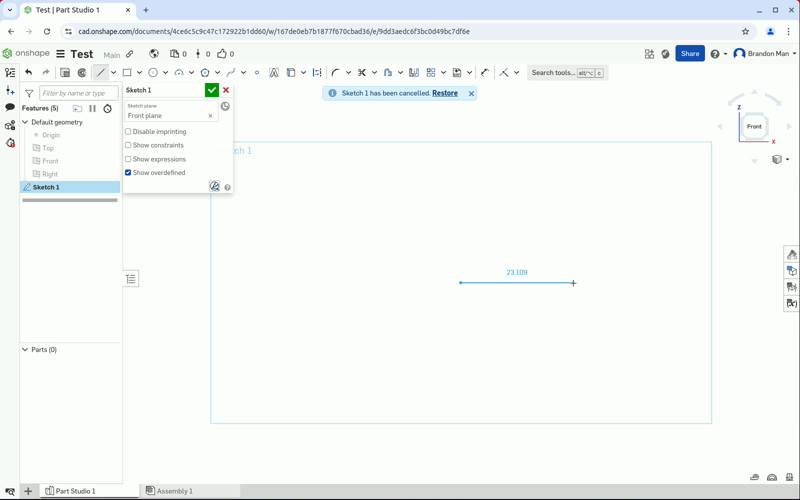
click(573, 282)
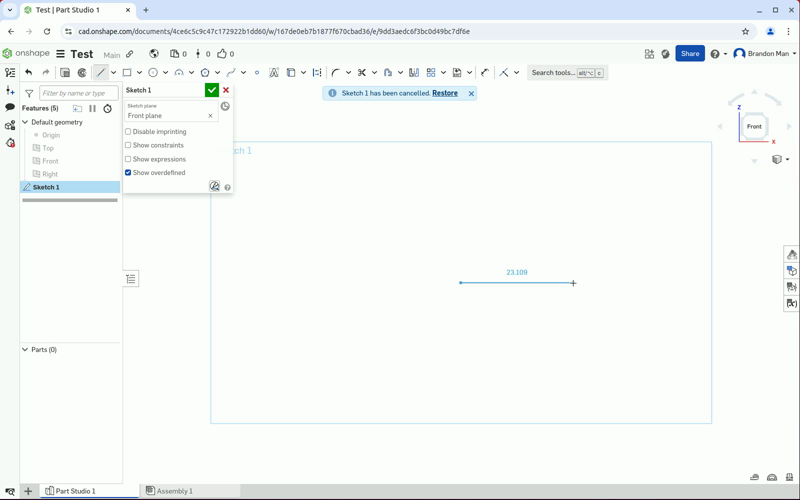
key_up(shift)
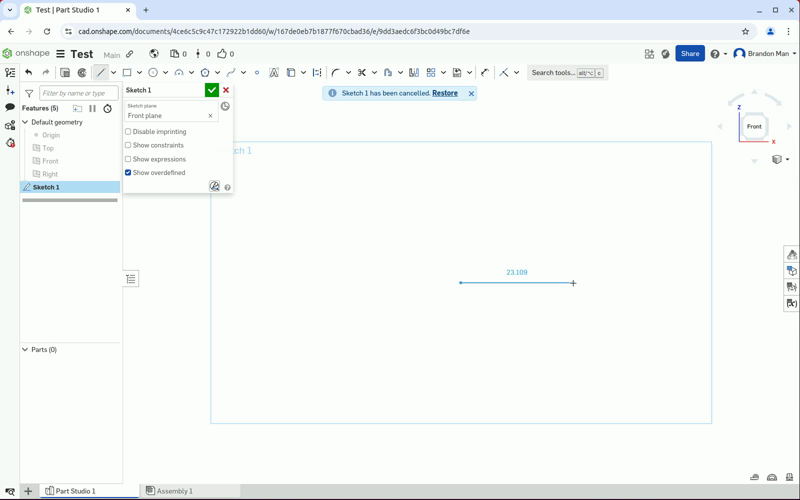
key_down(shift)
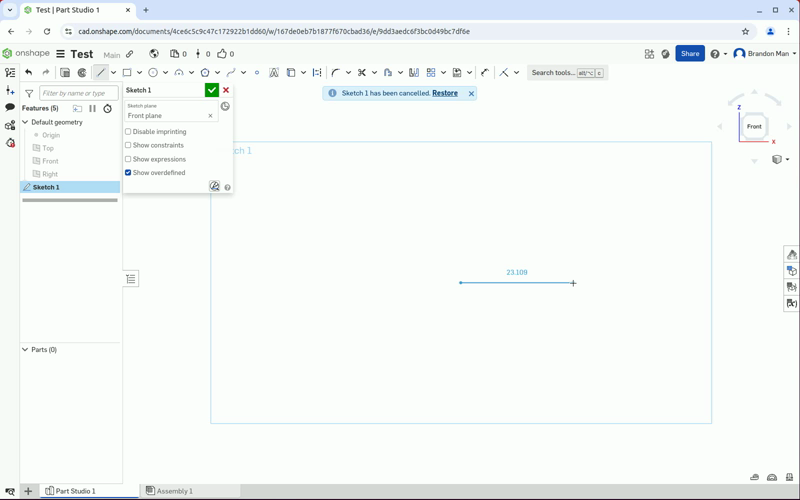
mouse_move(589, 282)
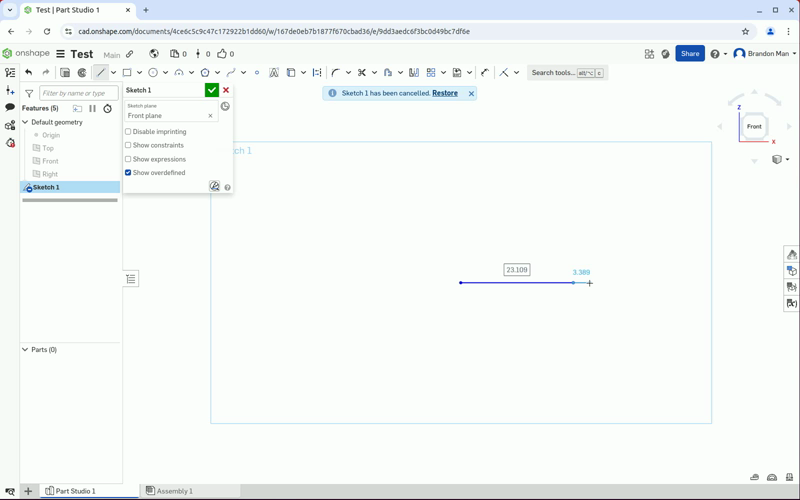
mouse_move(573, 271)
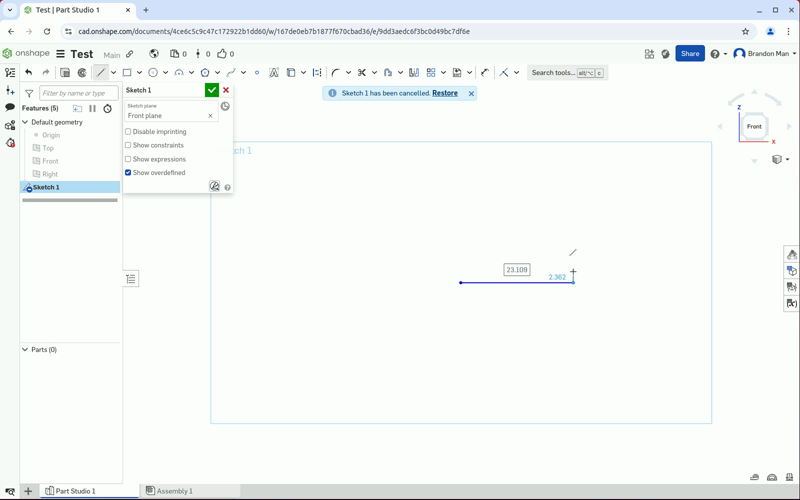
click(573, 271)
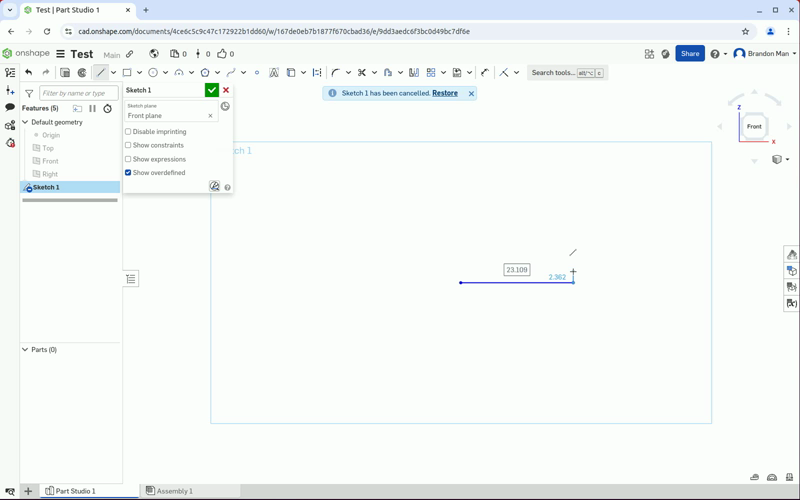
key_up(shift)
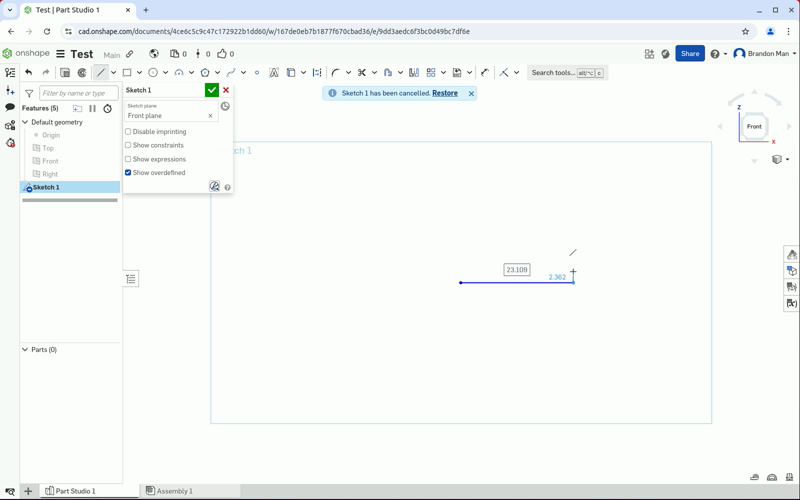
key_down(shift)
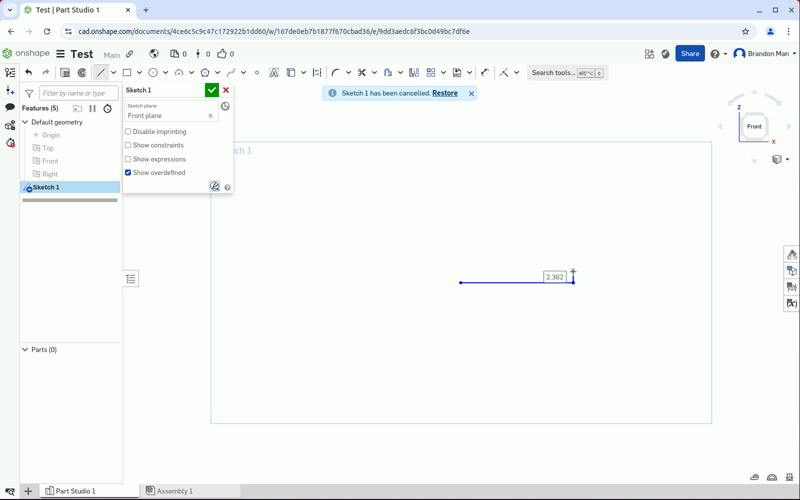
mouse_move(589, 271)
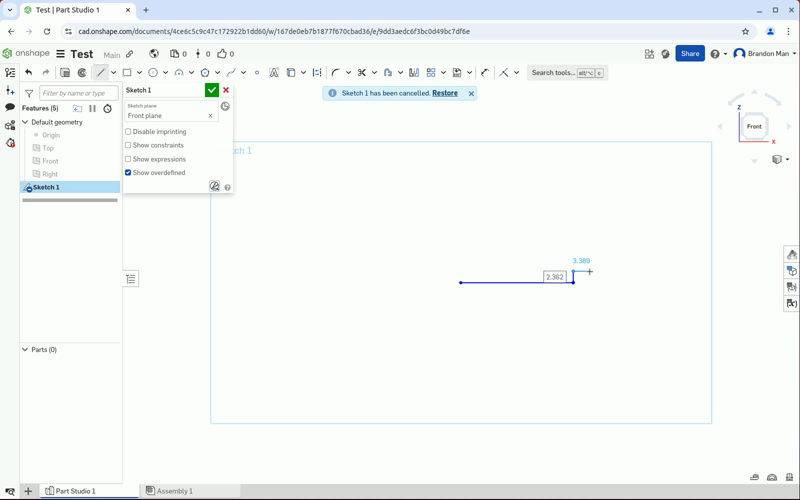
mouse_move(538, 271)
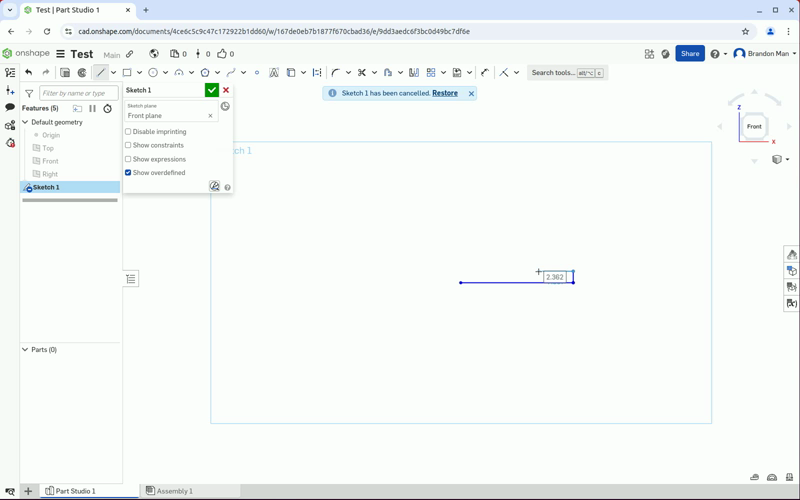
click(538, 271)
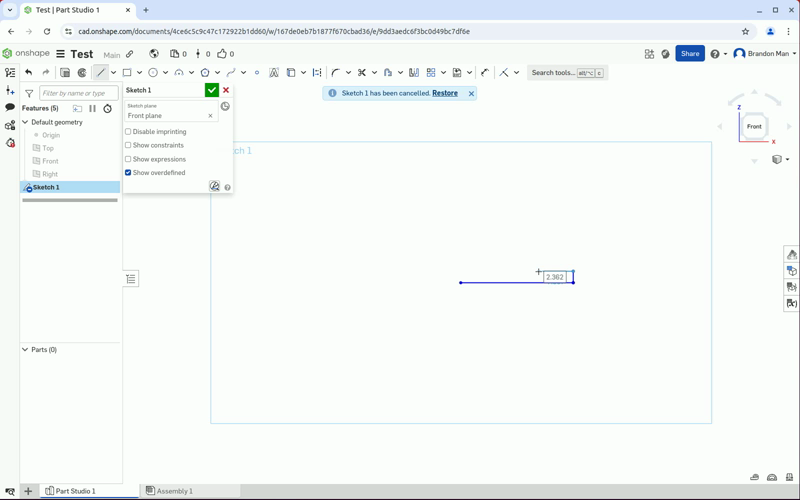
key_up(shift)
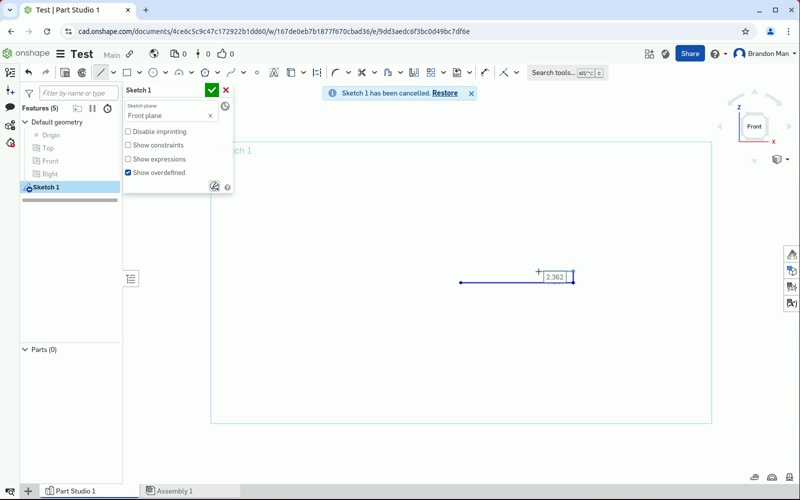
key_down(shift)
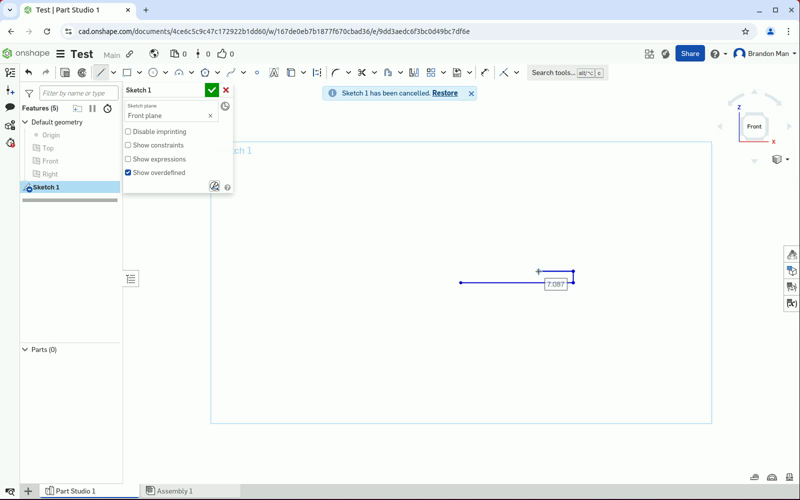
mouse_move(472, 204)
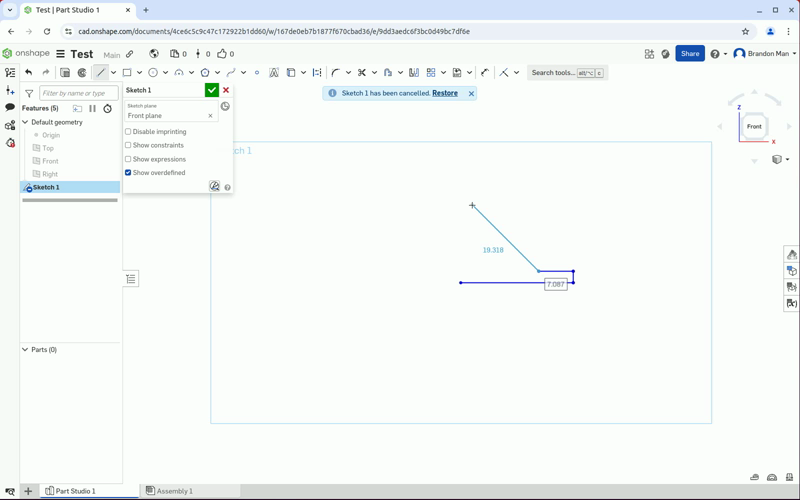
click(472, 204)
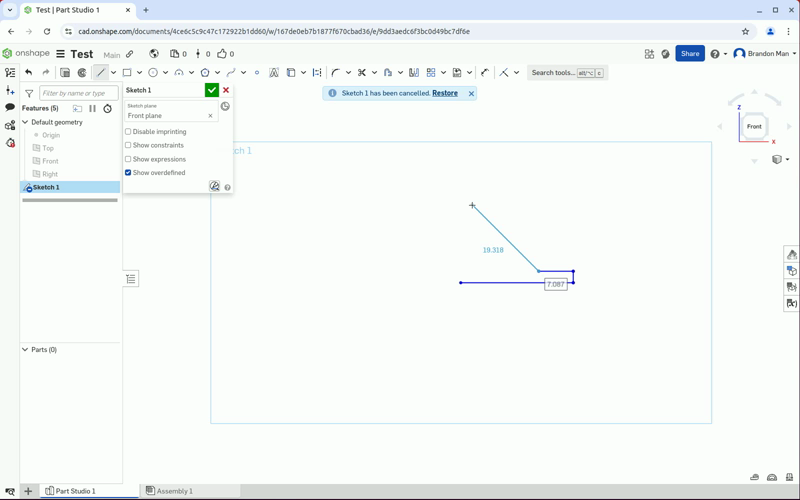
key_up(shift)
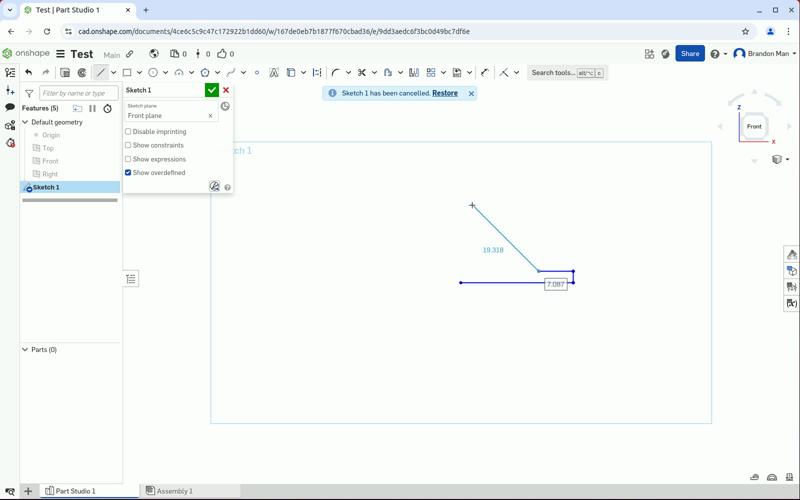
key_down(shift)
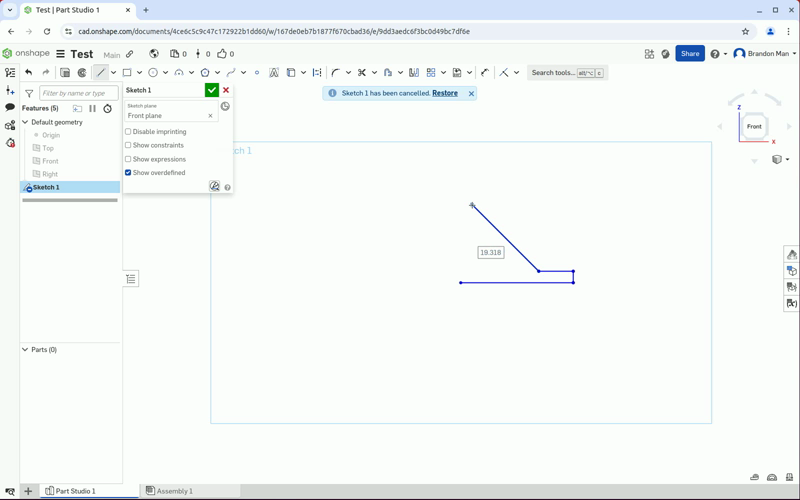
mouse_move(502, 204)
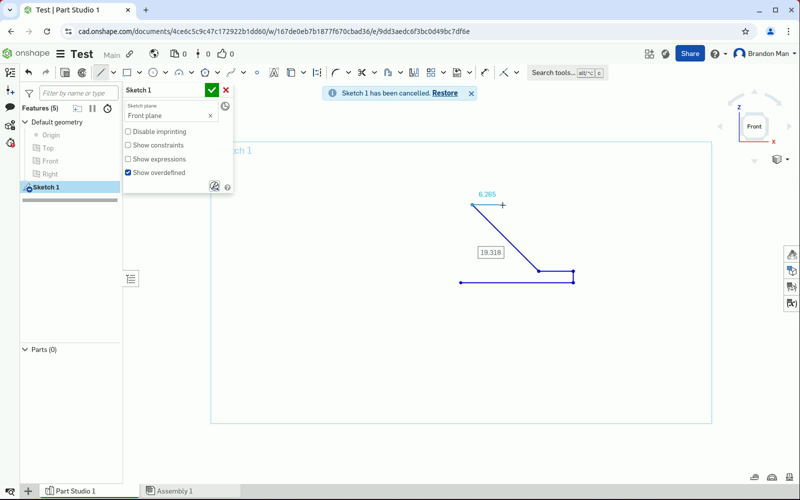
mouse_move(472, 170)
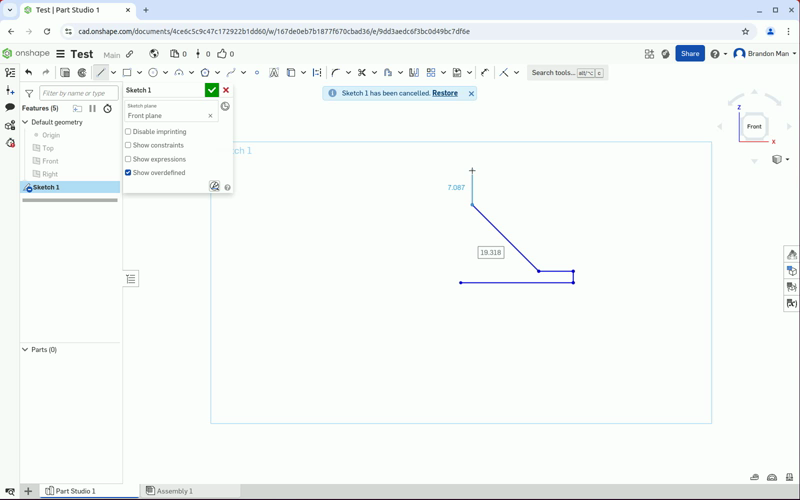
click(472, 170)
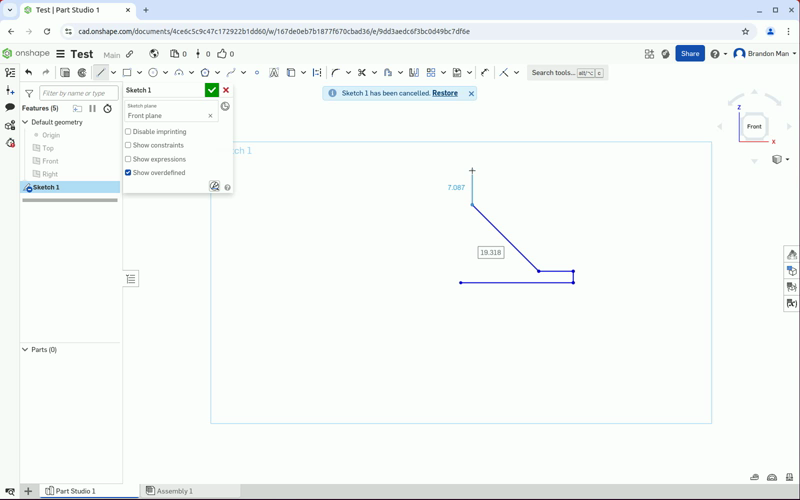
key_up(shift)
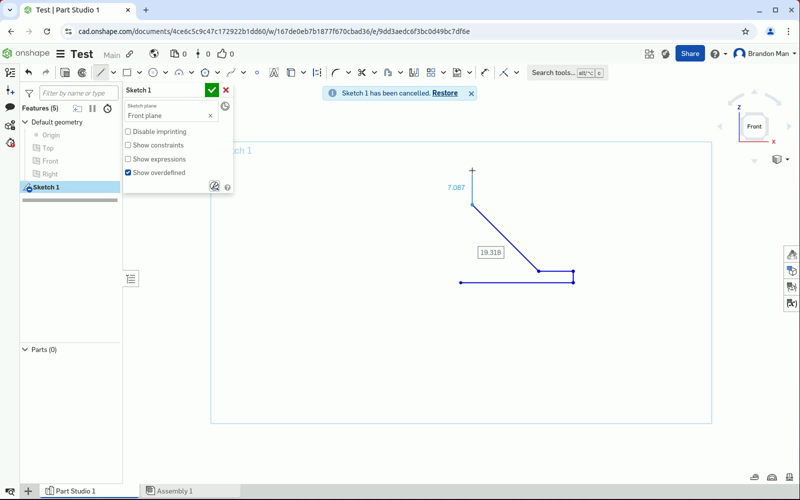
key_down(shift)
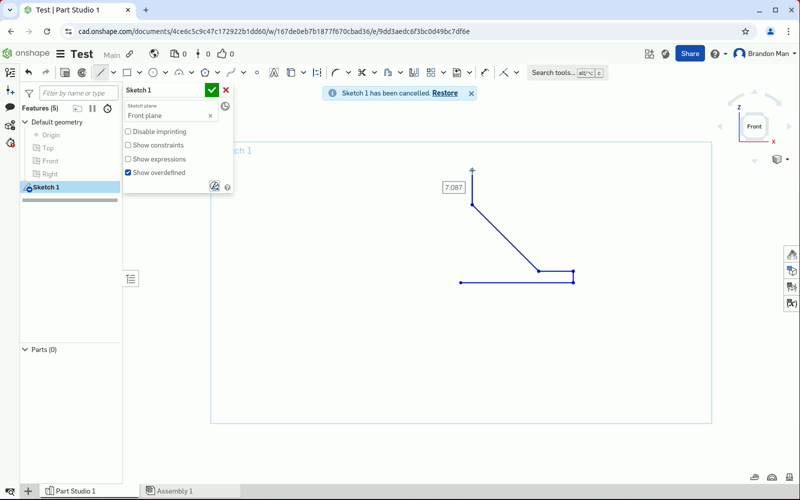
mouse_move(502, 170)
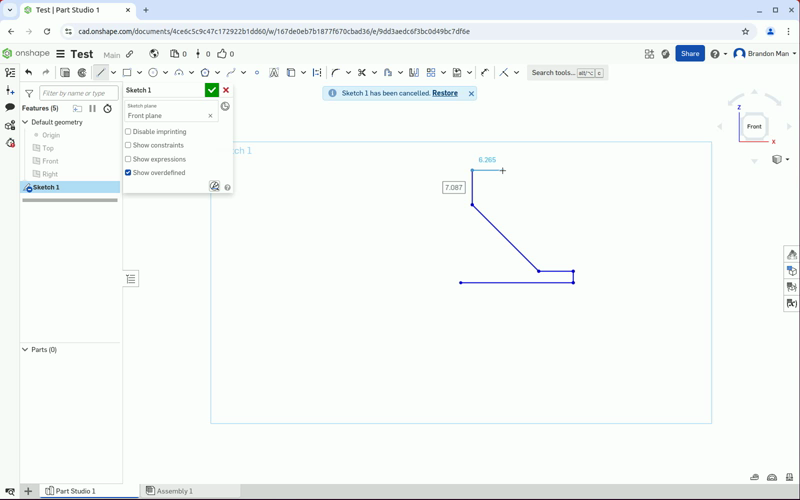
mouse_move(460, 170)
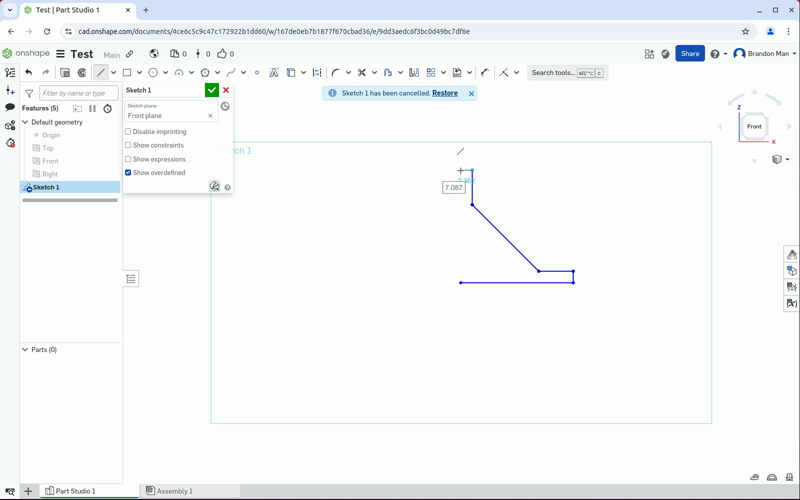
click(460, 170)
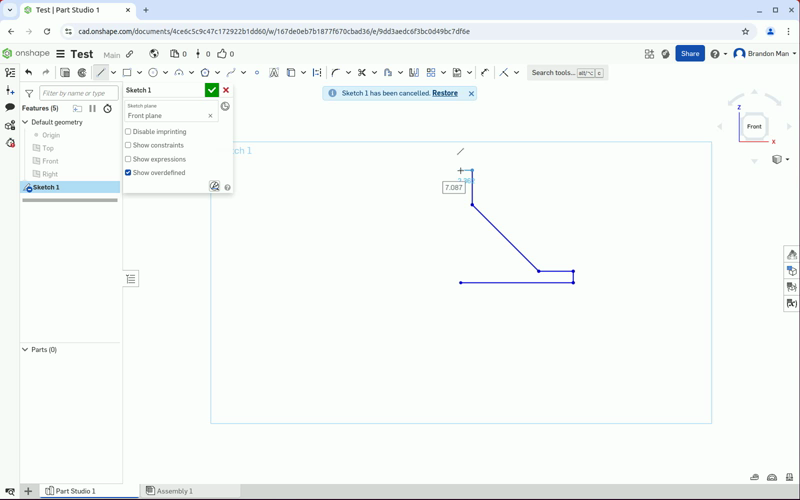
key_up(shift)
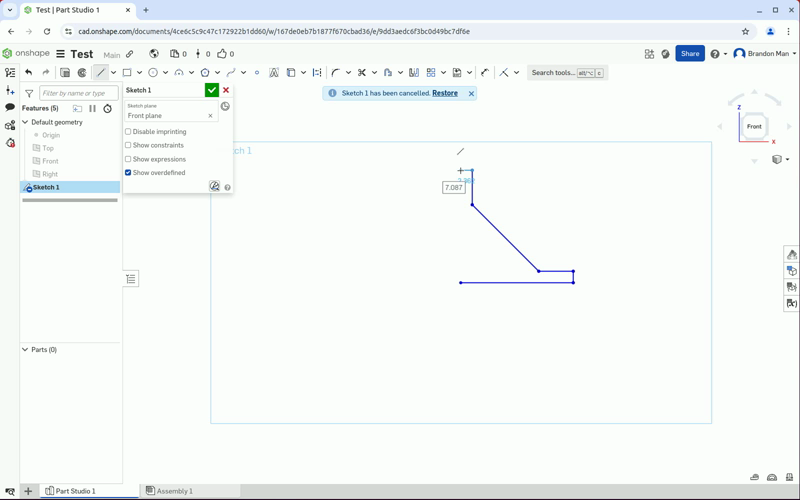
key_down(shift)
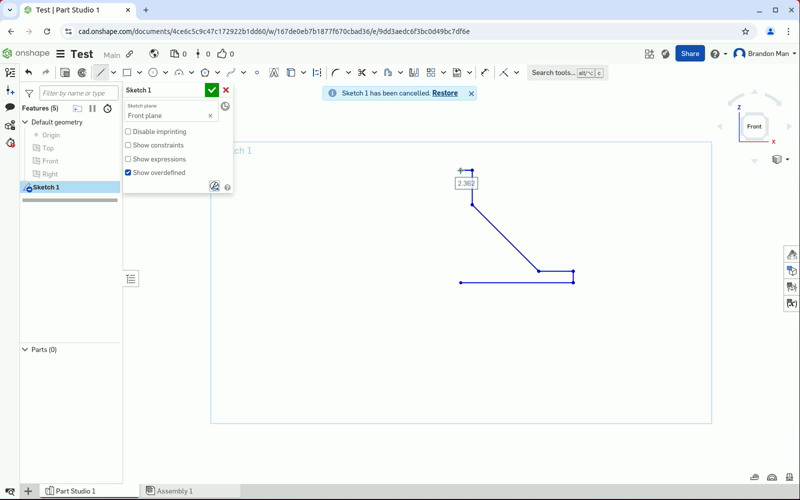
mouse_move(460, 282)
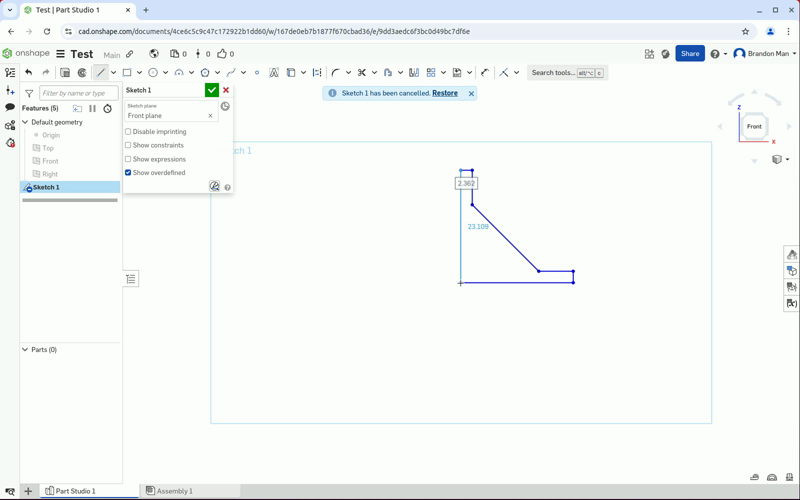
key_up(shift)
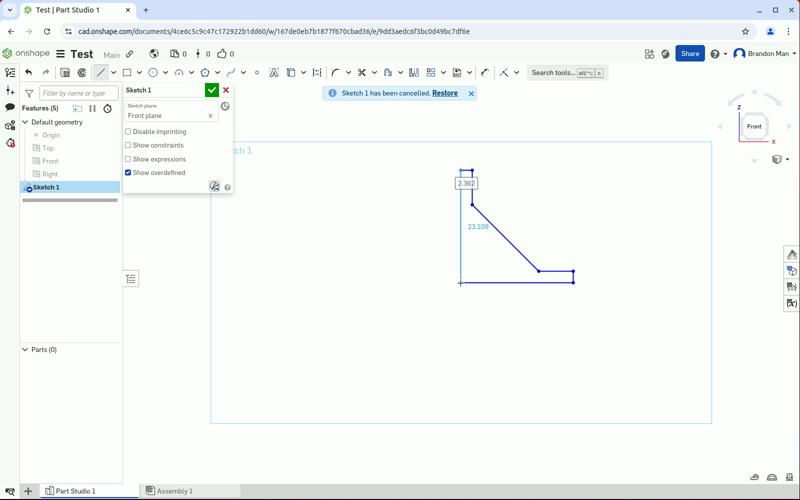
click(460, 282)
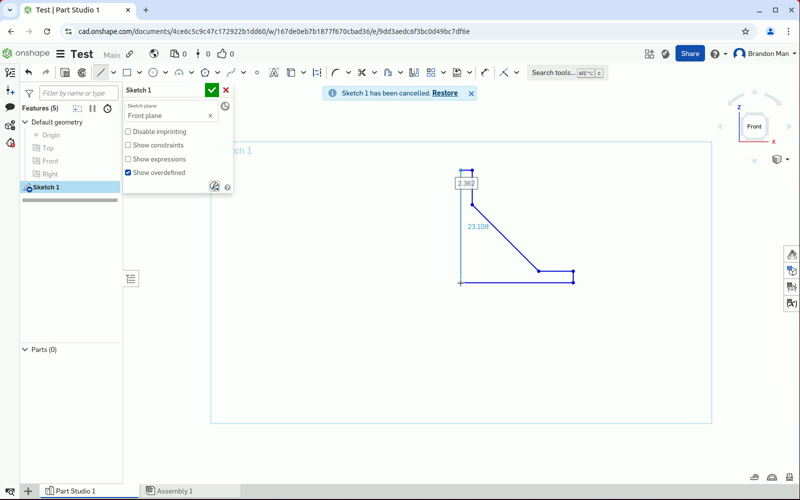
key(esc)
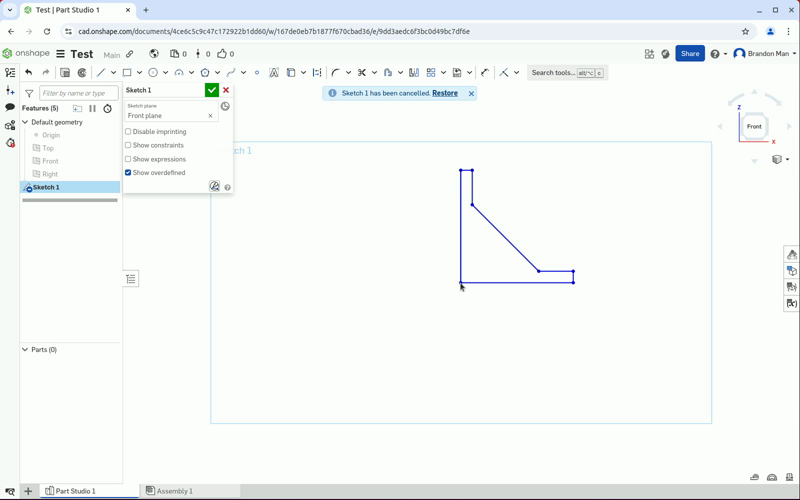
mouse_move(490, 243)
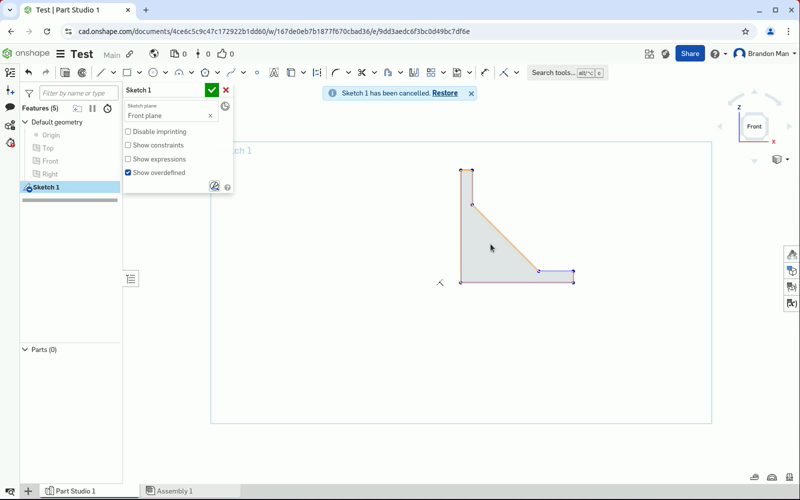
click(490, 243)
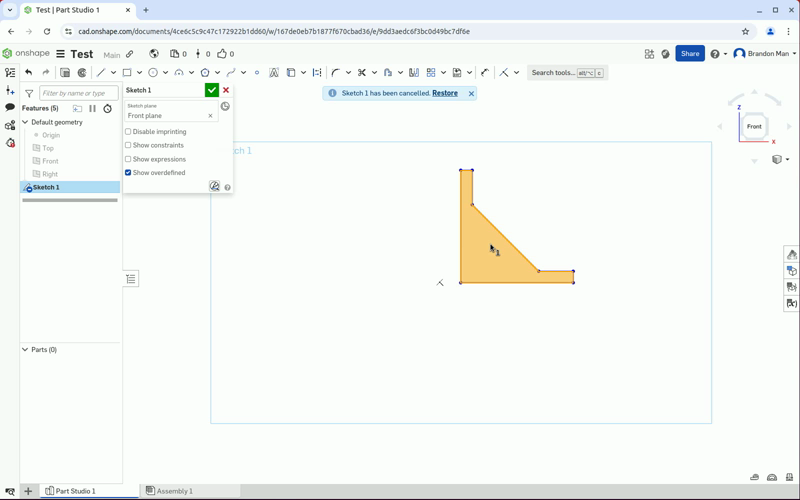
mouse_move(73, 352)
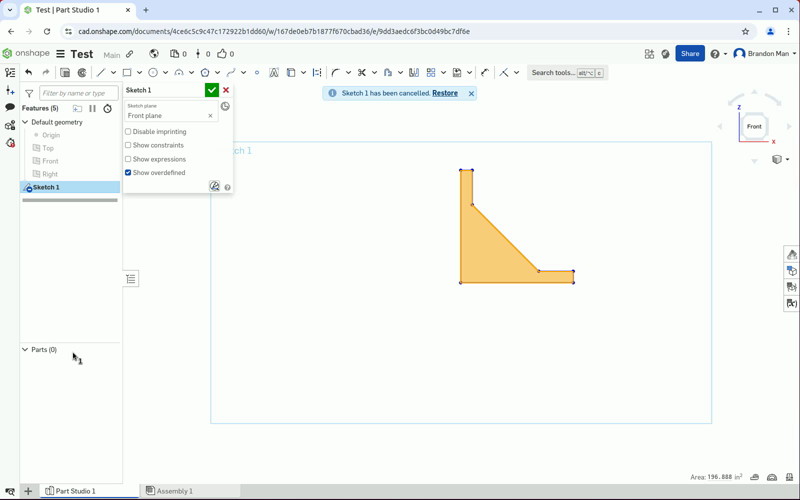
key(shift+y)
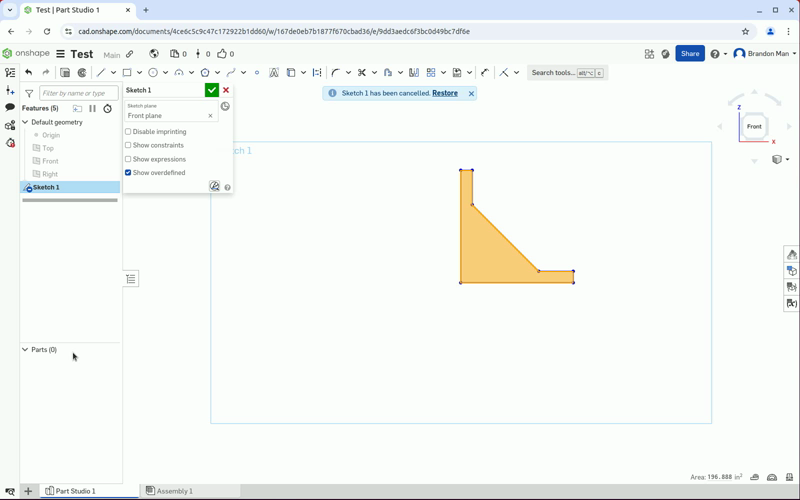
key(shift+e)
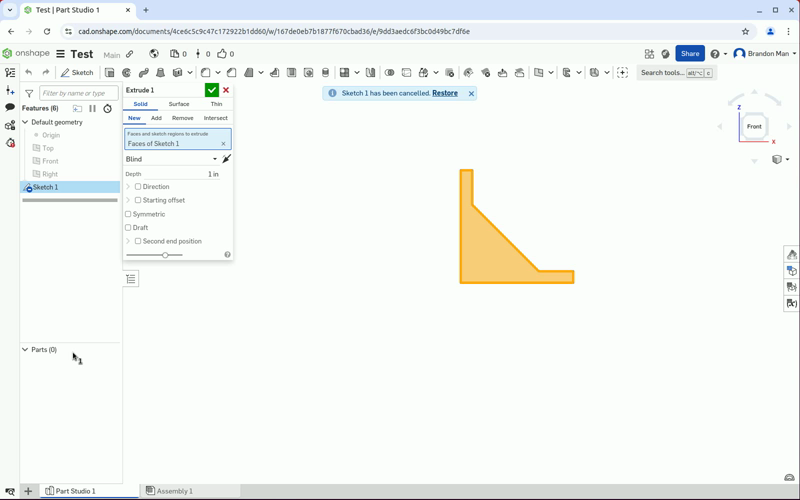
mouse_move(143, 106)
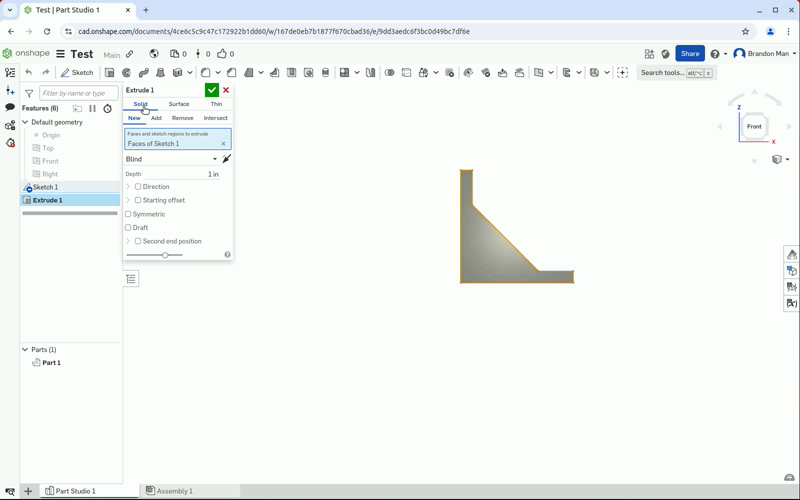
click(143, 106)
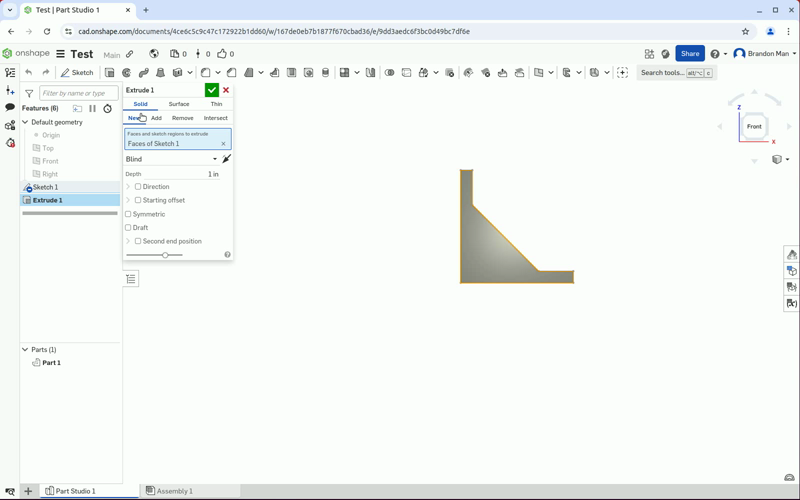
mouse_move(137, 120)
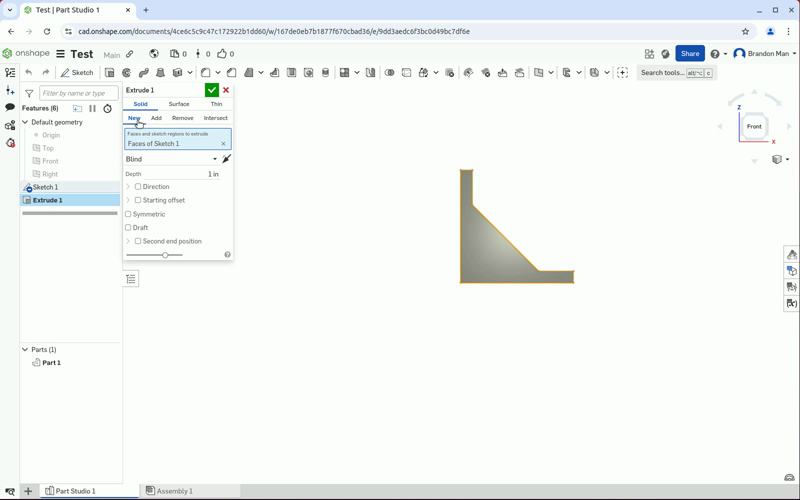
click(137, 120)
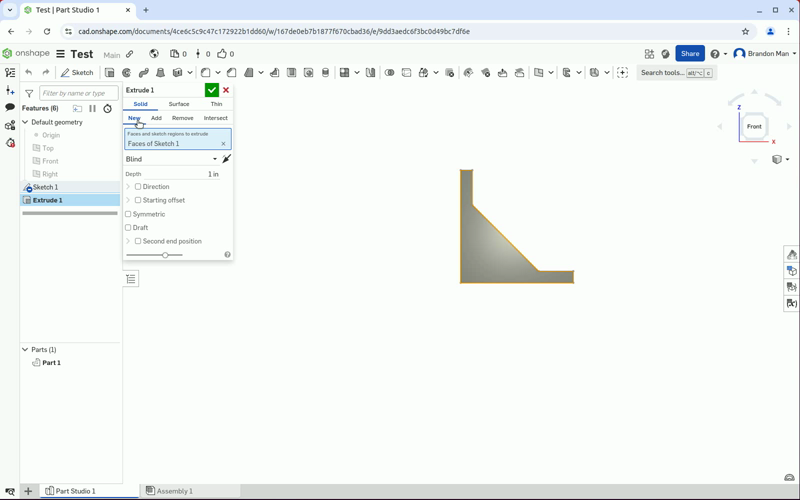
key(tab, 4)
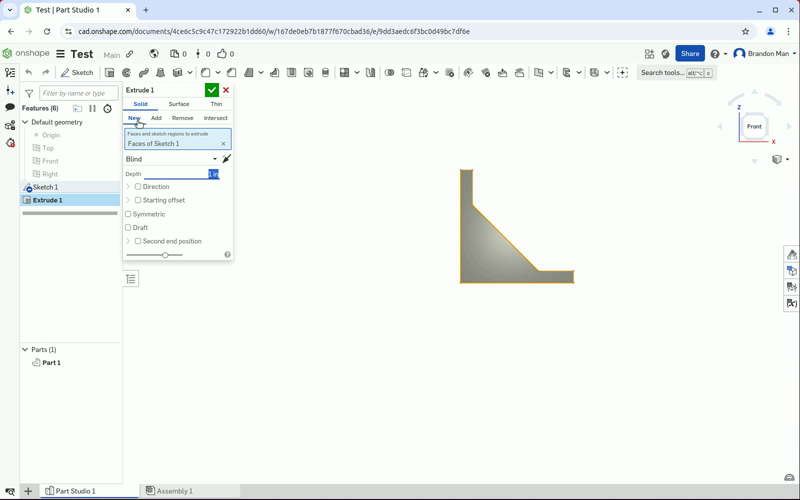
text(6.981)
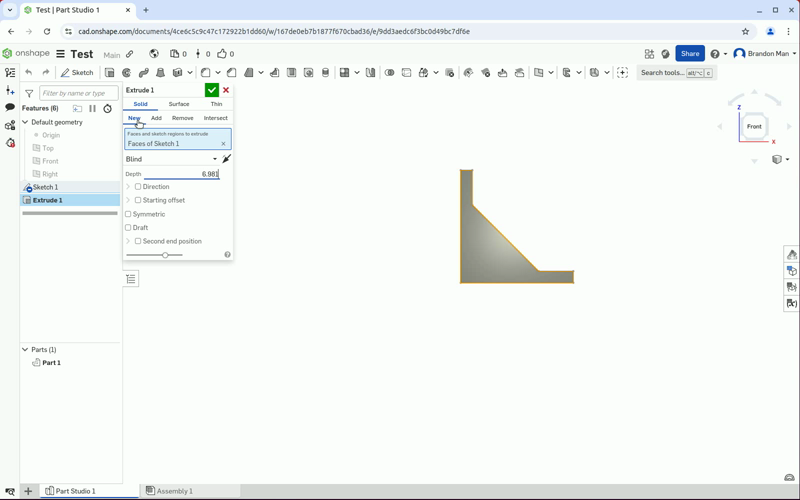
key(enter)
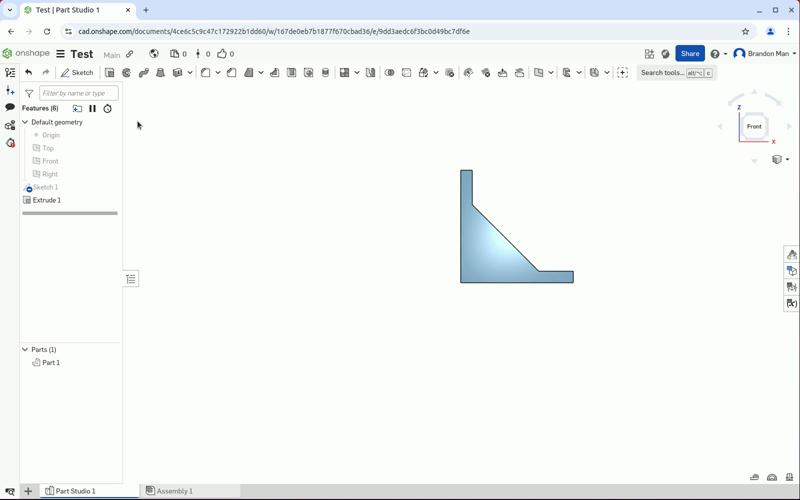
key(shift+h)
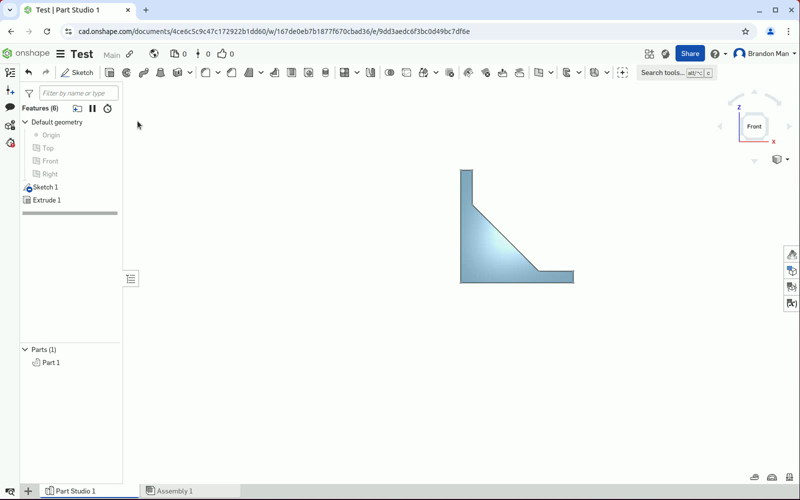
key(shift+h)
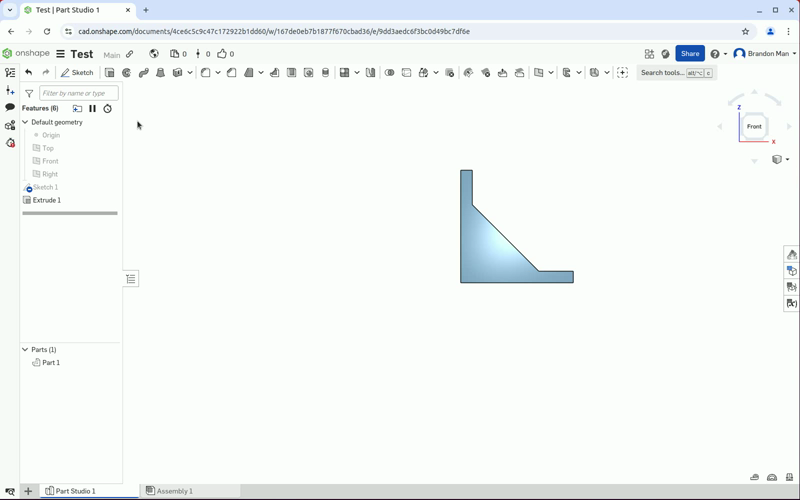
mouse_move(73, 189)
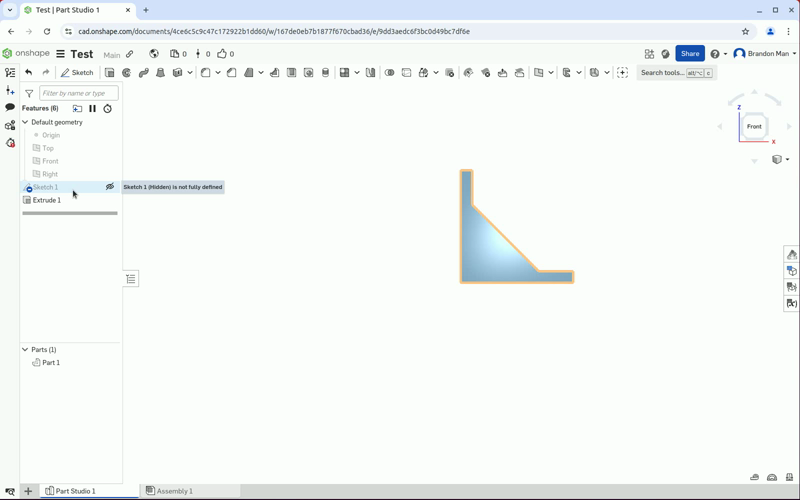
click(73, 189)
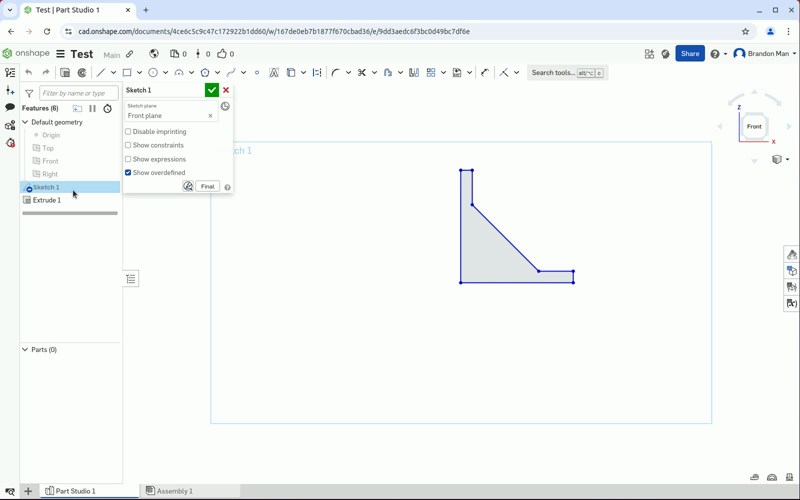
mouse_move(229, 92)
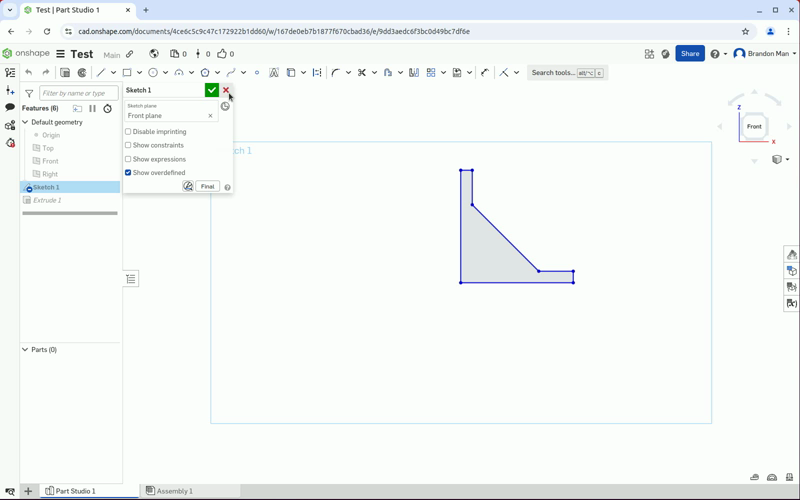
click(229, 92)
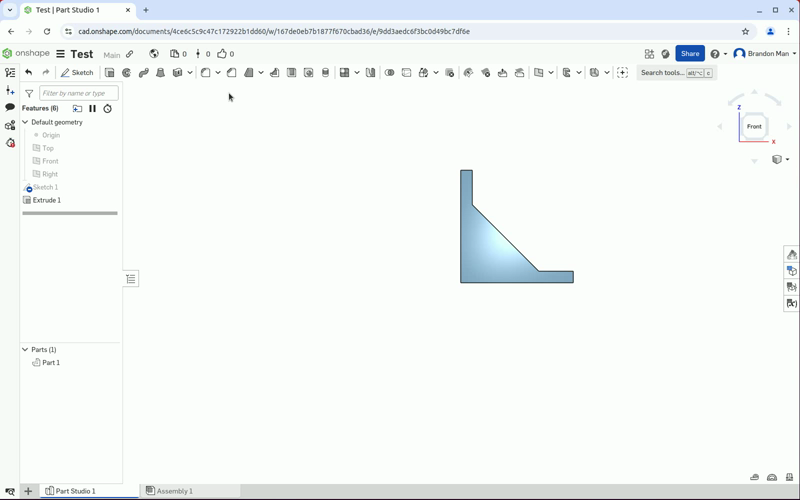
mouse_move(73, 352)
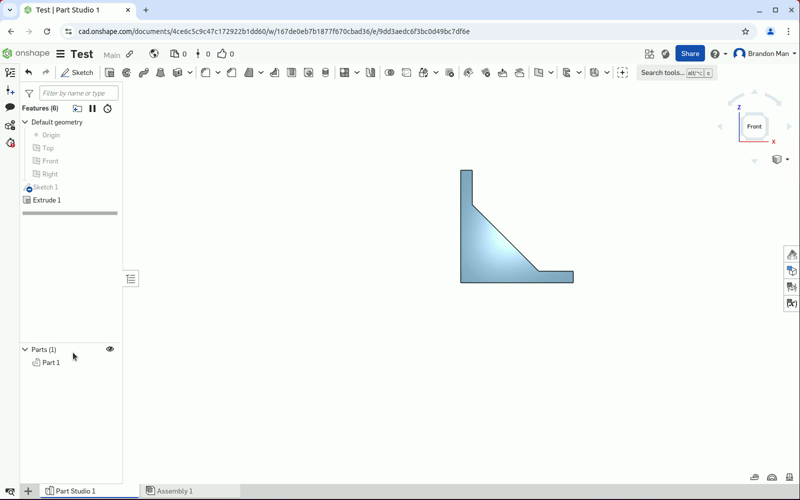
key(y)
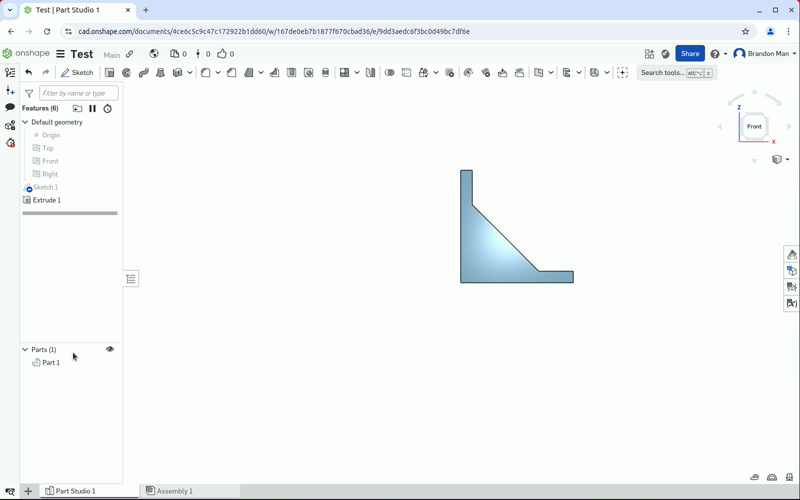
key(shift+p)
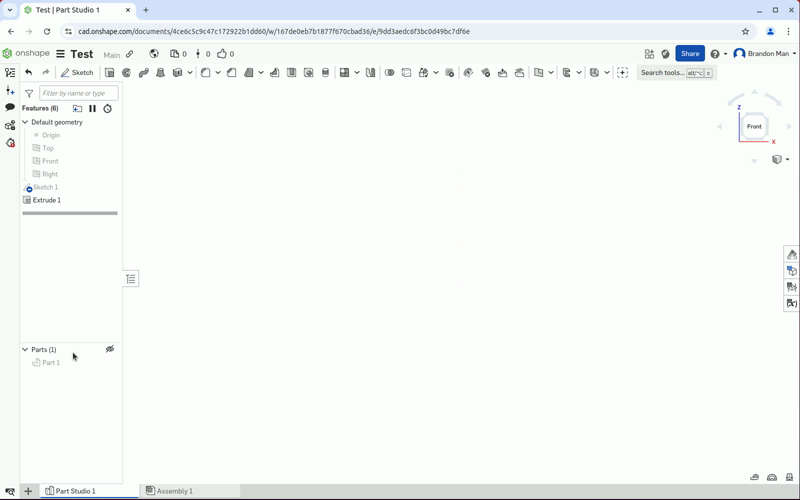
key(space)
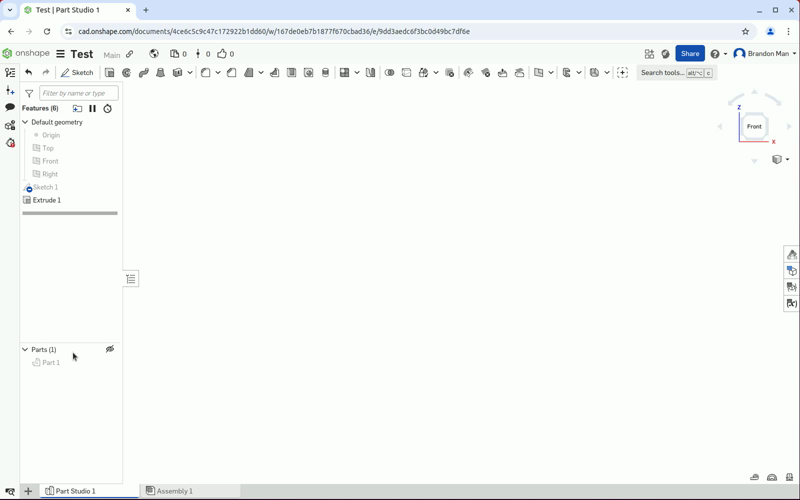
key_down(shift)
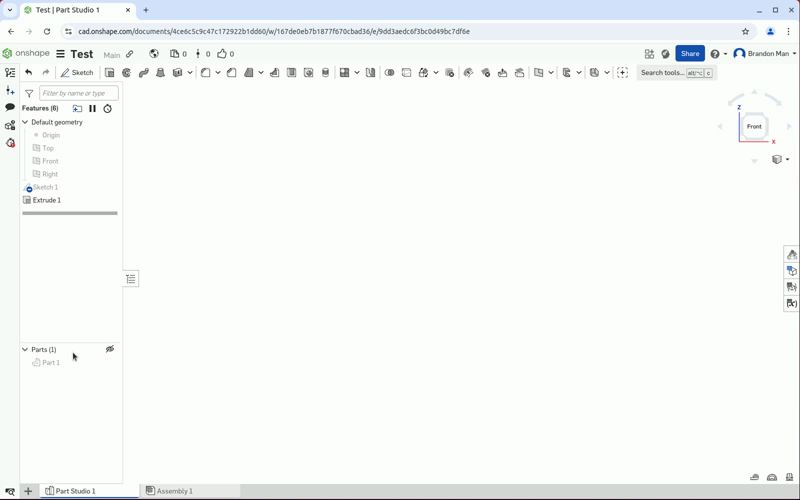
key(down)
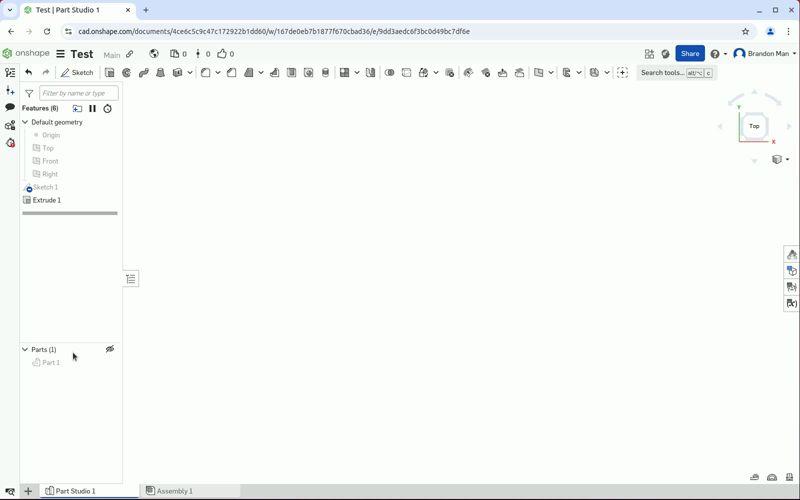
key_up(shift)
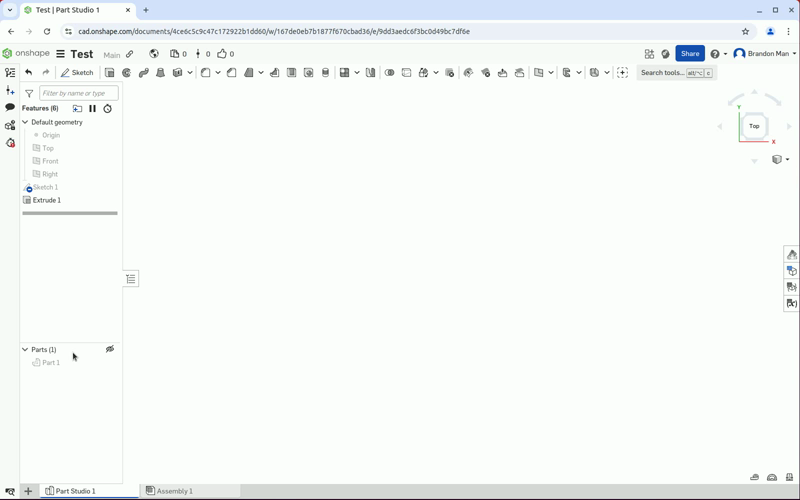
mouse_move(73, 352)
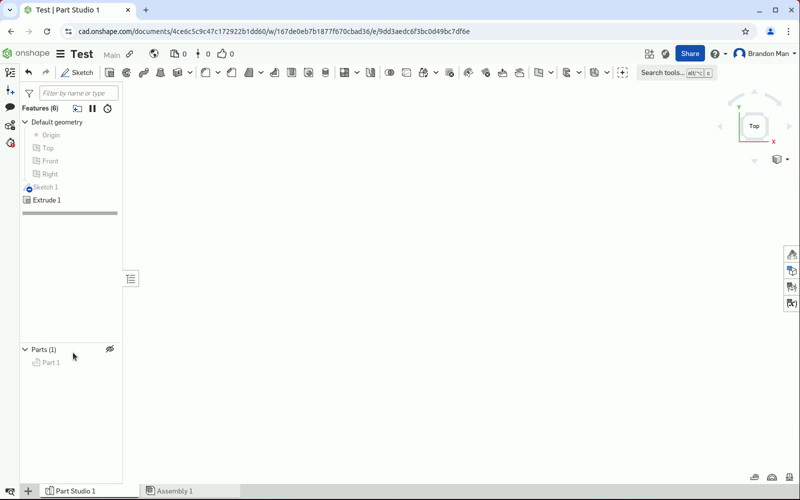
key(shift+y)
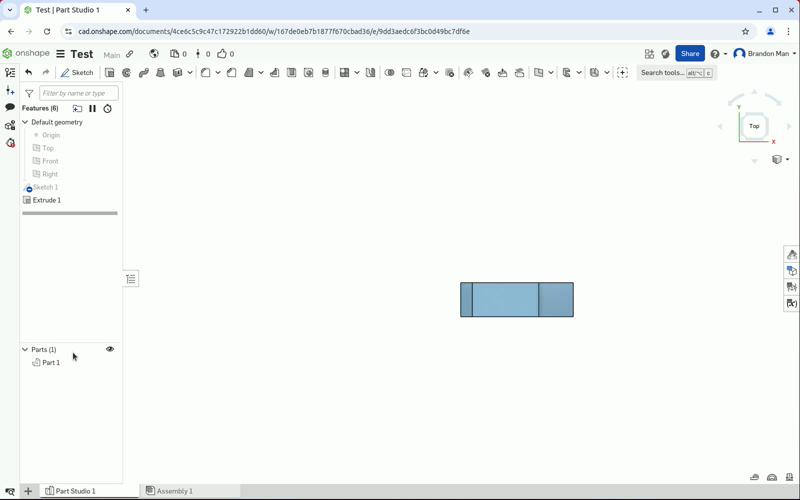
mouse_move(541, 75)
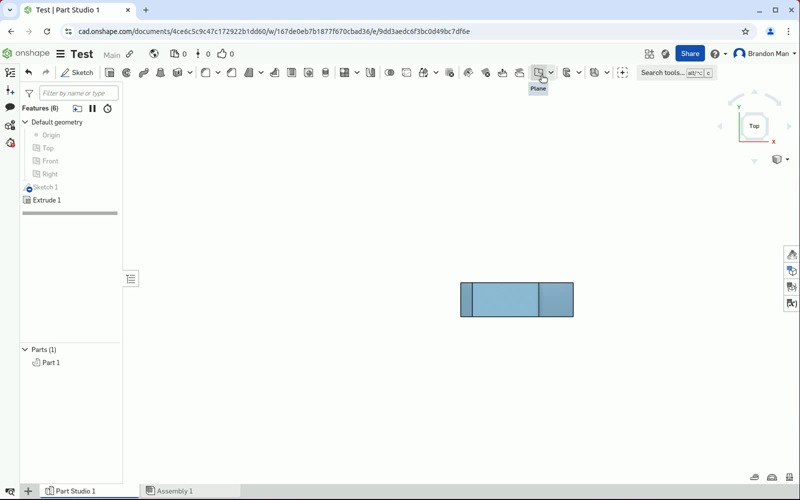
click(541, 75)
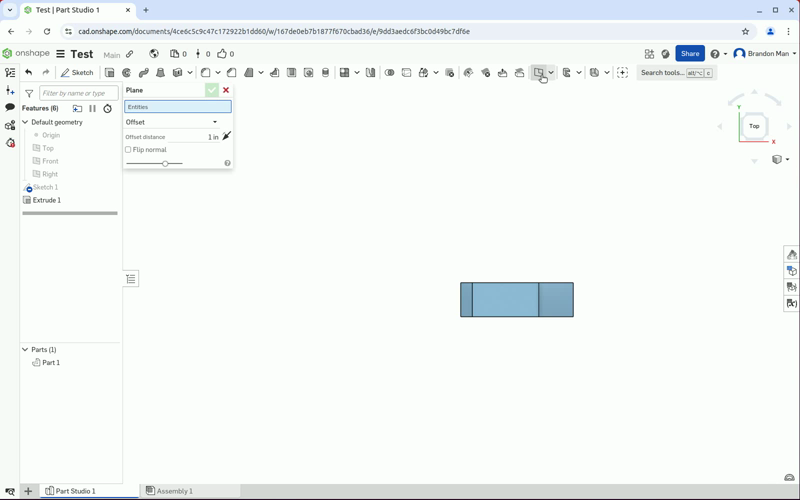
mouse_move(73, 150)
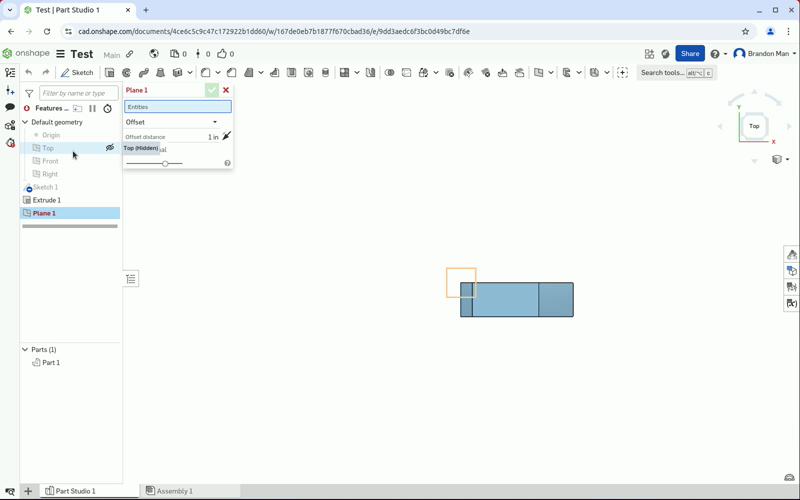
click(73, 150)
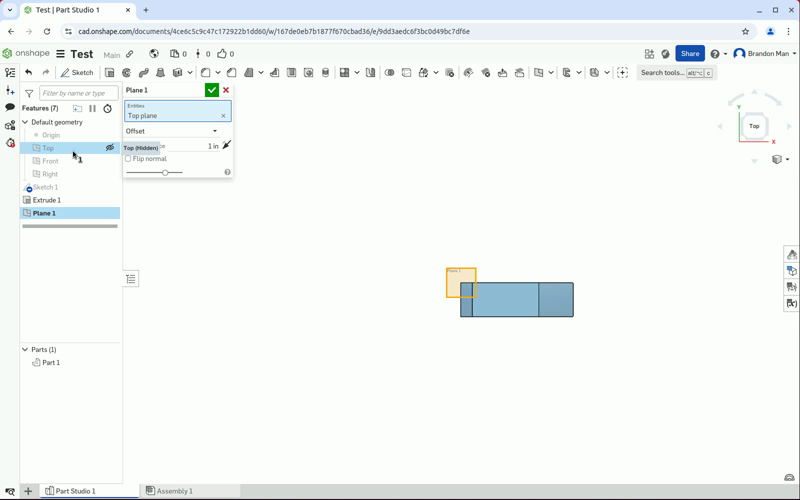
key(tab, 2)
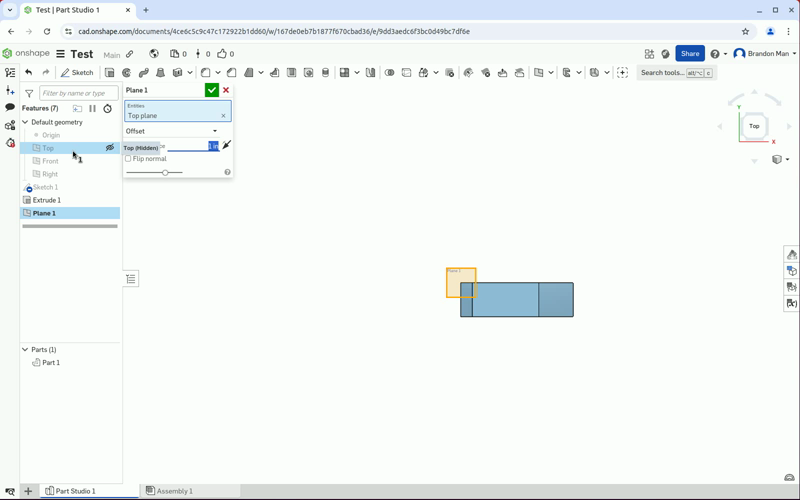
text(2.403)
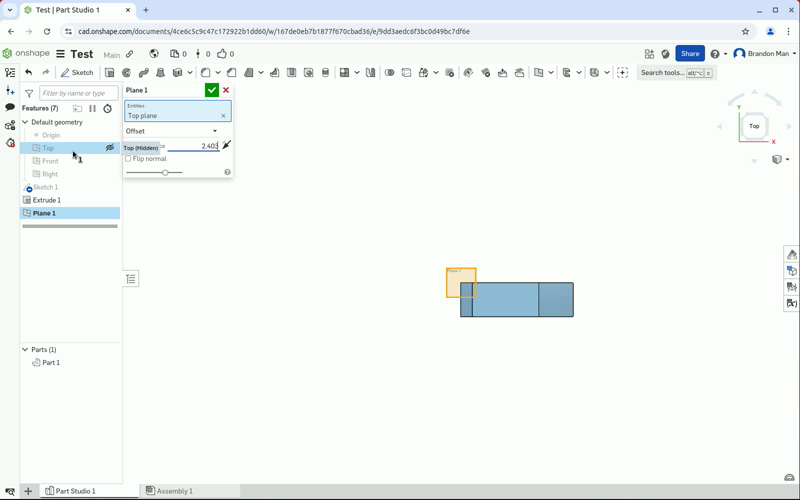
key(enter, 2)
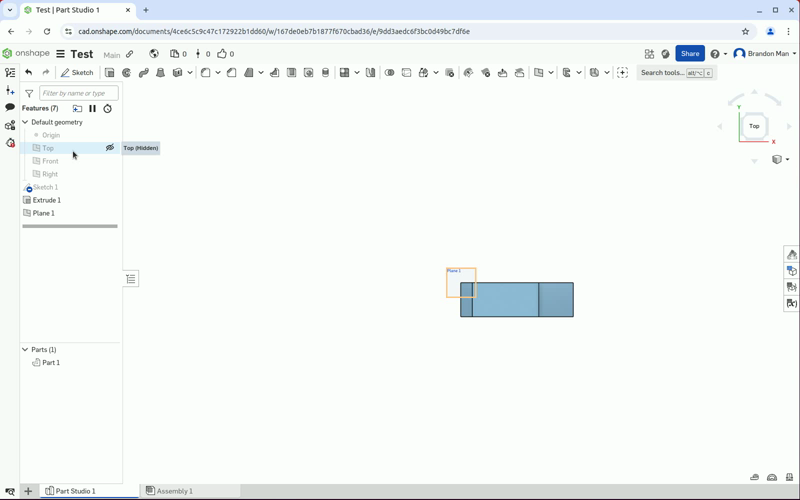
key(shift+s)
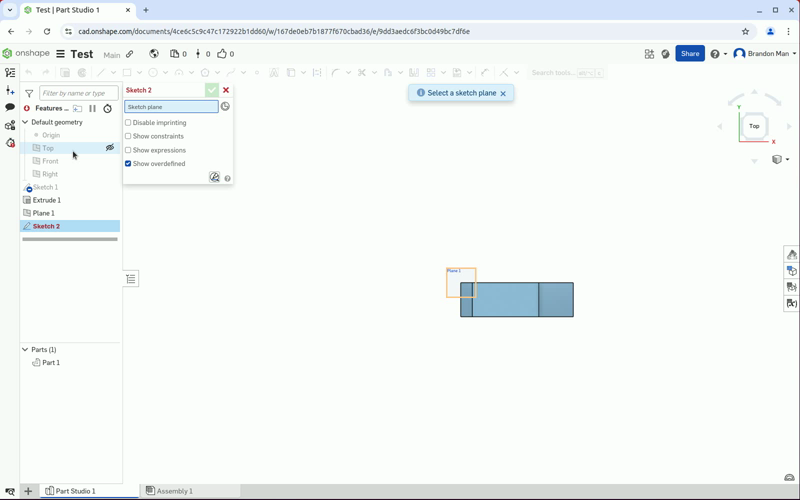
mouse_move(73, 215)
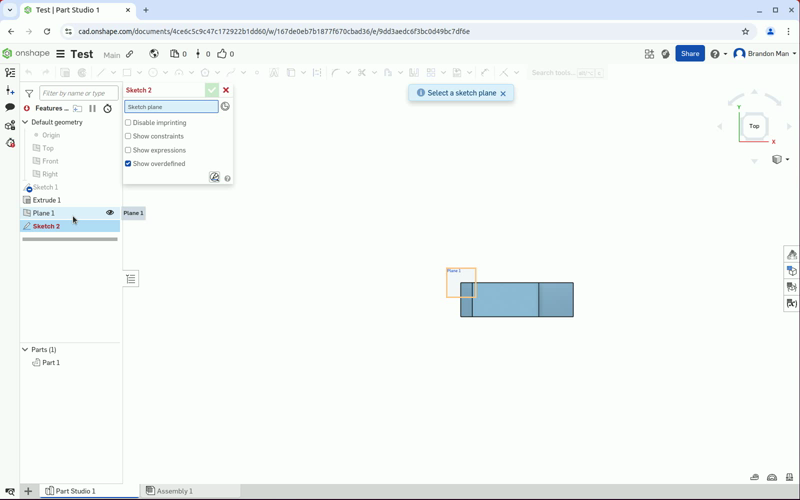
click(73, 215)
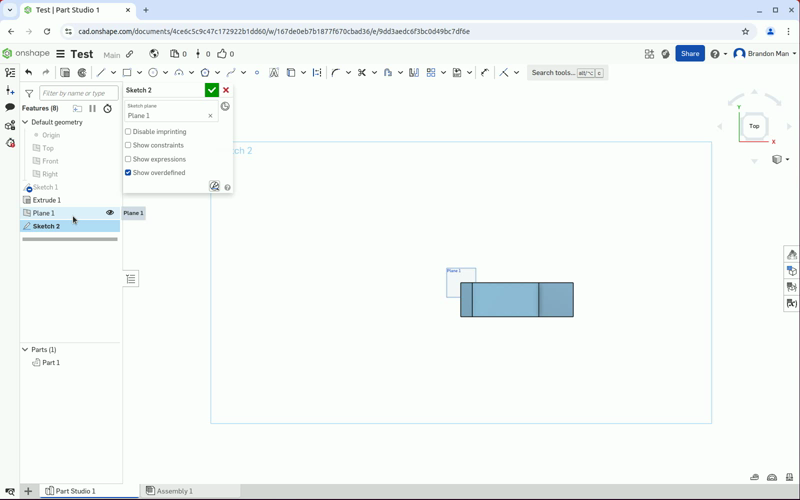
mouse_move(73, 352)
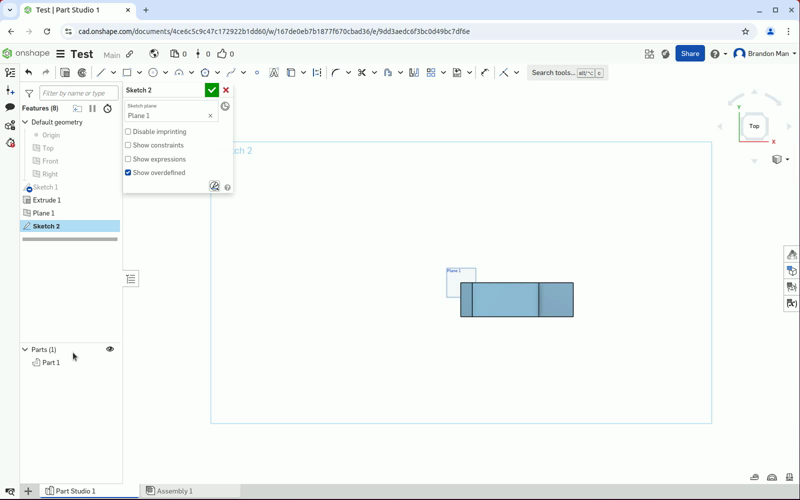
key(y)
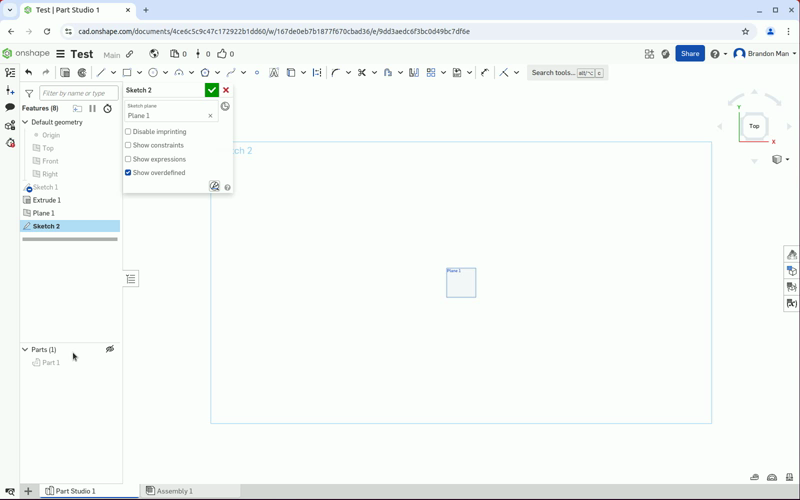
key(c)
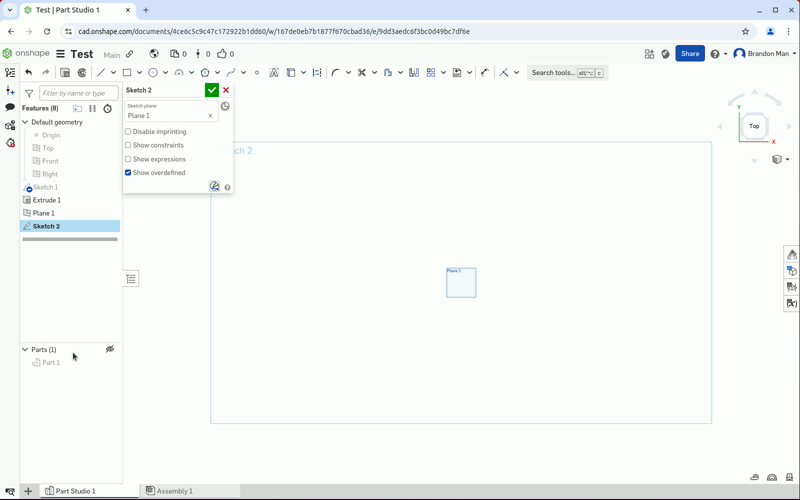
key_down(shift)
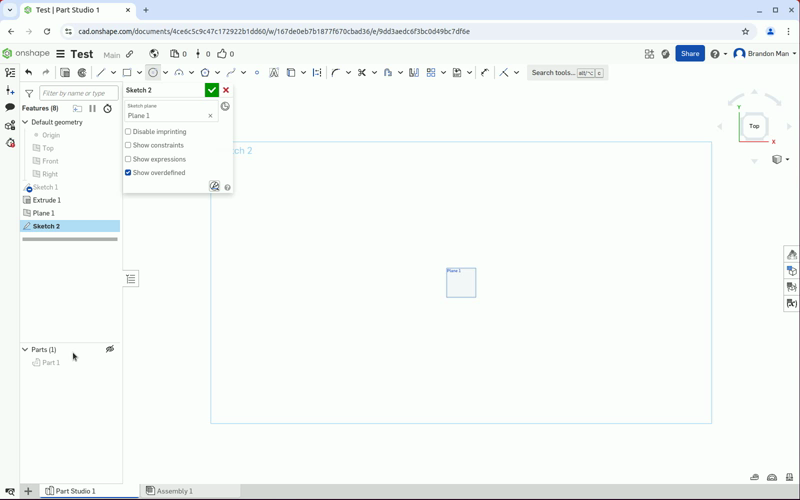
mouse_move(557, 299)
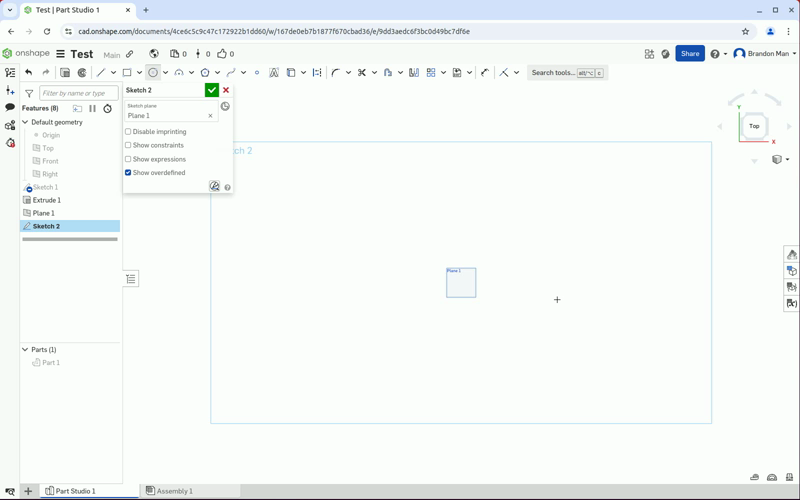
click(557, 299)
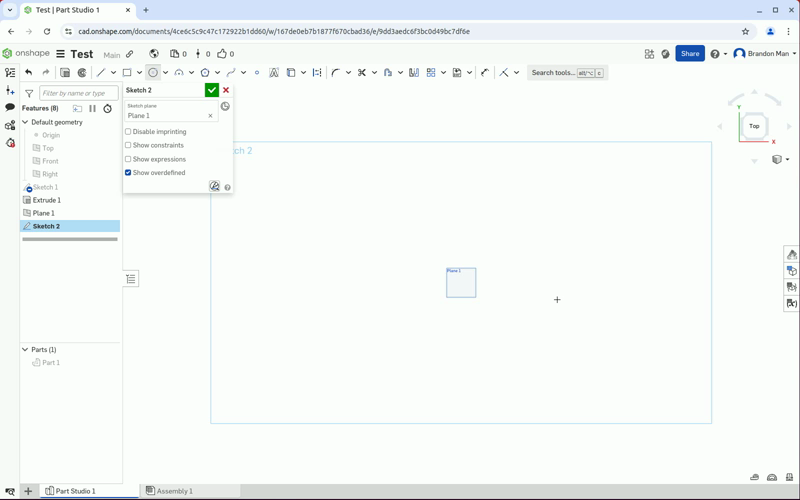
key_up(shift)
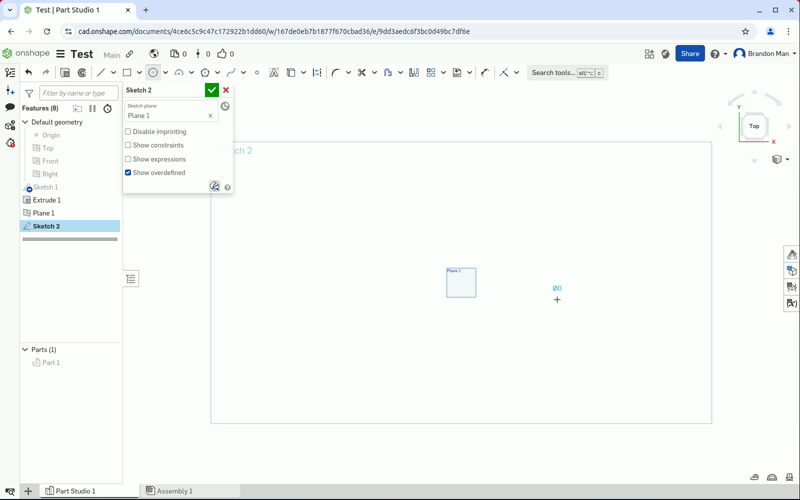
mouse_move(562, 299)
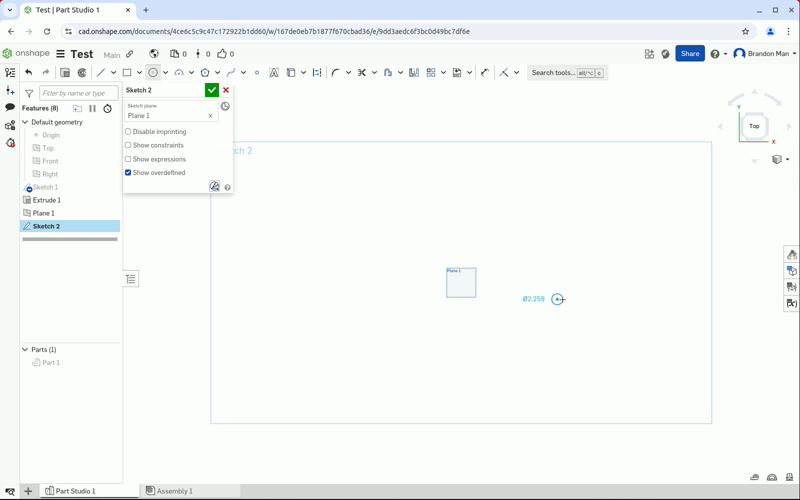
click(562, 299)
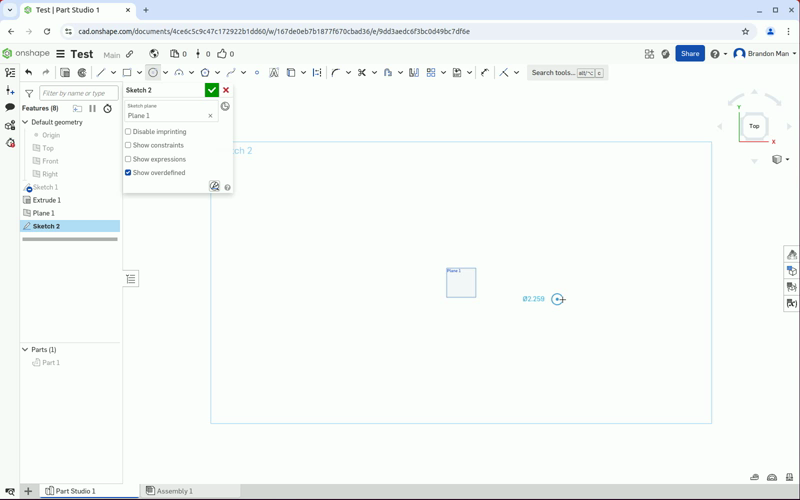
key(esc)
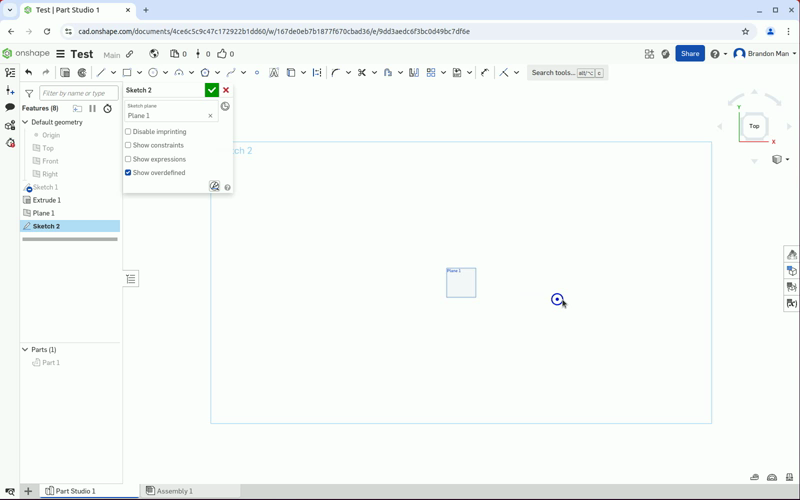
mouse_move(554, 302)
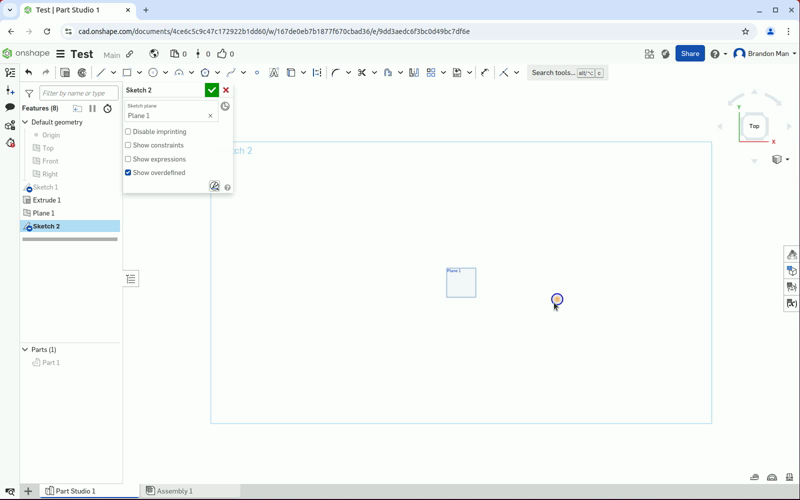
scroll(6)
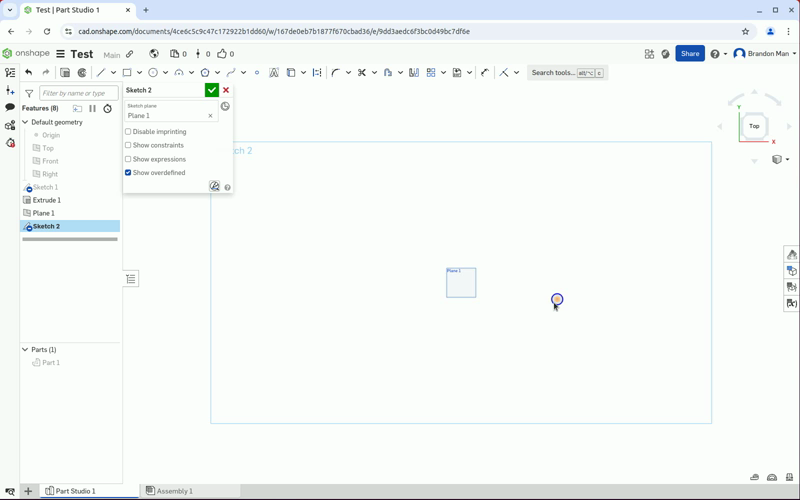
scroll(6)
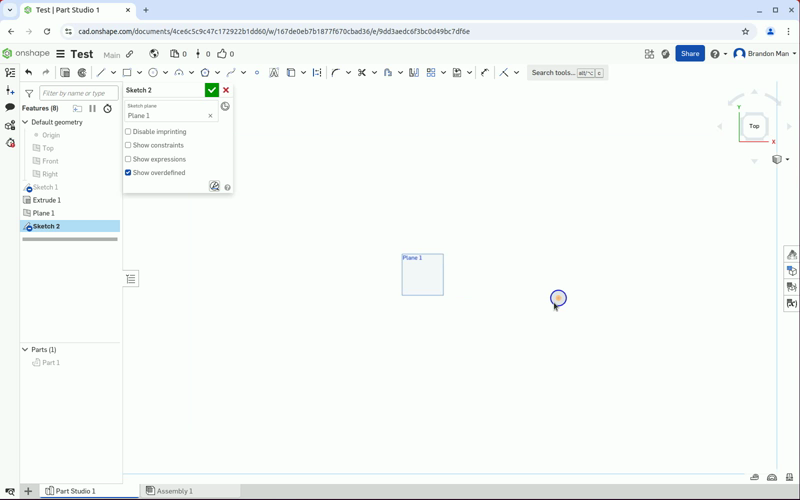
scroll(6)
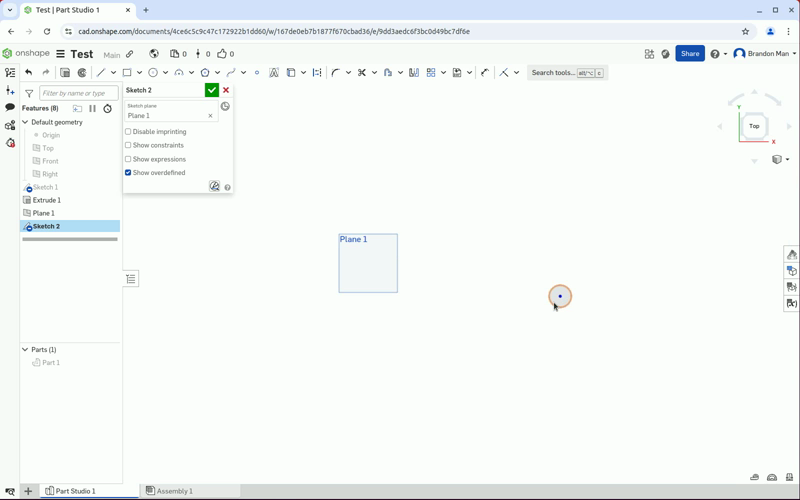
scroll(6)
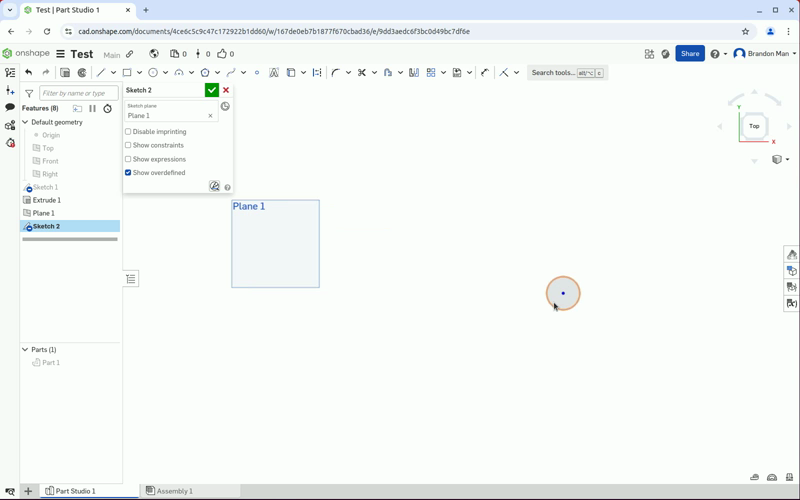
scroll(6)
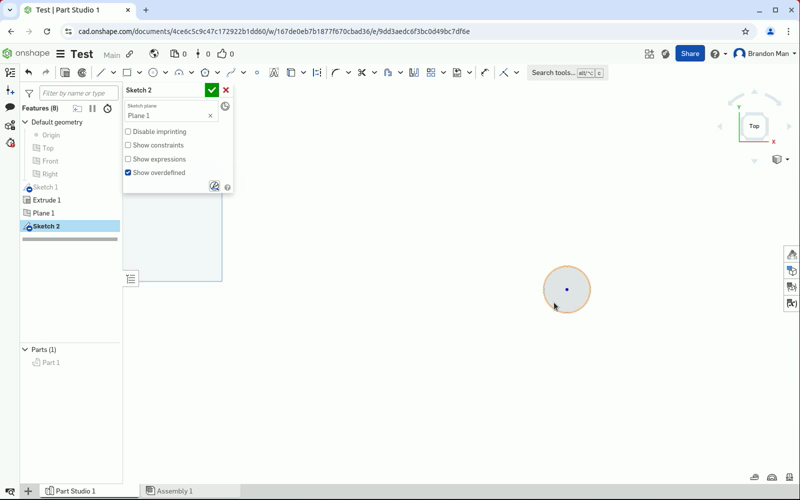
scroll(6)
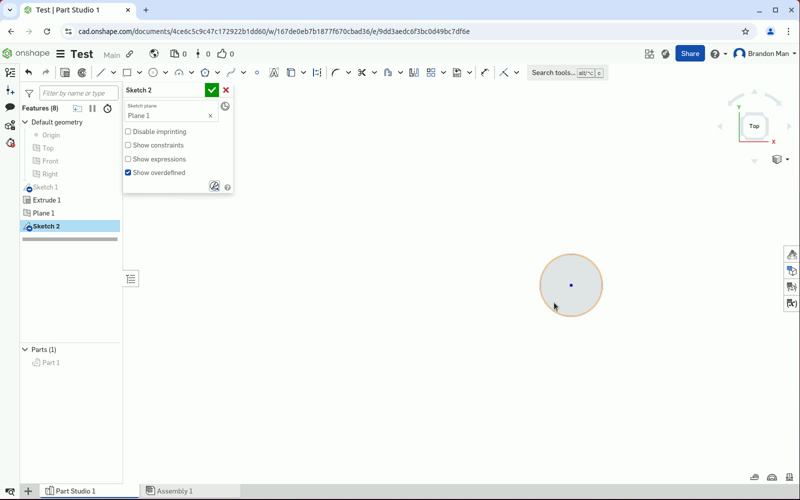
scroll(6)
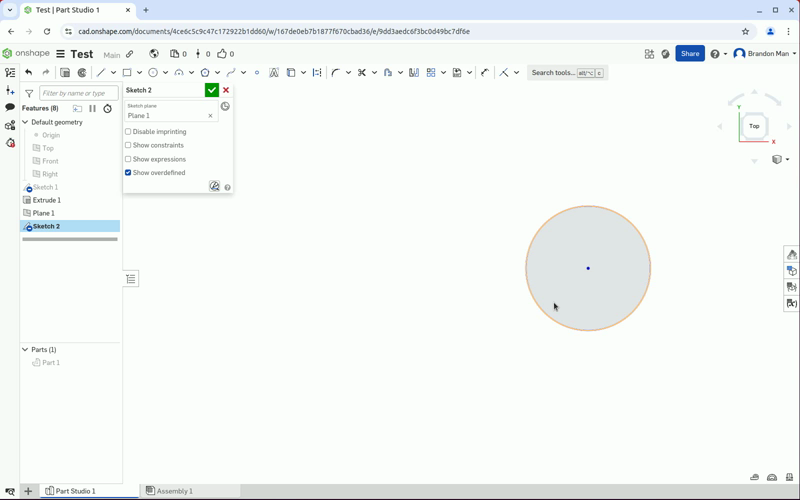
click(554, 302)
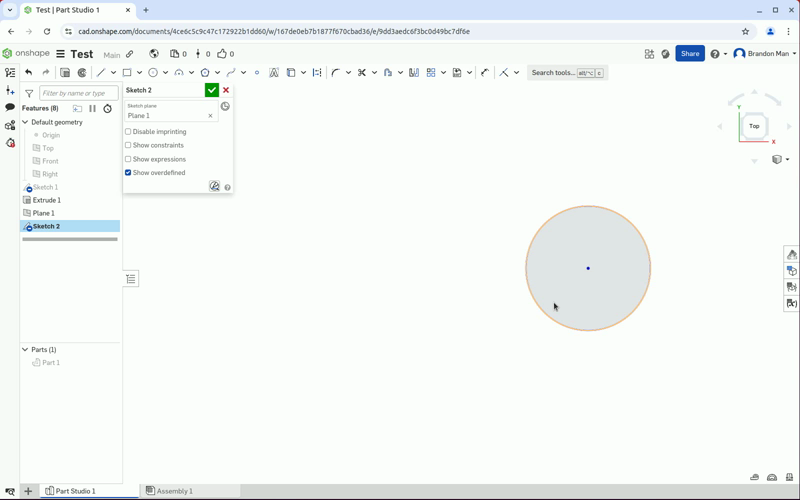
scroll(-6)
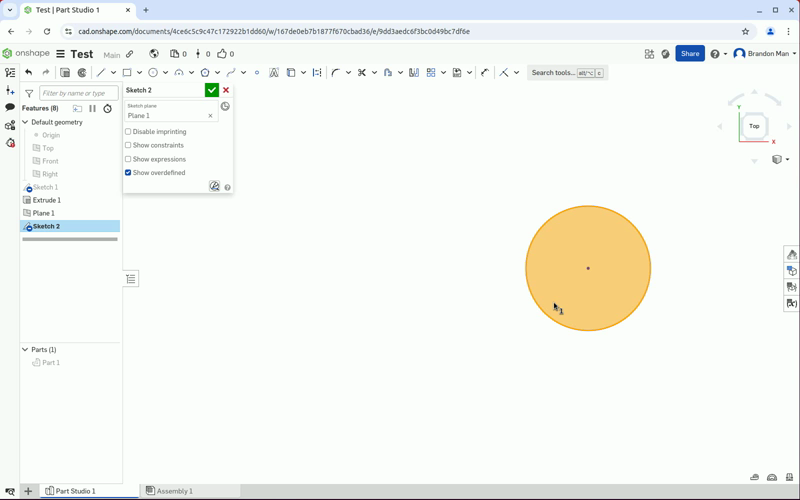
scroll(-6)
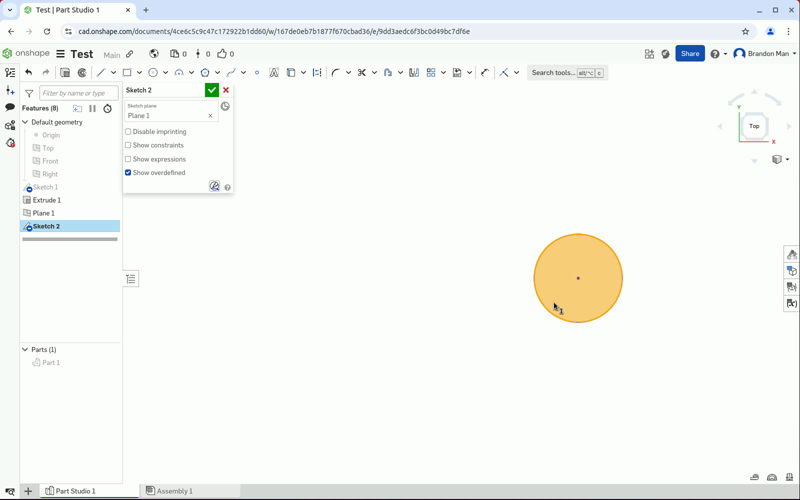
scroll(-6)
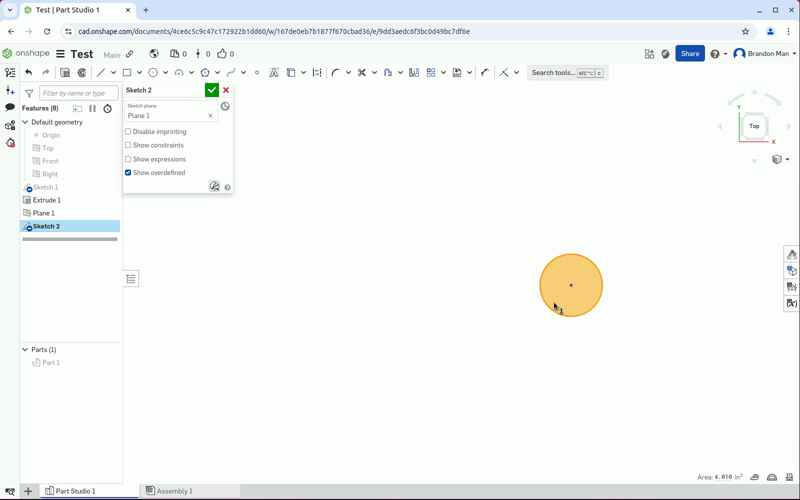
scroll(-6)
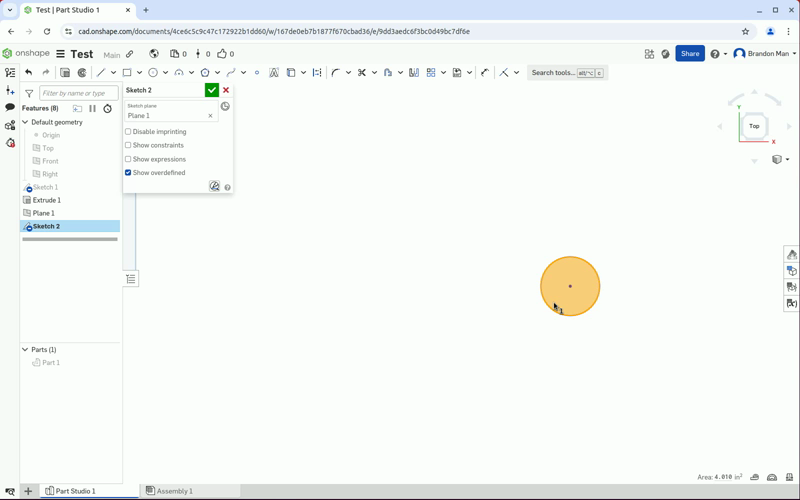
scroll(-6)
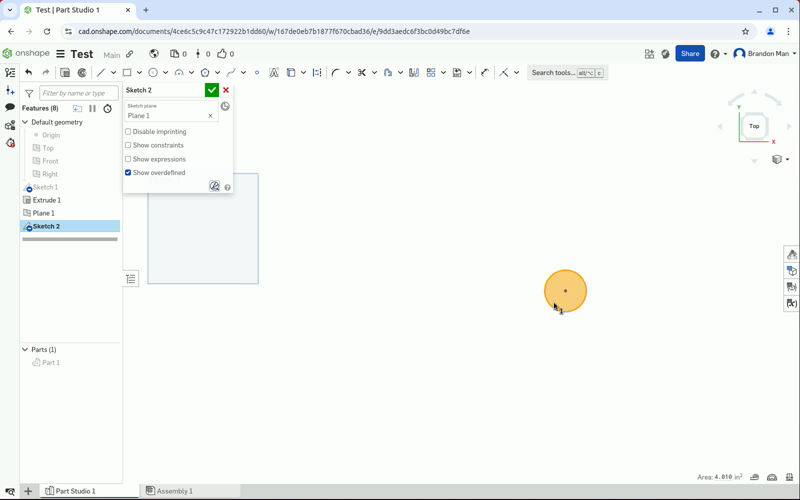
scroll(-6)
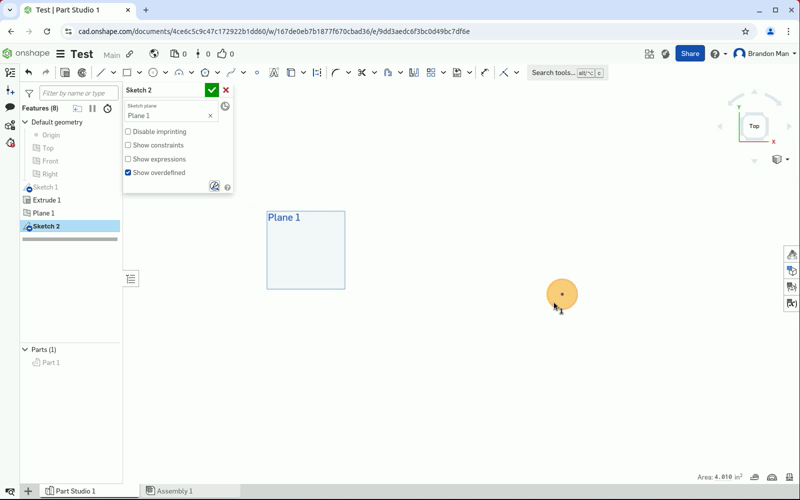
scroll(-6)
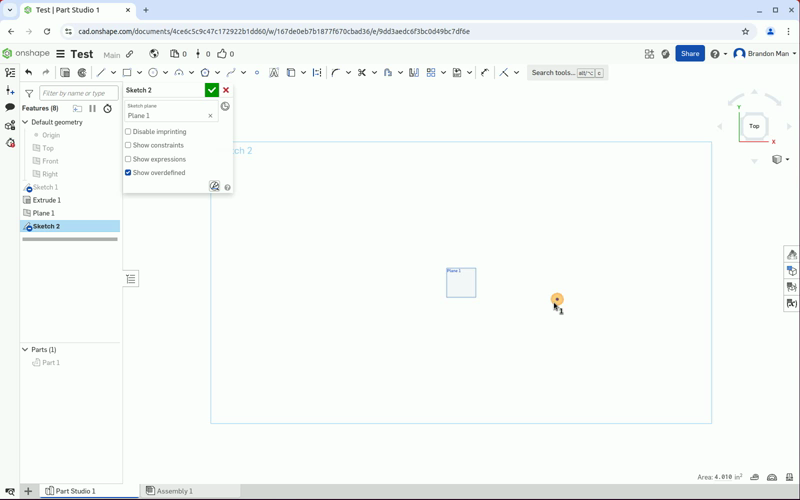
mouse_move(73, 352)
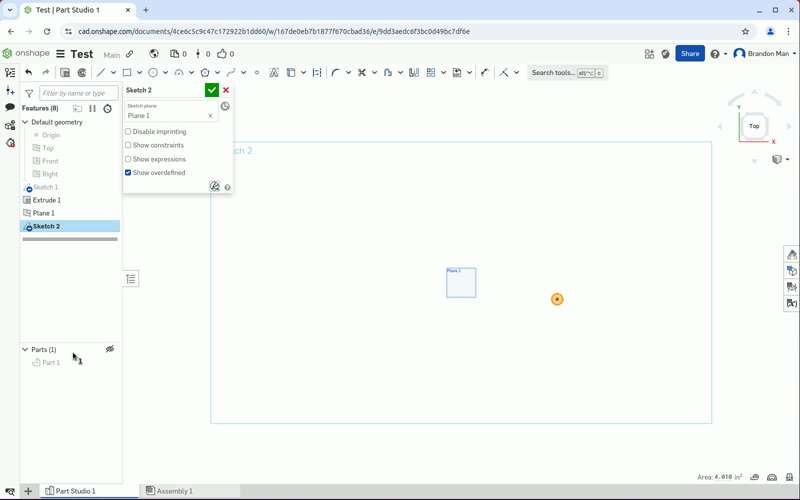
key(shift+y)
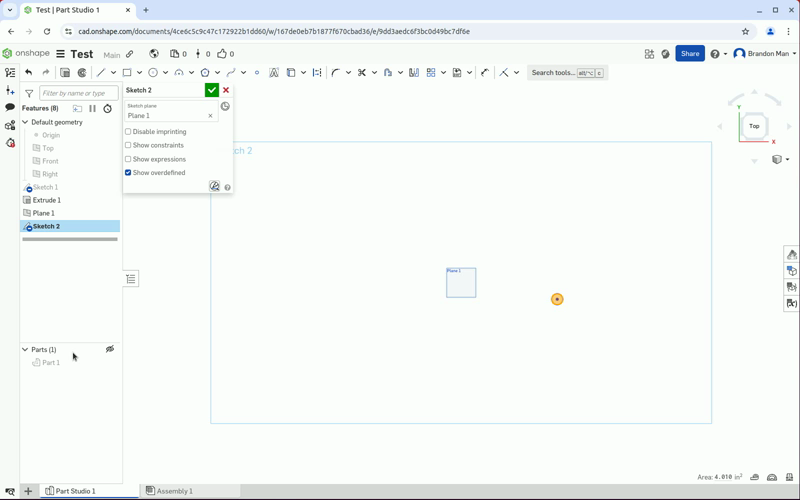
key(shift+e)
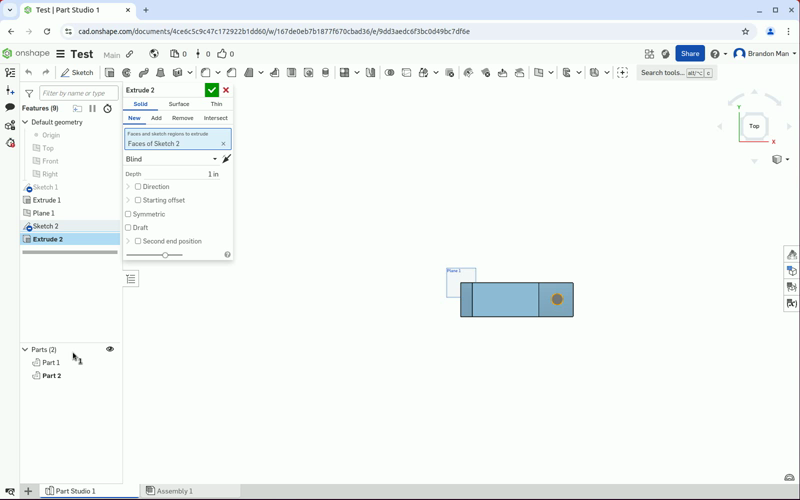
mouse_move(143, 106)
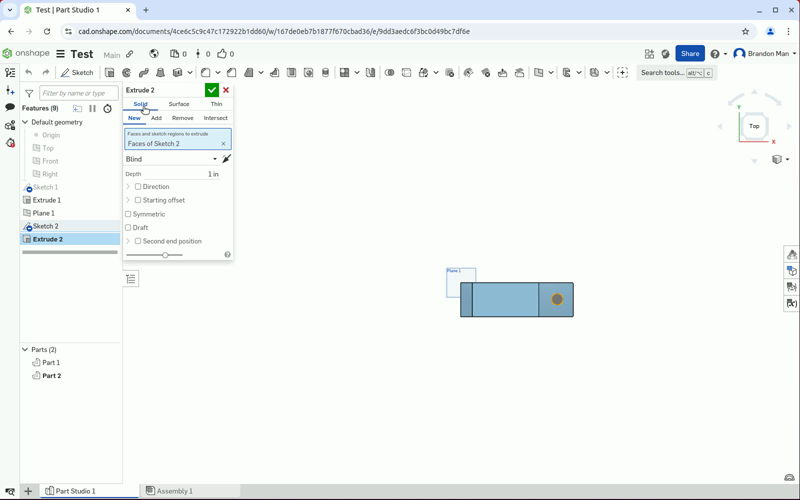
click(143, 106)
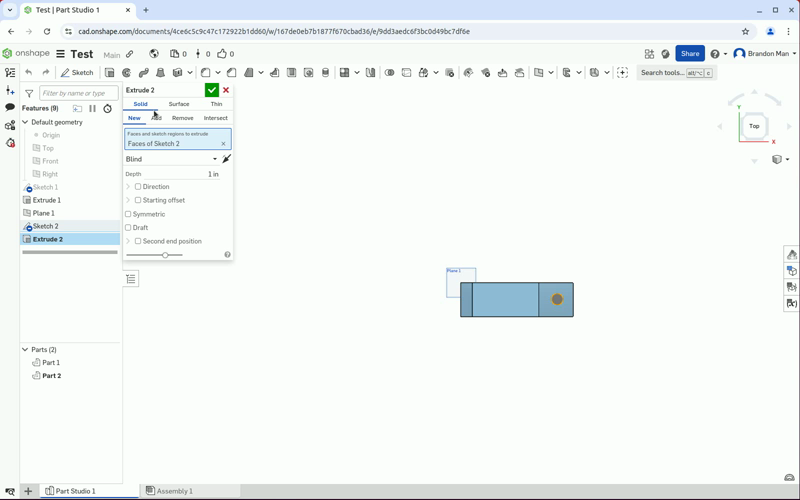
mouse_move(186, 120)
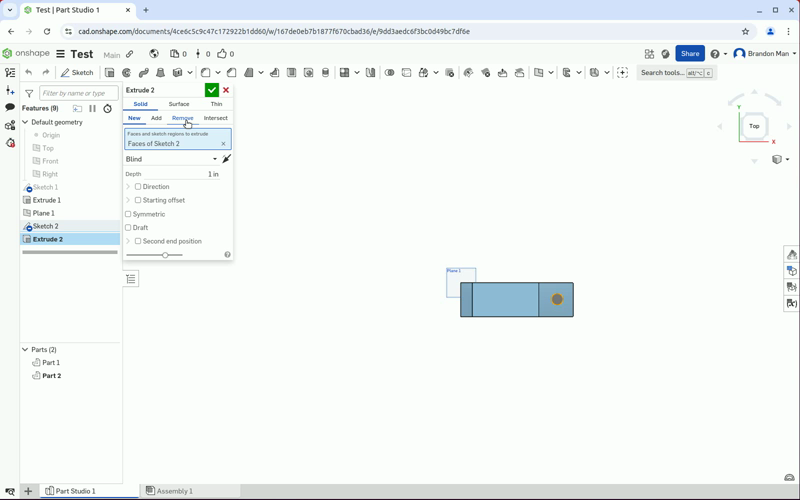
click(186, 120)
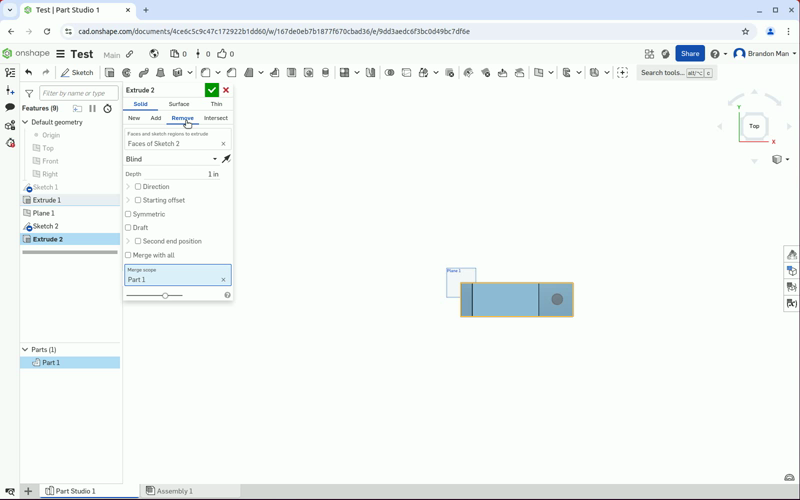
key(tab, 4)
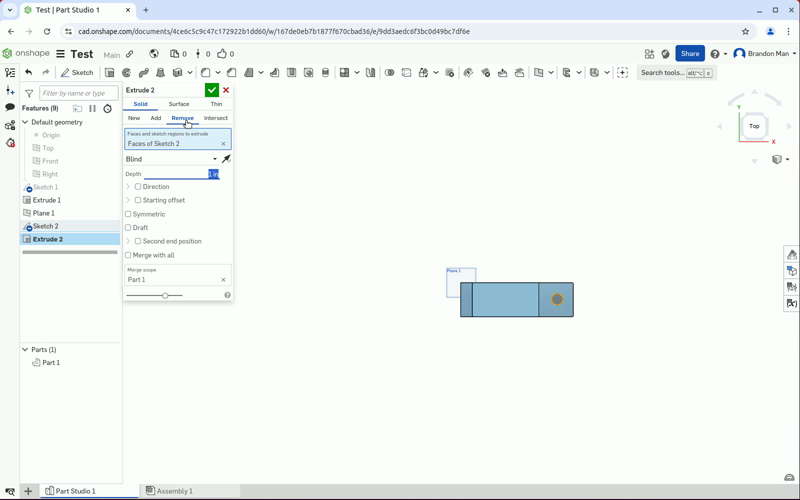
text(11.554)
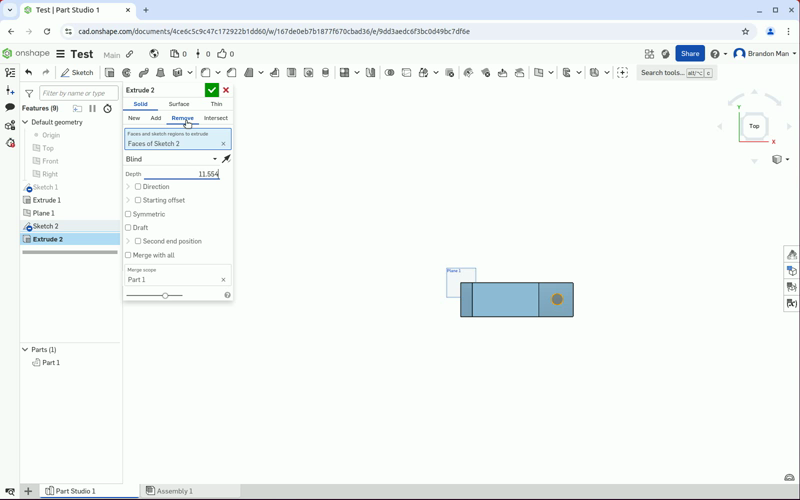
key(tab, 6)
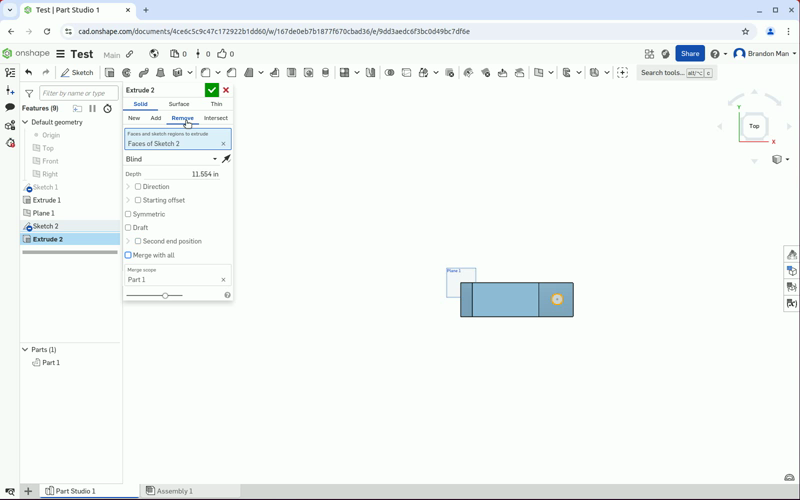
key(space)
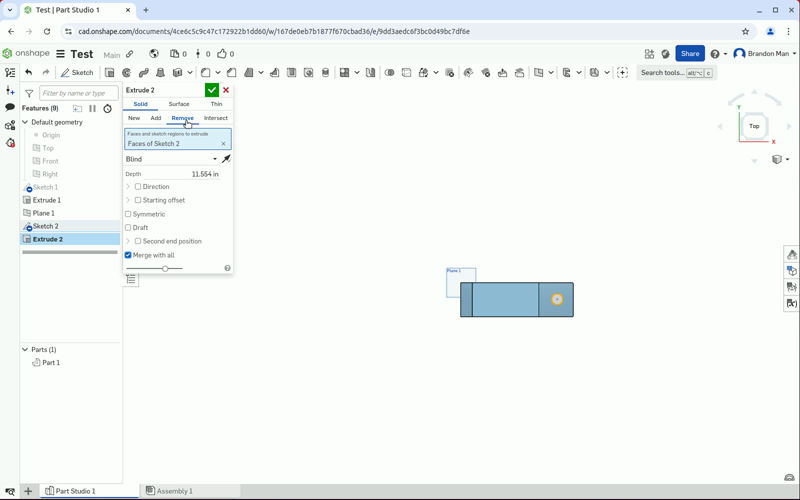
key(enter)
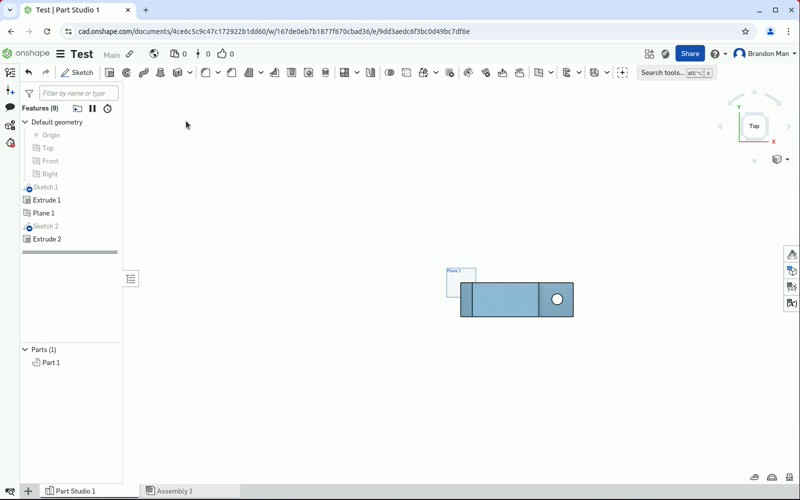
key(shift+h)
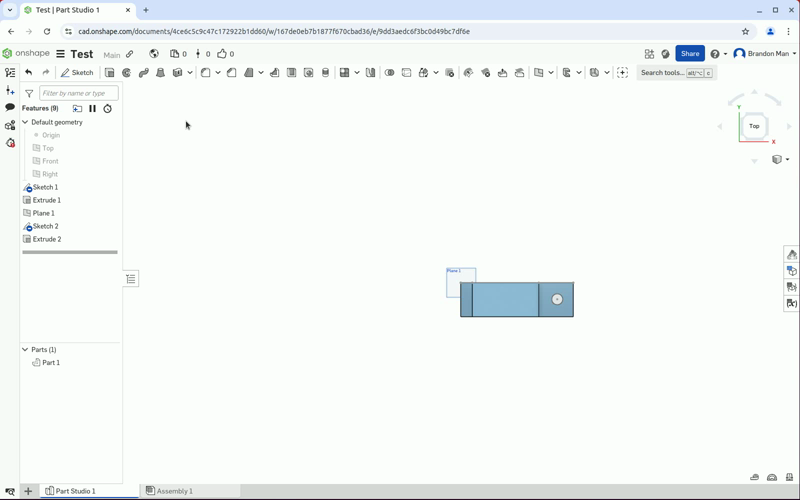
key(shift+h)
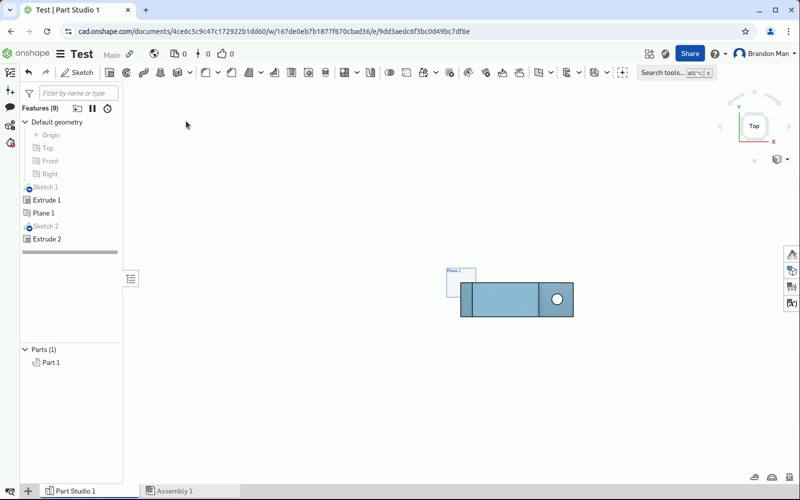
mouse_move(73, 189)
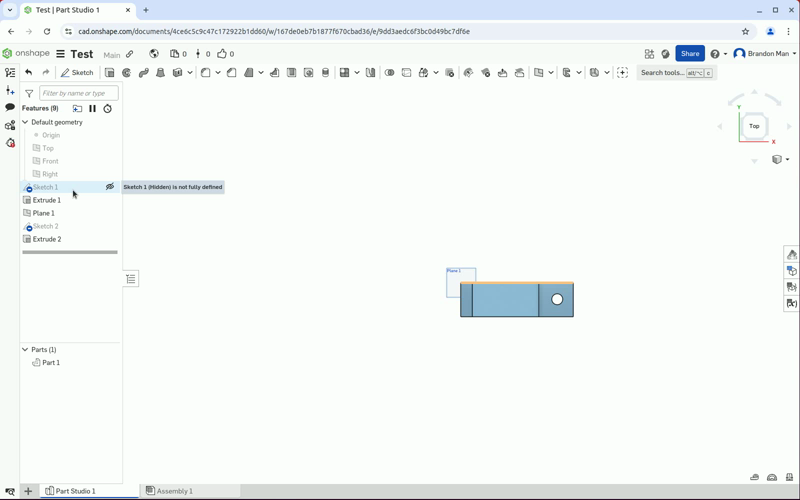
click(73, 189)
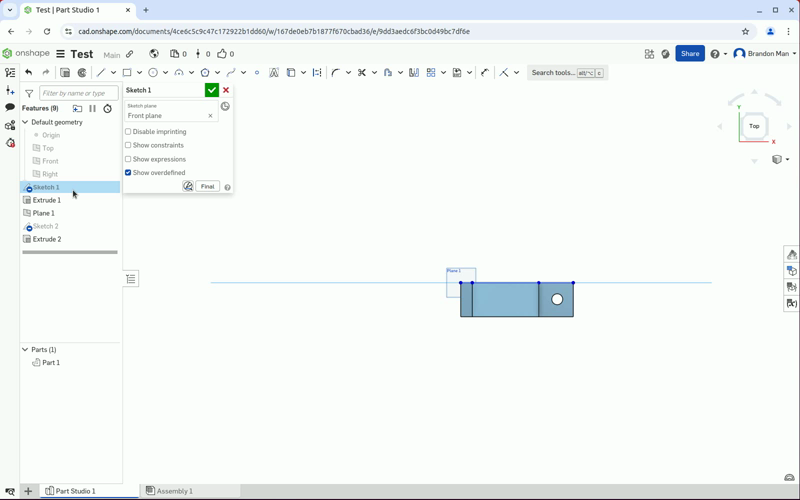
mouse_move(229, 92)
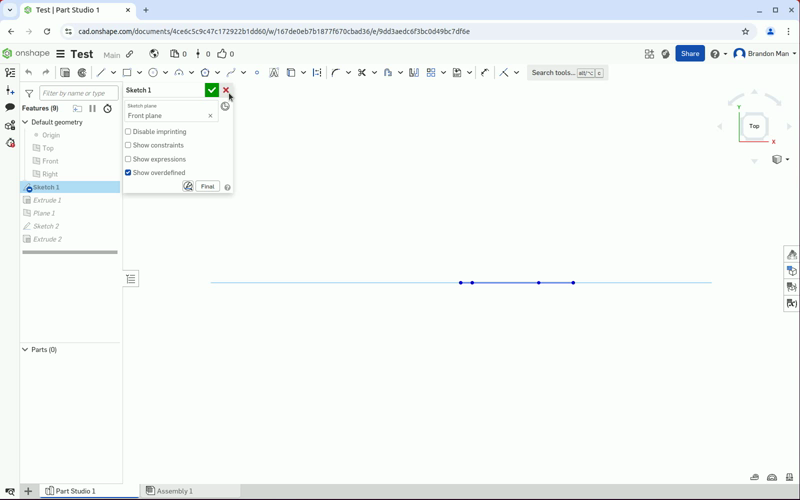
click(229, 92)
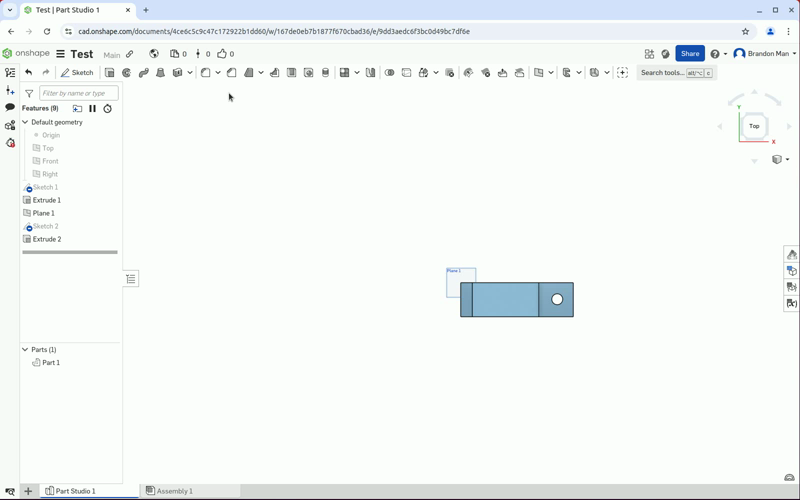
mouse_move(73, 352)
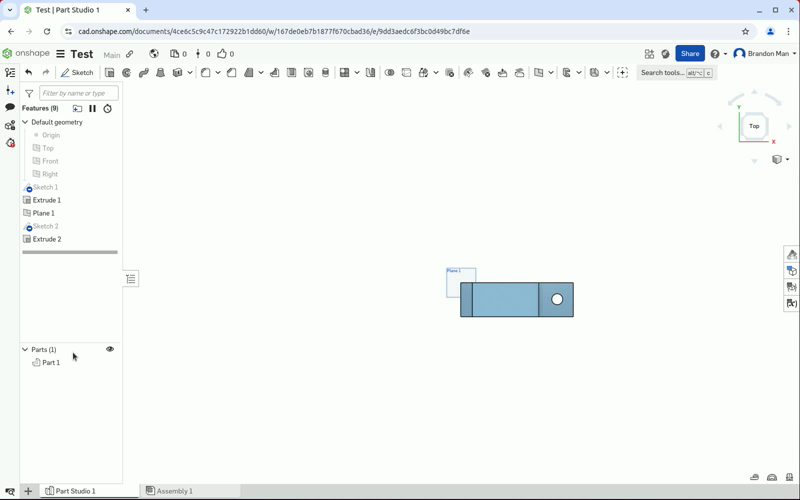
key(y)
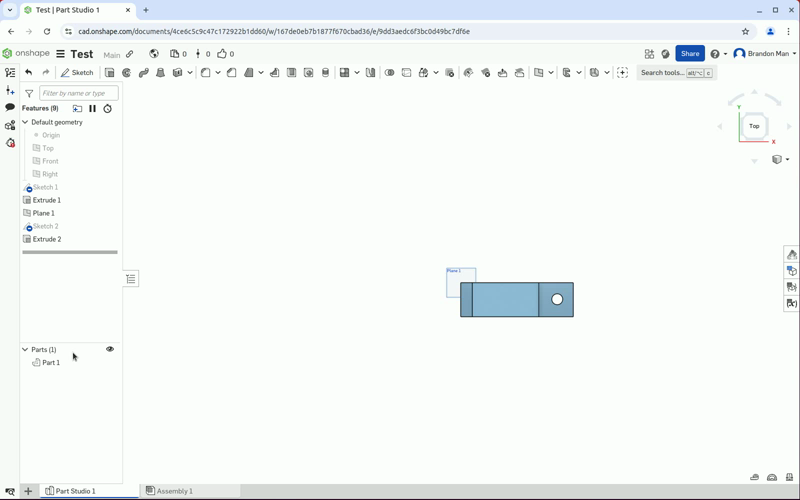
key(shift+p)
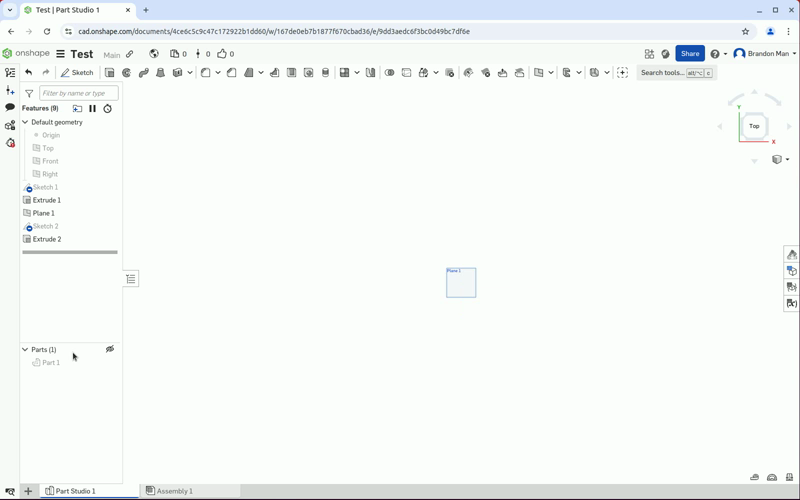
key(space)
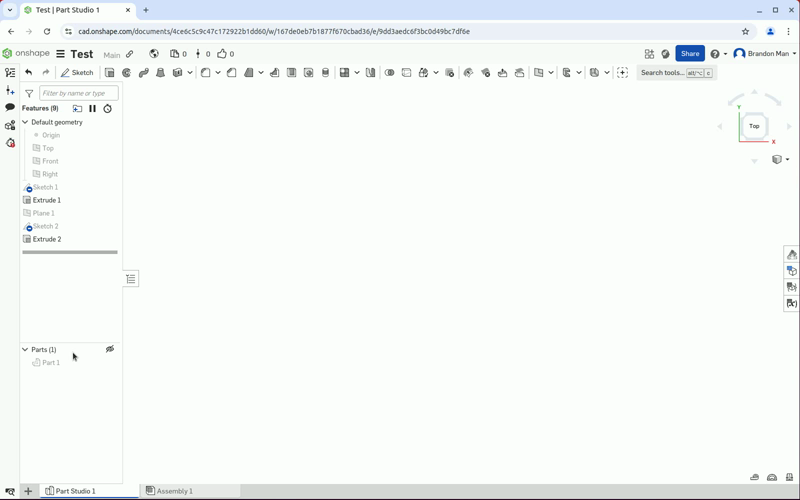
key_down(shift)
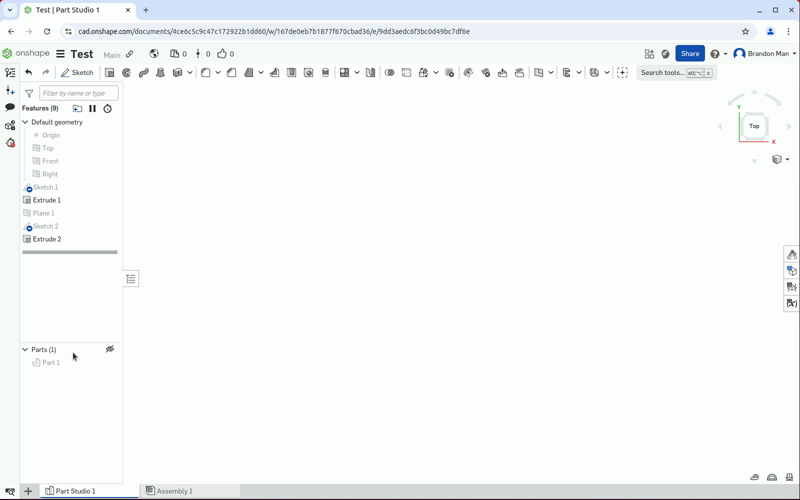
key(up)
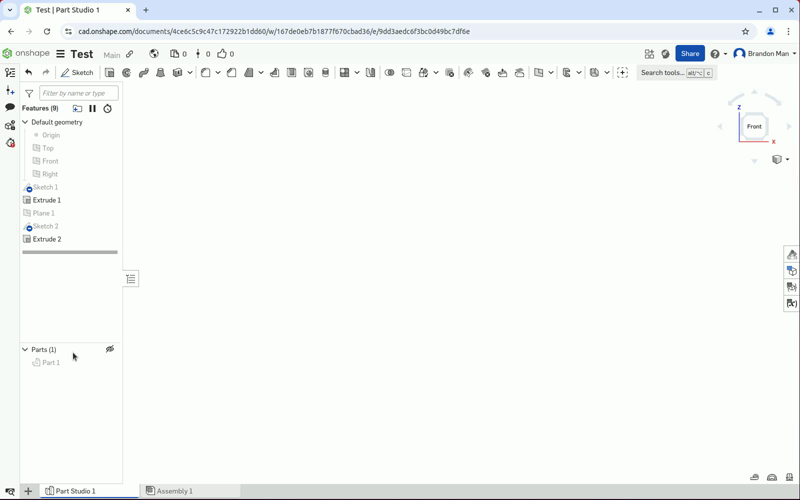
key_up(shift)
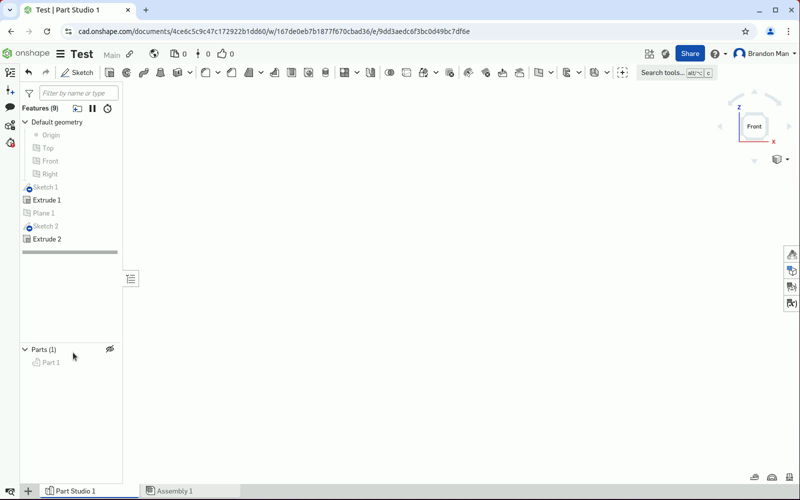
key(space)
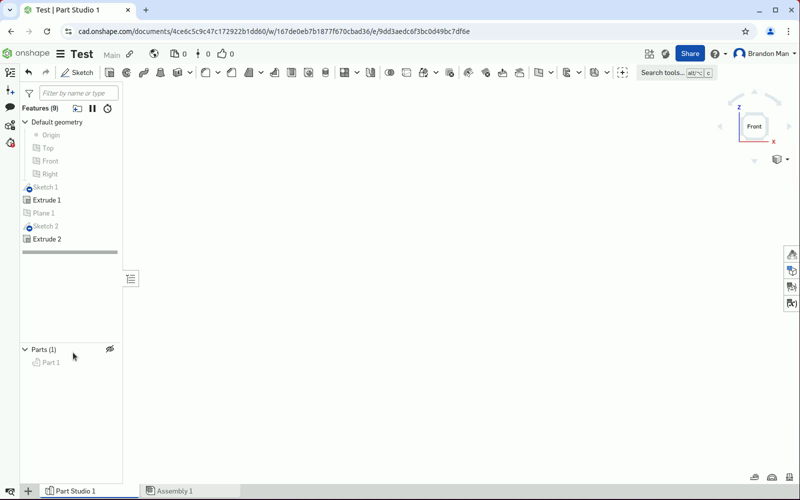
key_down(shift)
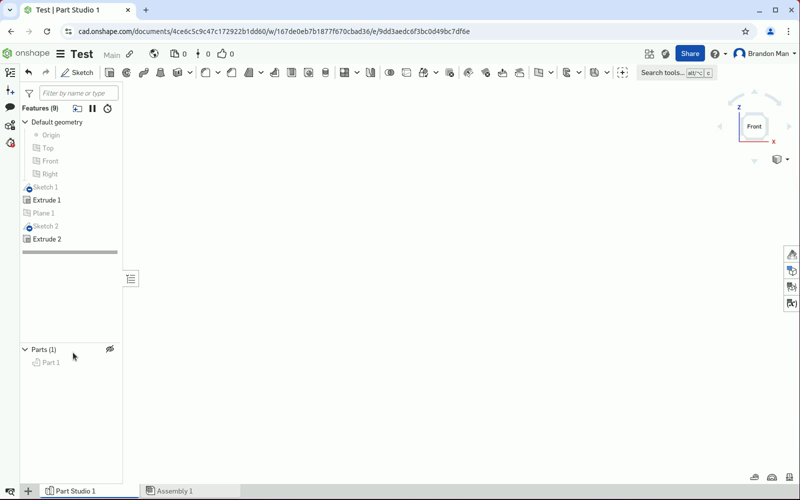
key(left)
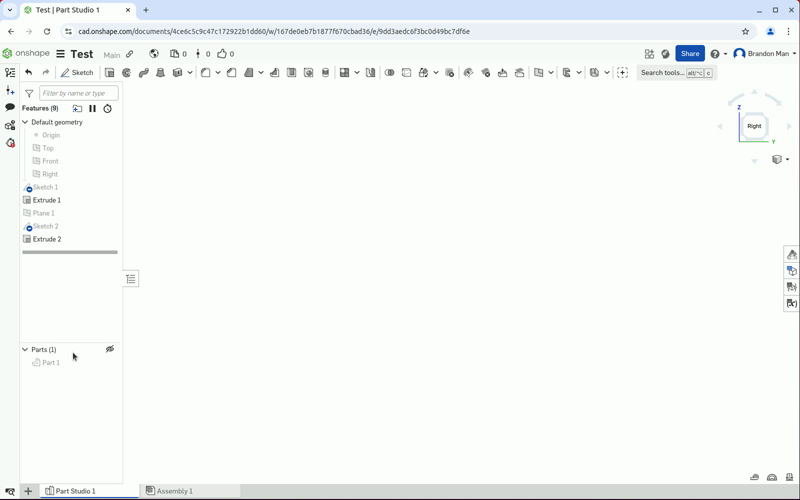
key_up(shift)
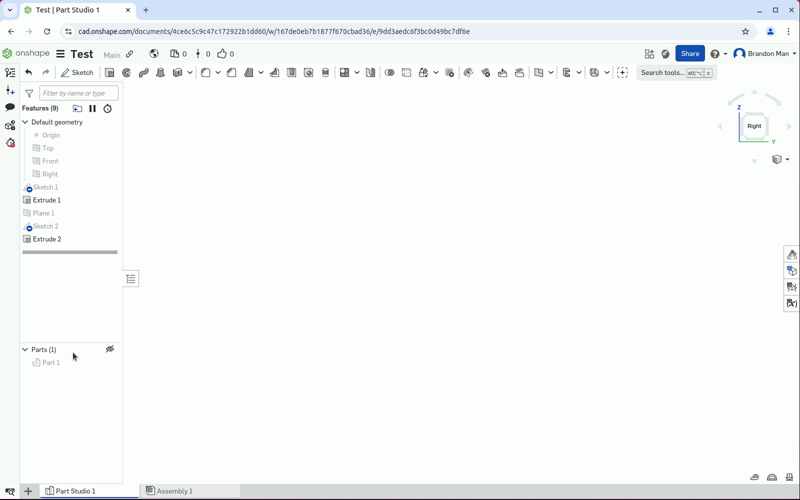
mouse_move(73, 352)
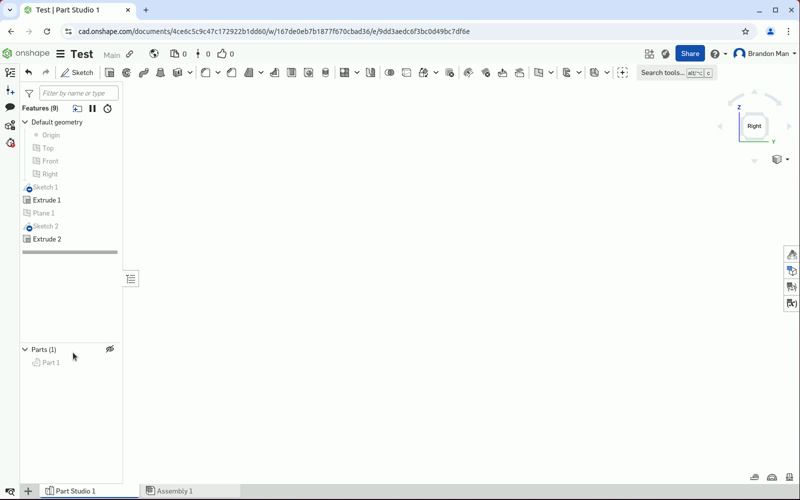
key(shift+y)
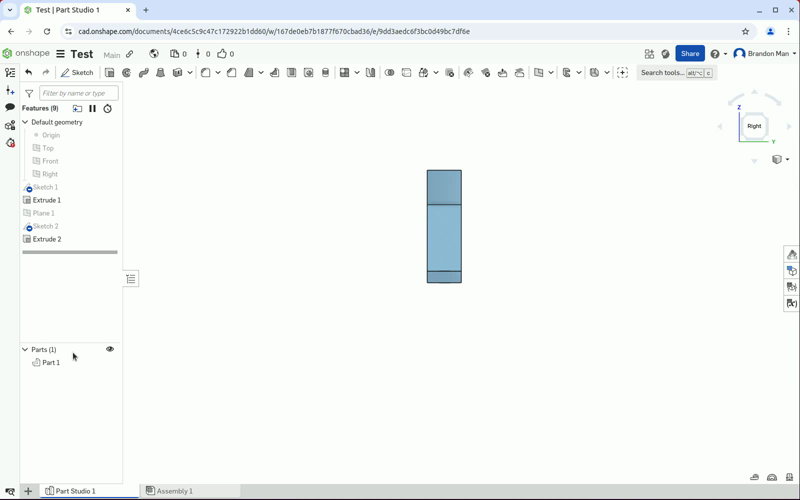
mouse_move(541, 75)
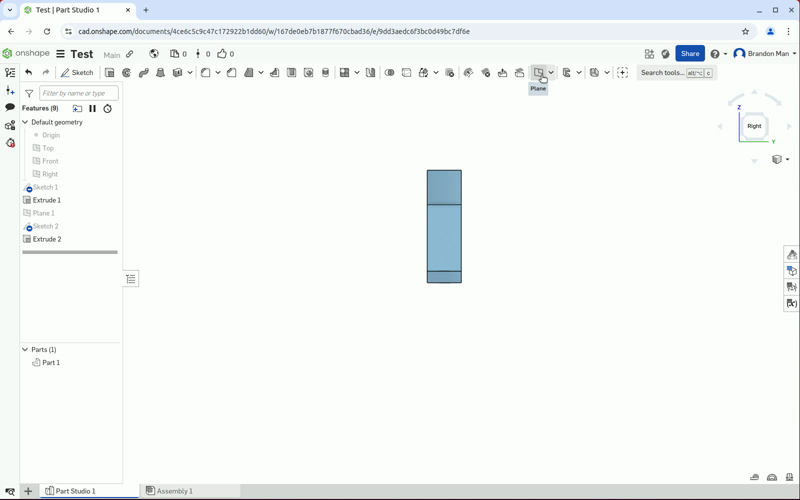
click(541, 75)
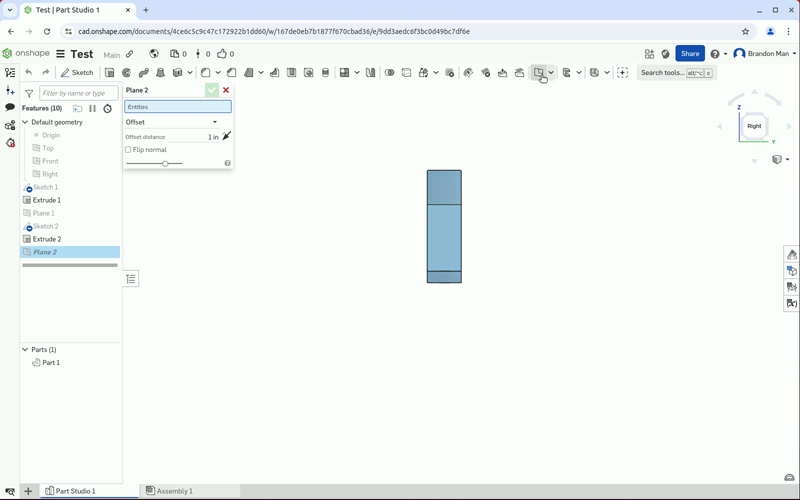
mouse_move(73, 176)
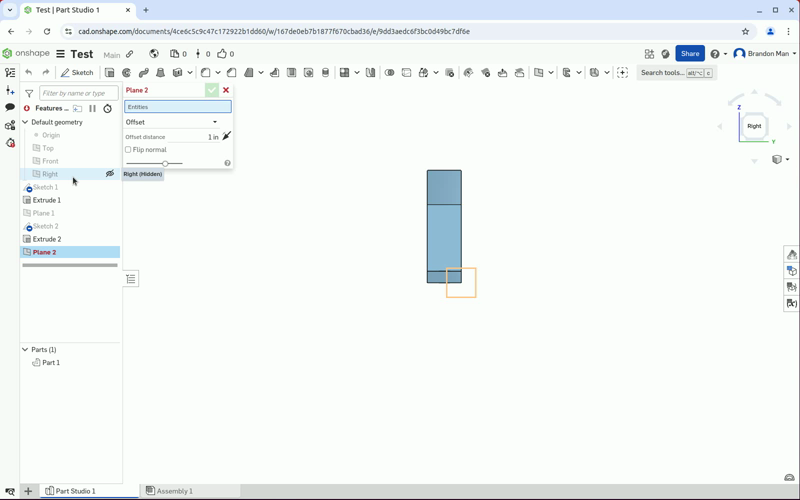
click(73, 176)
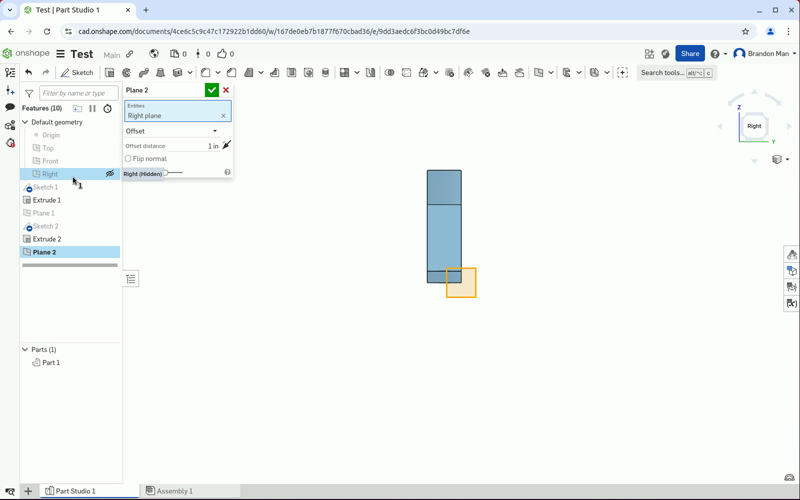
key(tab, 2)
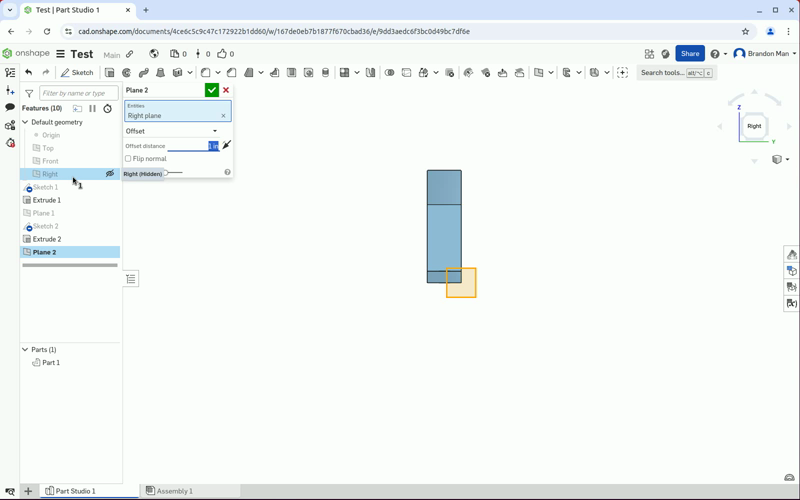
text(2.403)
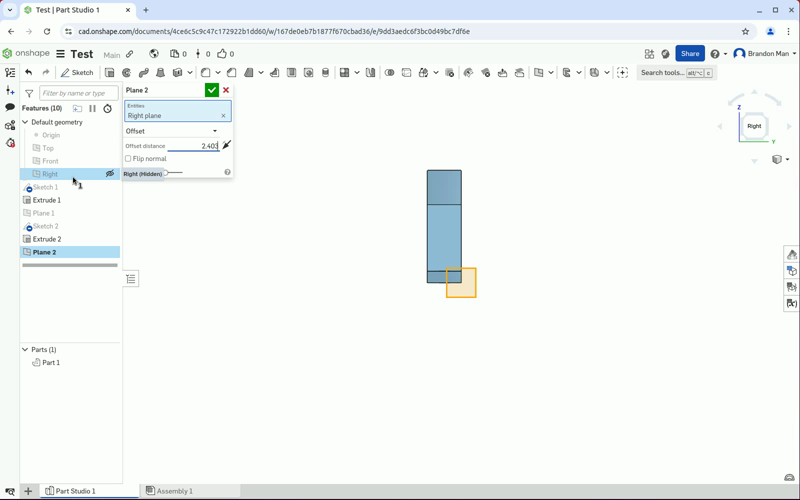
key(enter, 2)
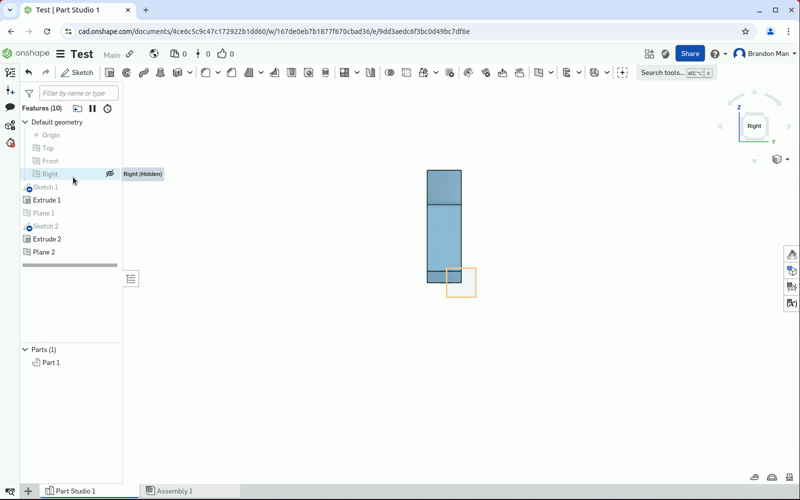
key(shift+s)
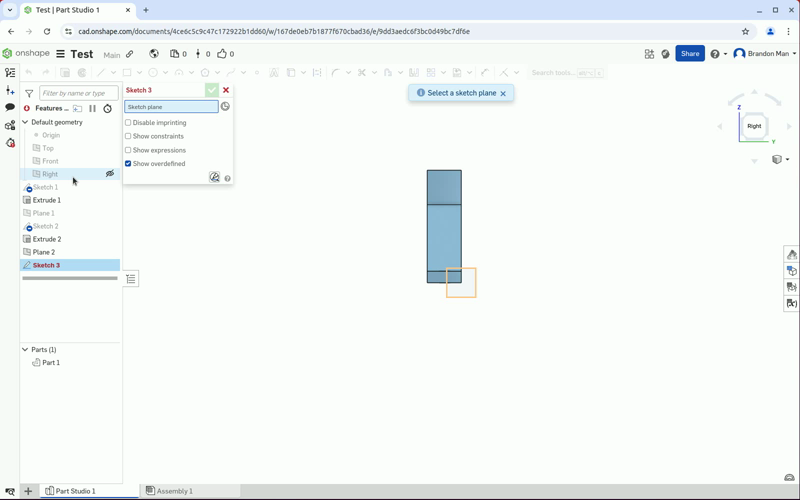
mouse_move(73, 254)
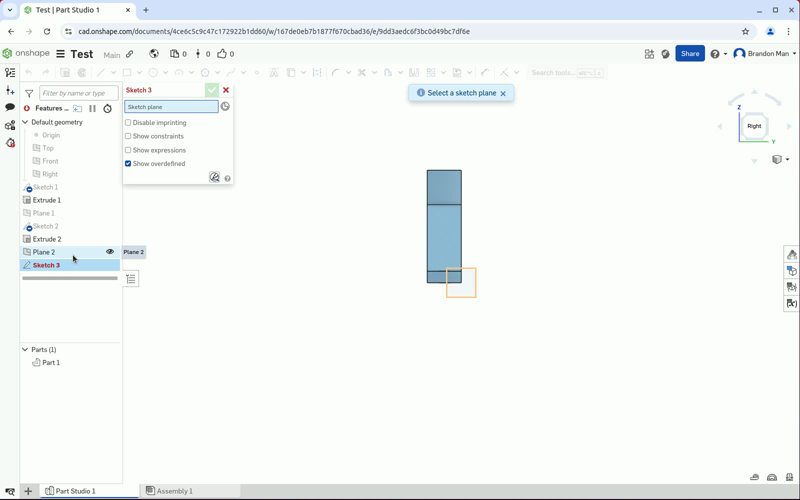
click(73, 254)
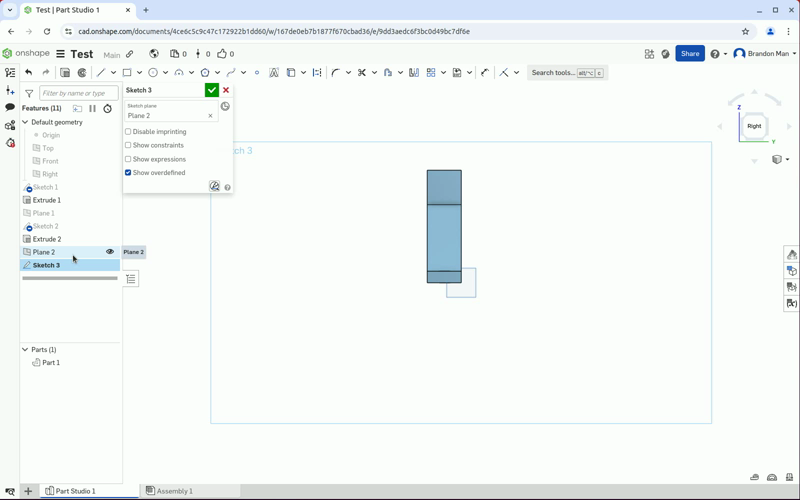
mouse_move(73, 352)
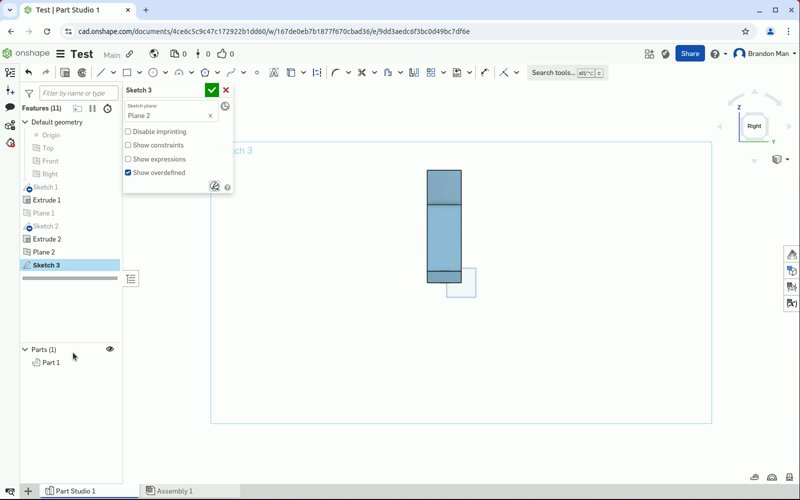
key(y)
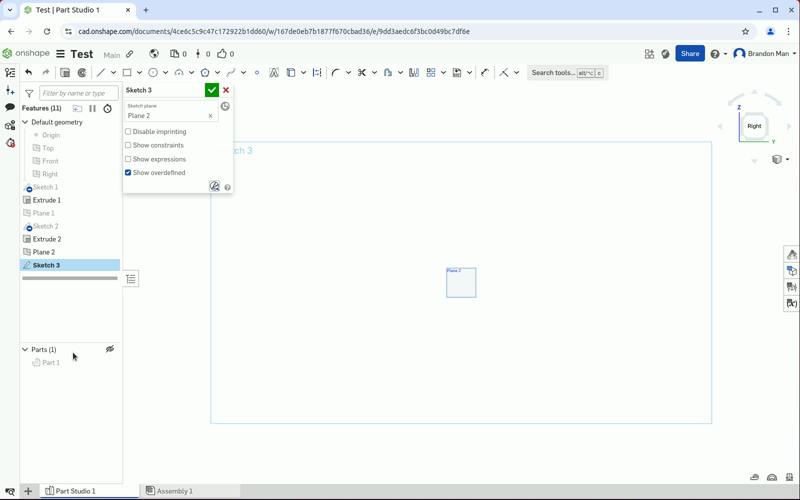
key(c)
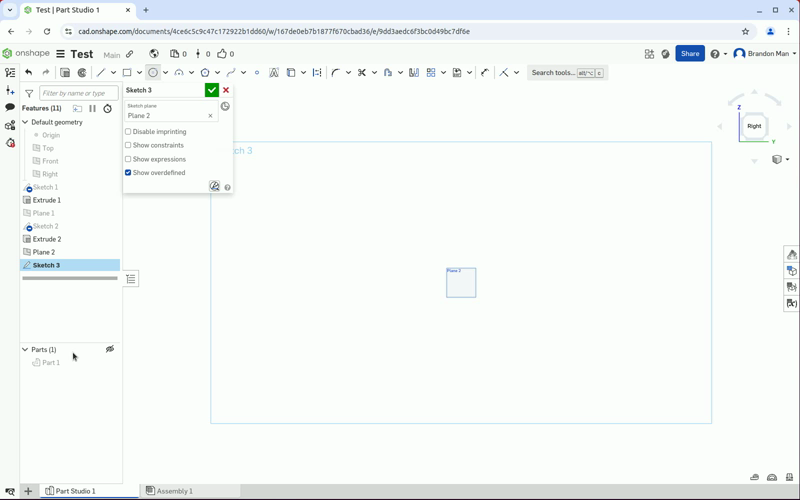
key_down(shift)
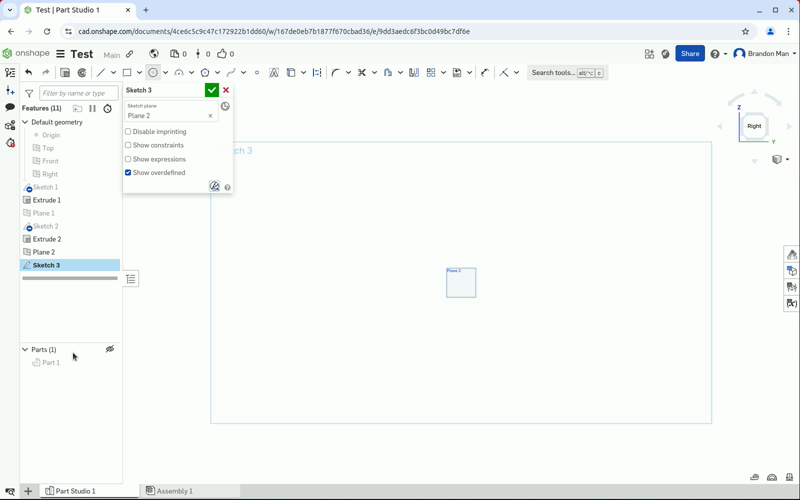
mouse_move(444, 186)
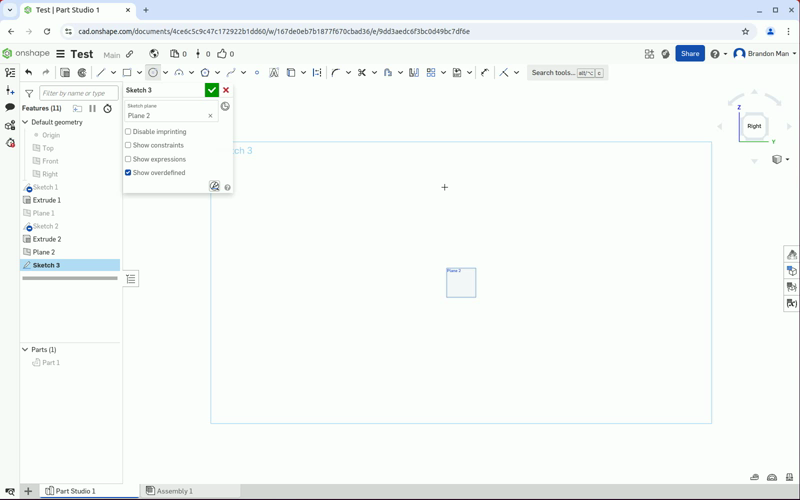
click(444, 186)
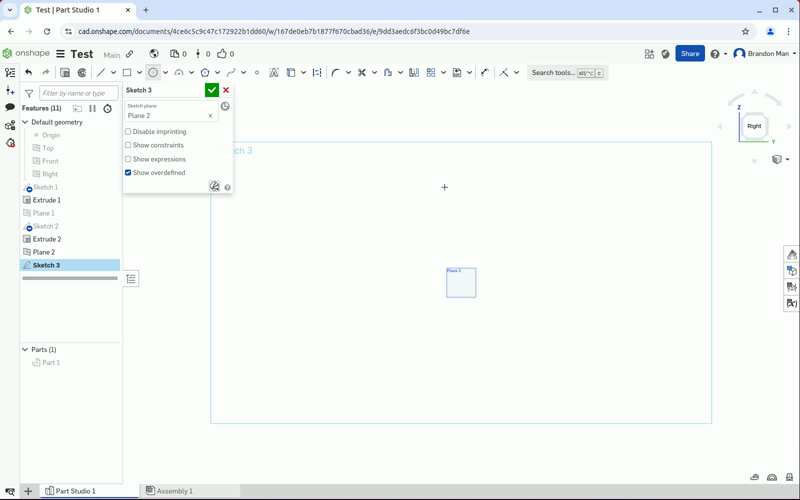
key_up(shift)
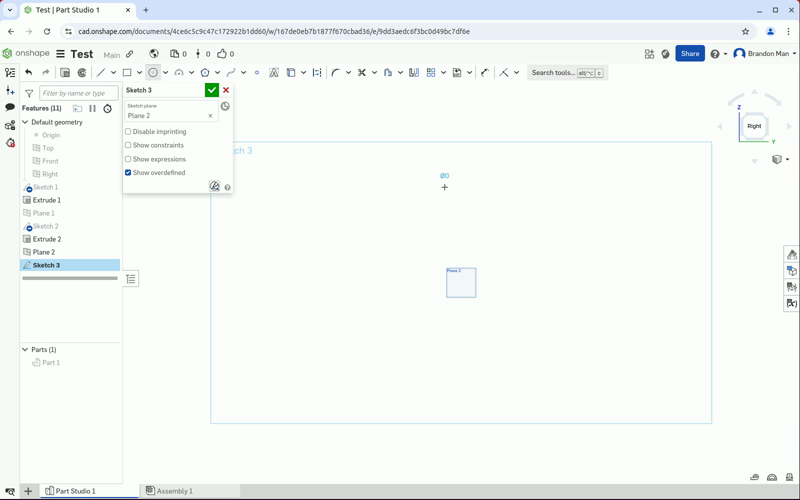
mouse_move(450, 186)
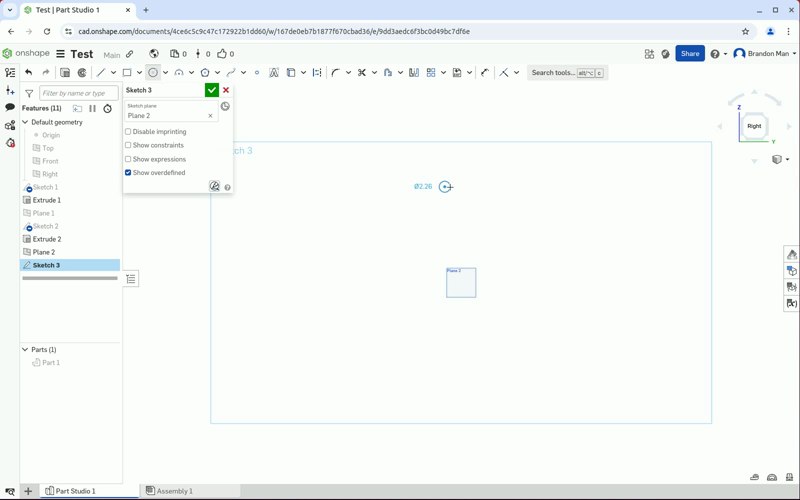
click(450, 186)
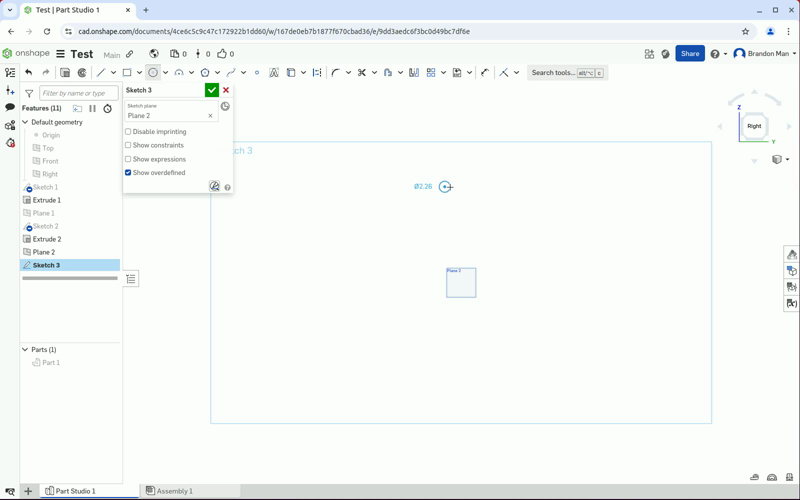
key(esc)
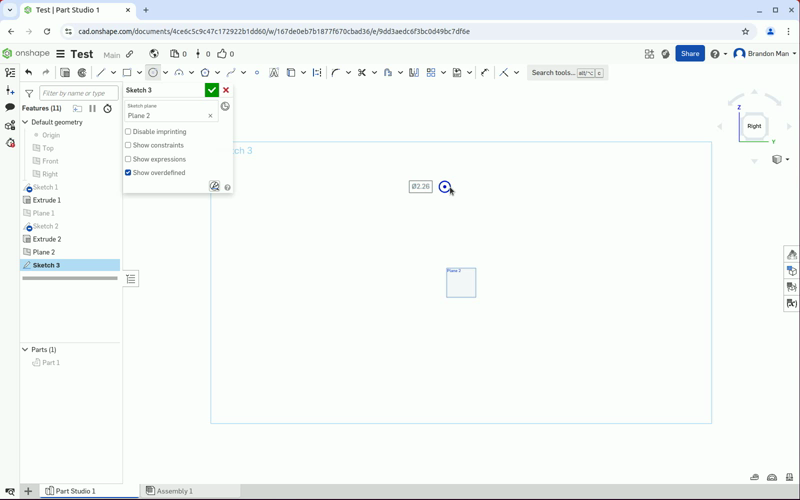
mouse_move(449, 187)
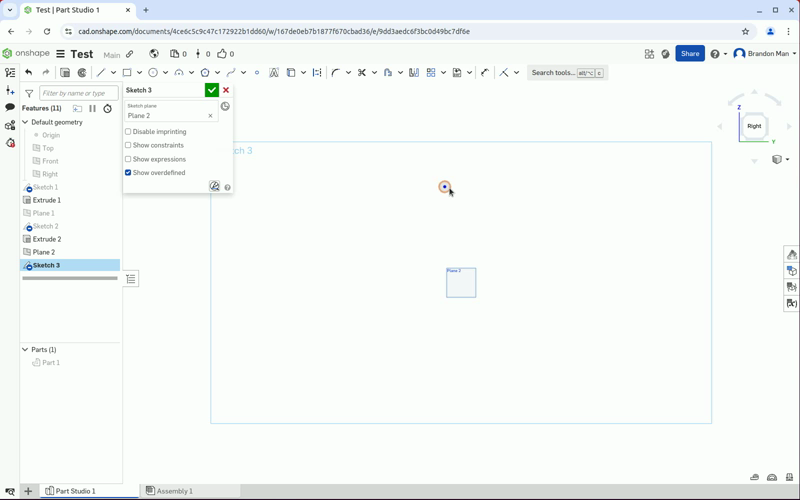
scroll(6)
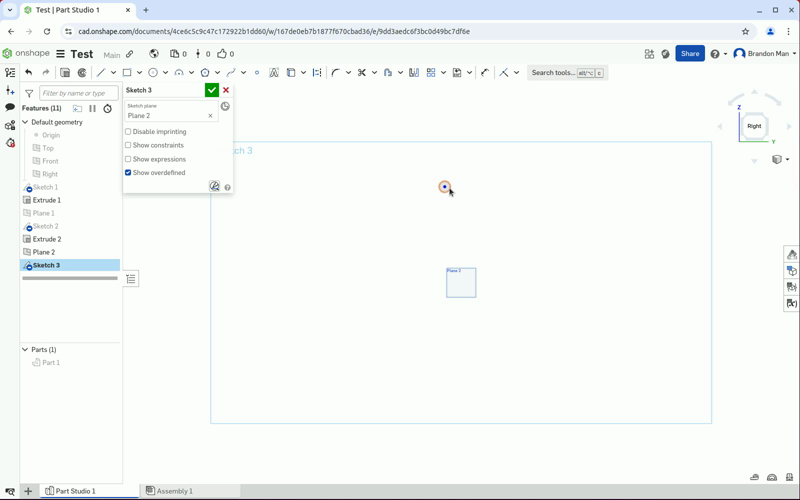
scroll(6)
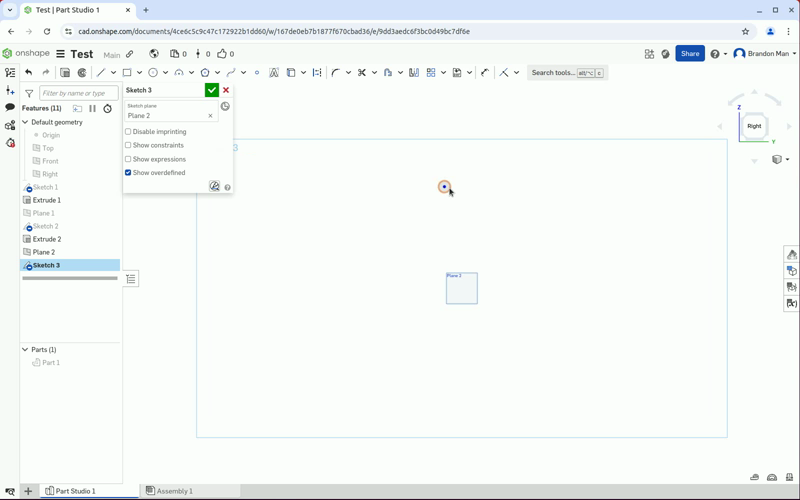
scroll(6)
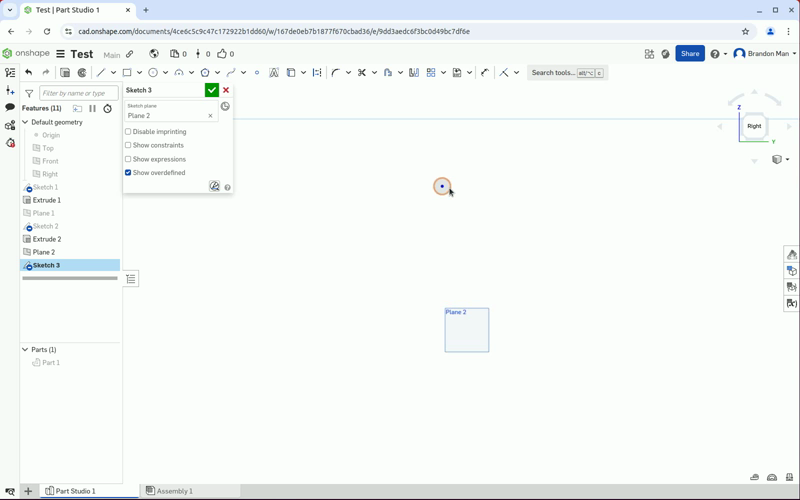
scroll(6)
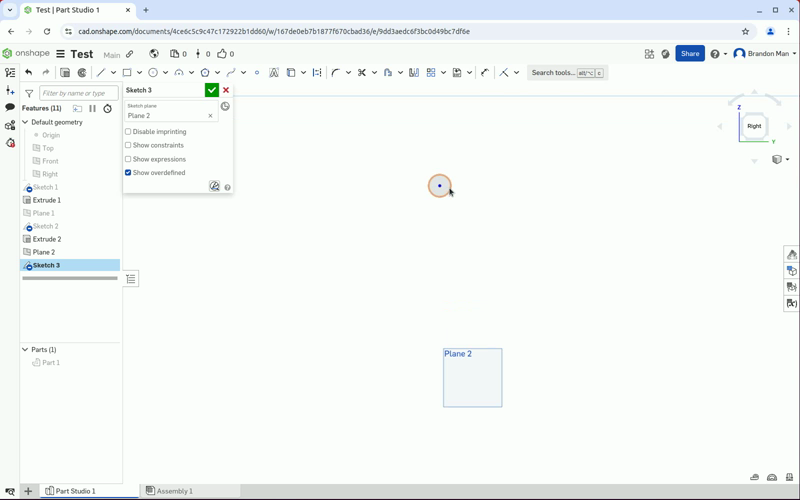
scroll(6)
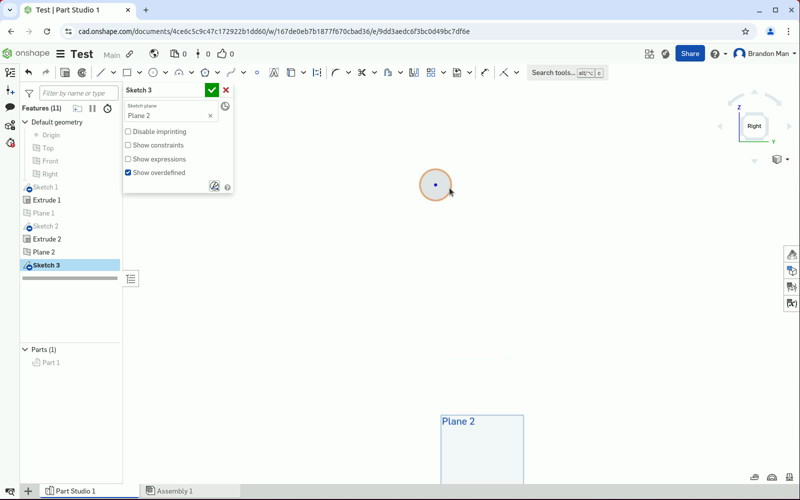
scroll(6)
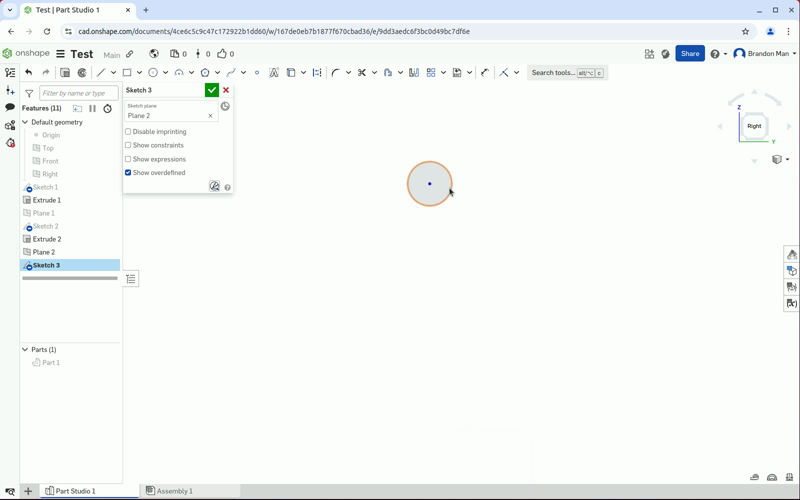
scroll(6)
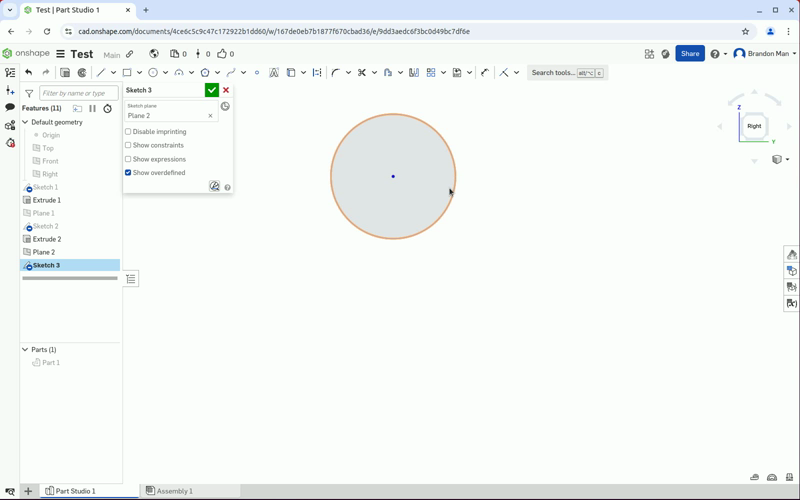
click(449, 187)
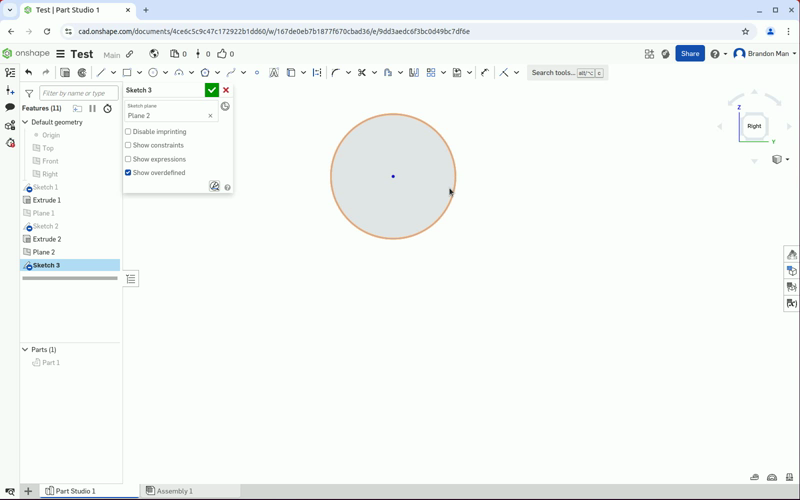
scroll(-6)
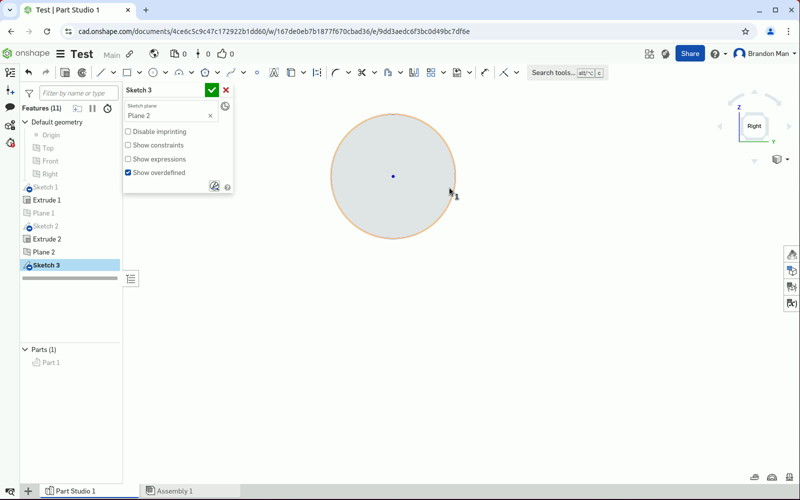
scroll(-6)
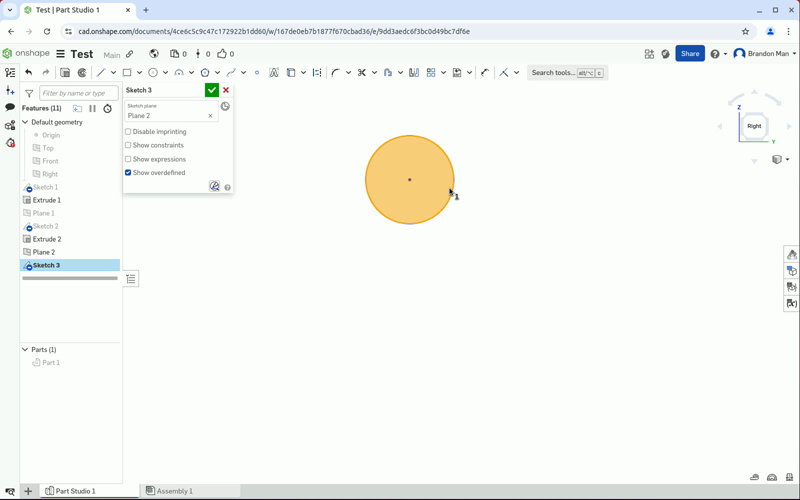
scroll(-6)
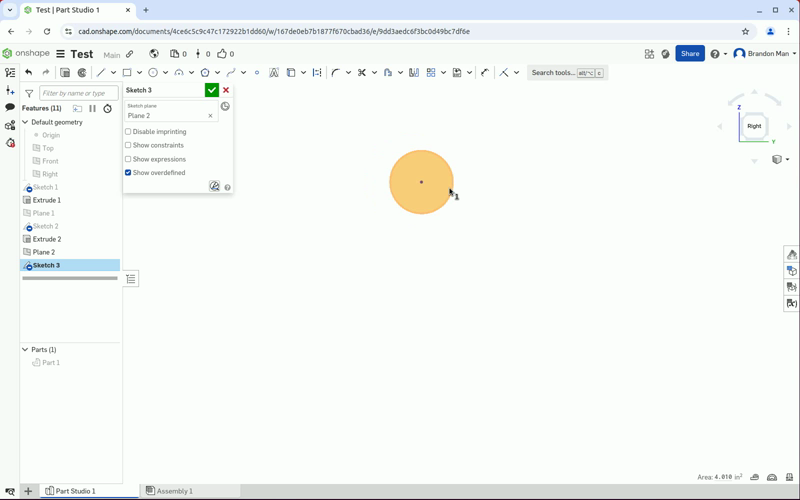
scroll(-6)
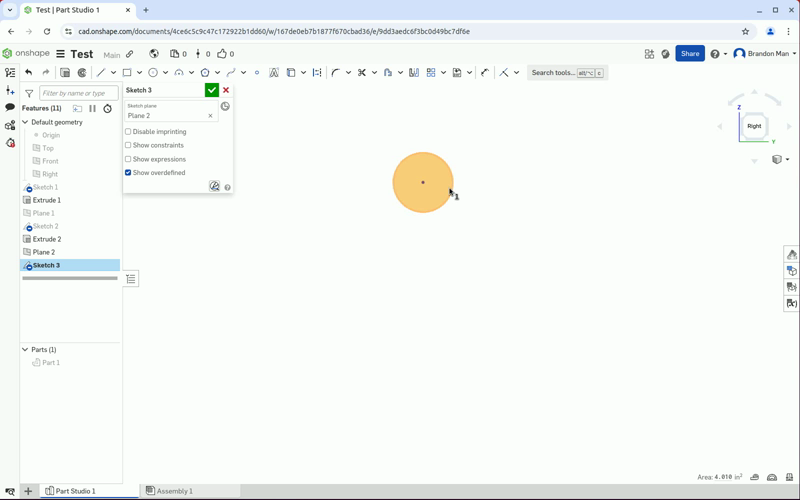
scroll(-6)
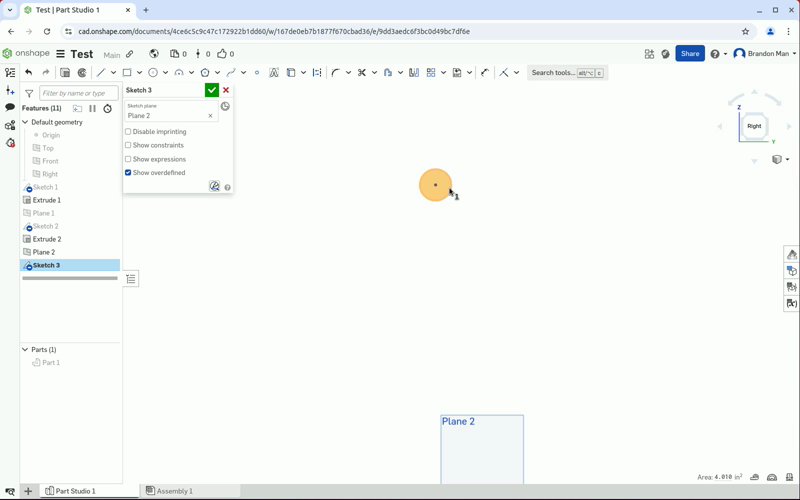
scroll(-6)
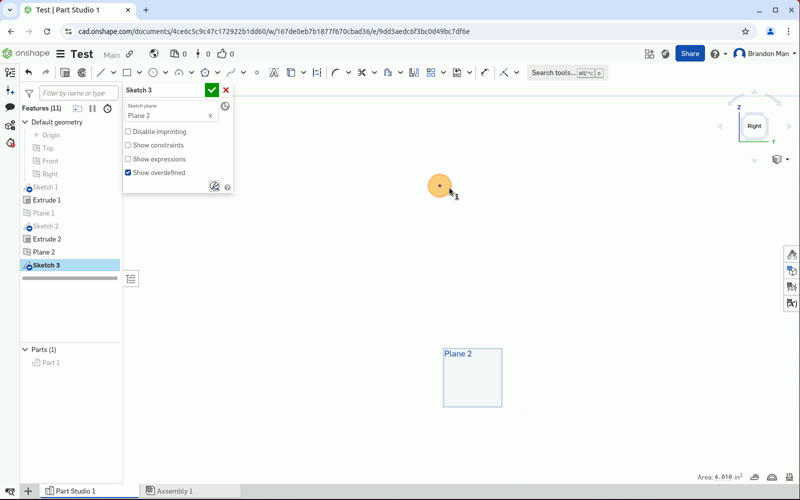
scroll(-6)
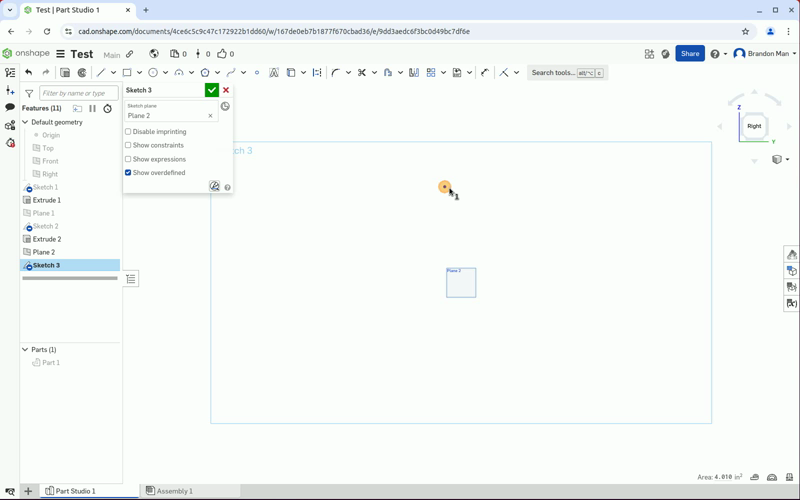
mouse_move(73, 352)
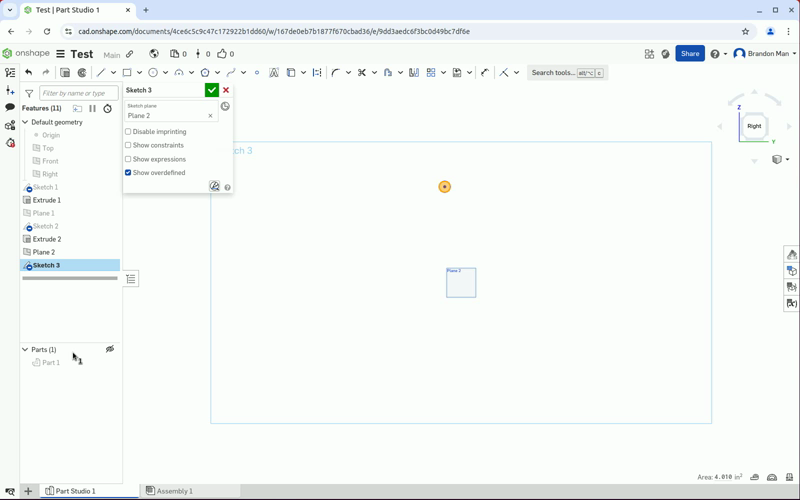
key(shift+y)
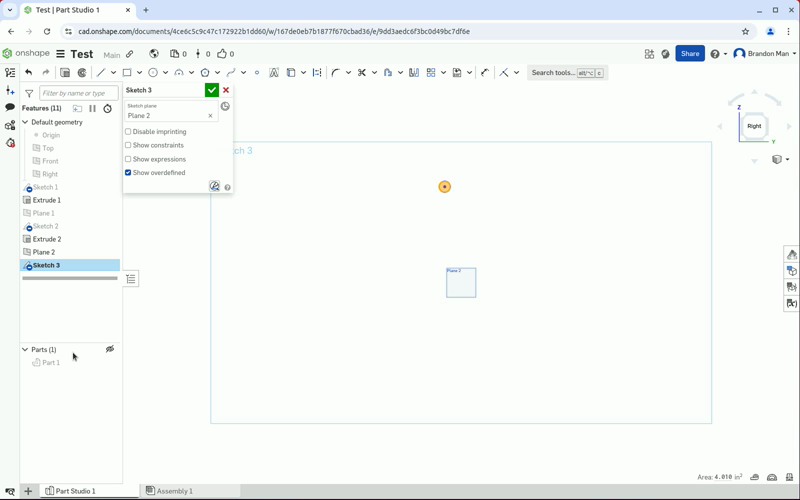
key(shift+e)
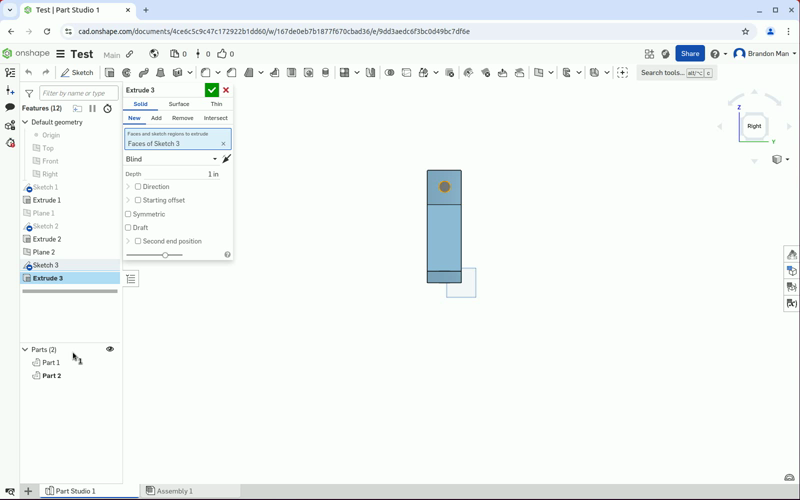
mouse_move(143, 106)
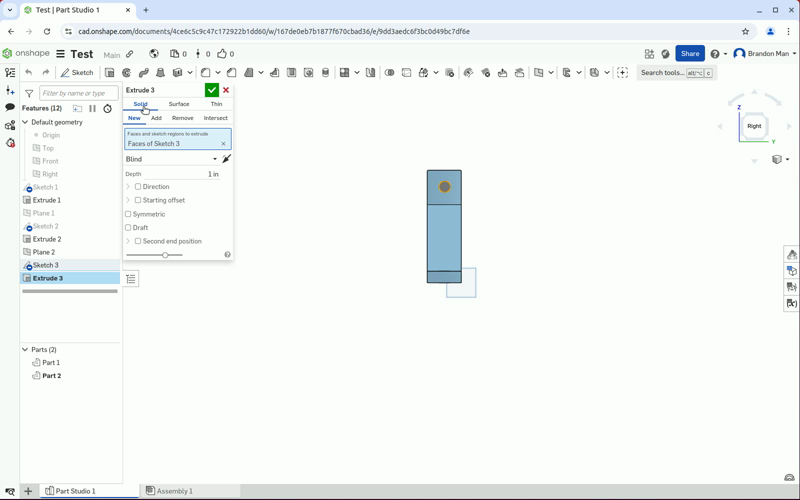
click(143, 106)
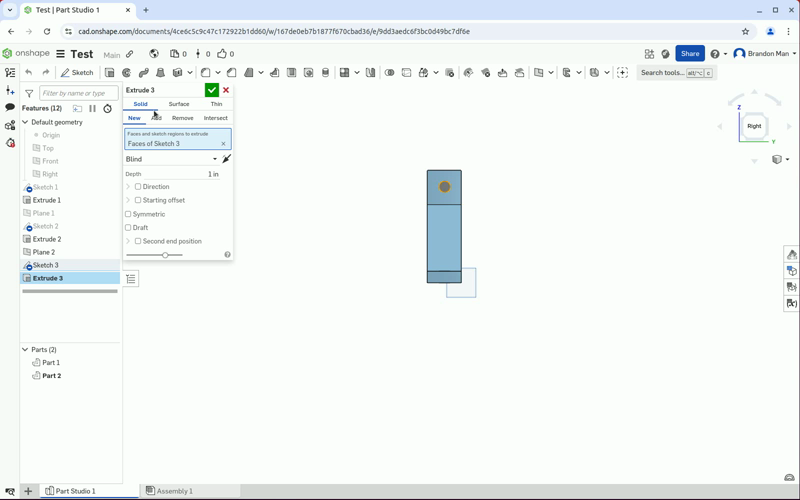
mouse_move(186, 120)
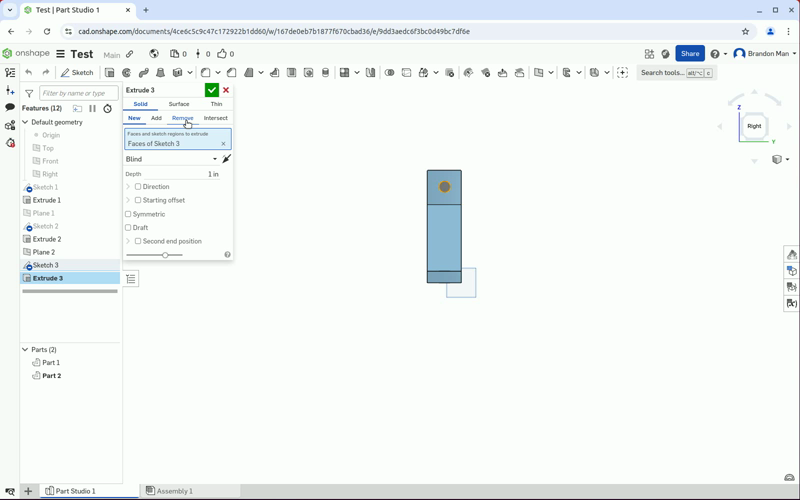
click(186, 120)
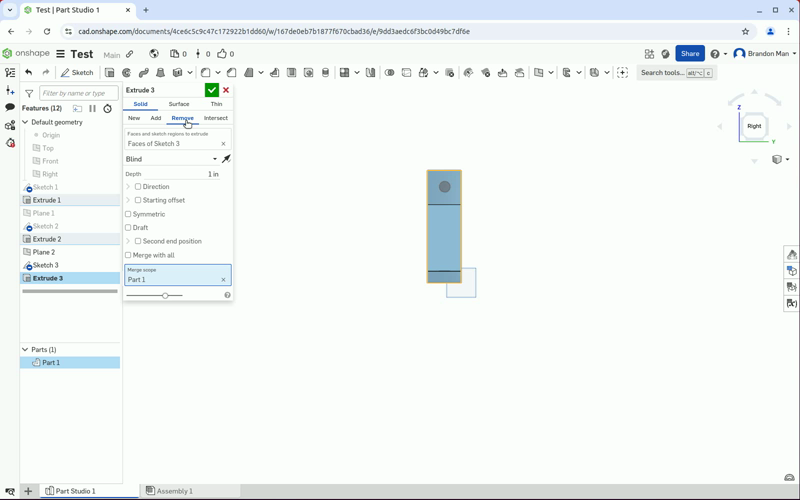
key(tab, 4)
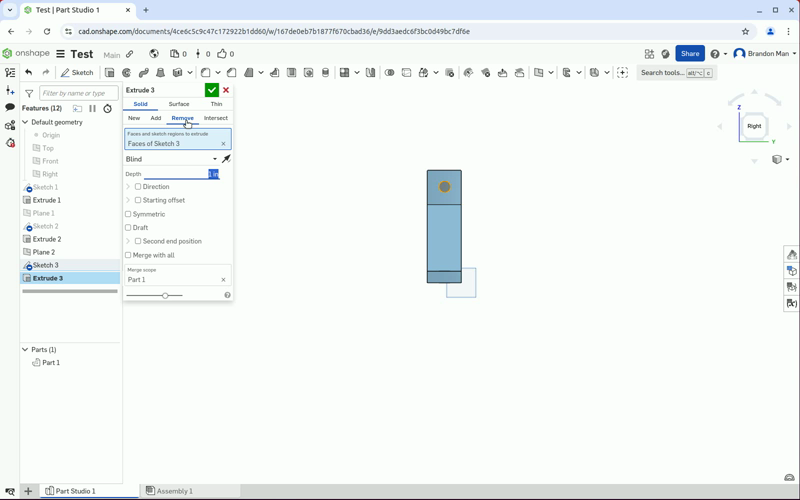
text(11.554)
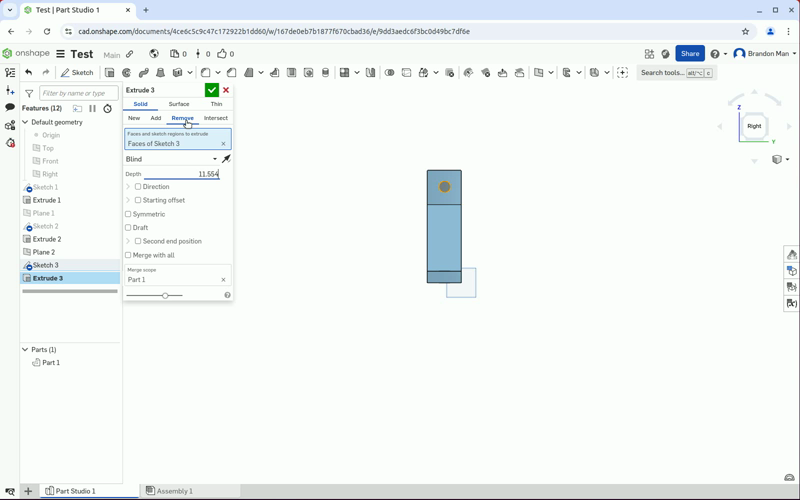
key(tab, 6)
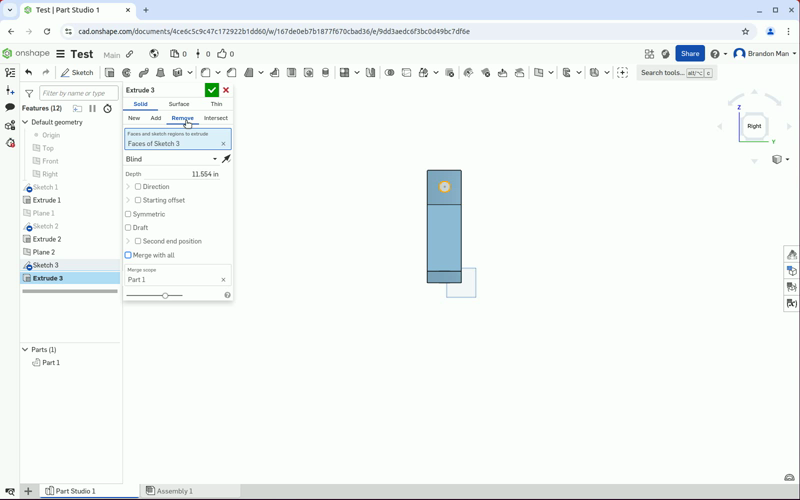
key(space)
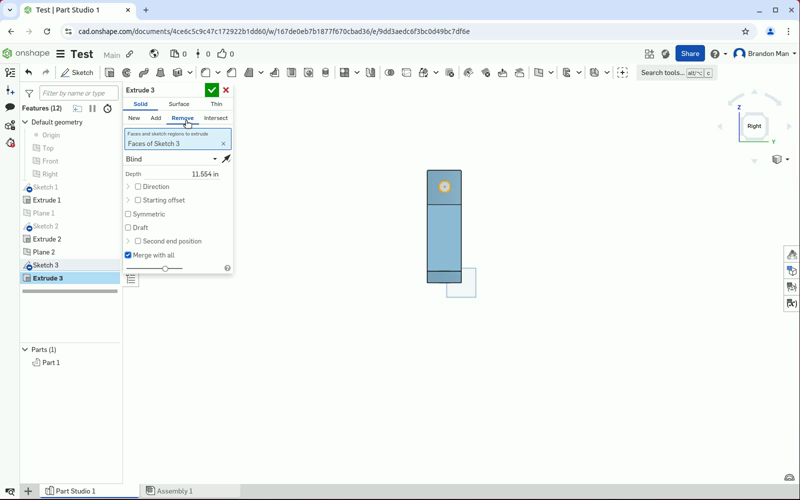
key(enter)
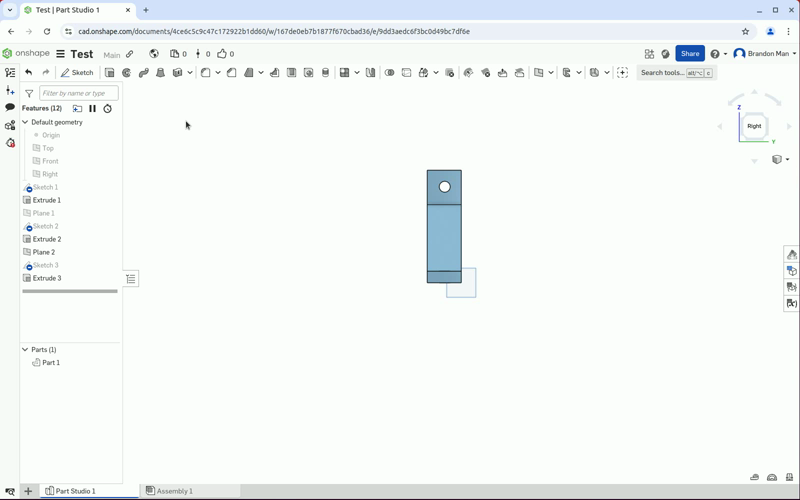
key(shift+h)
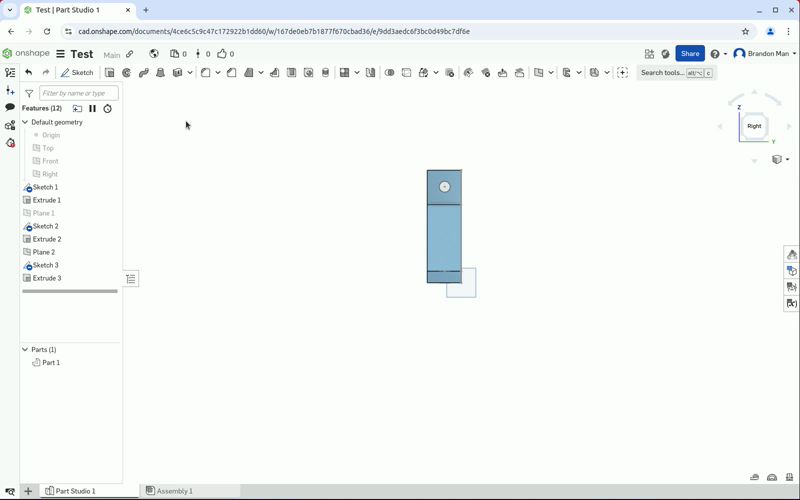
key(shift+h)
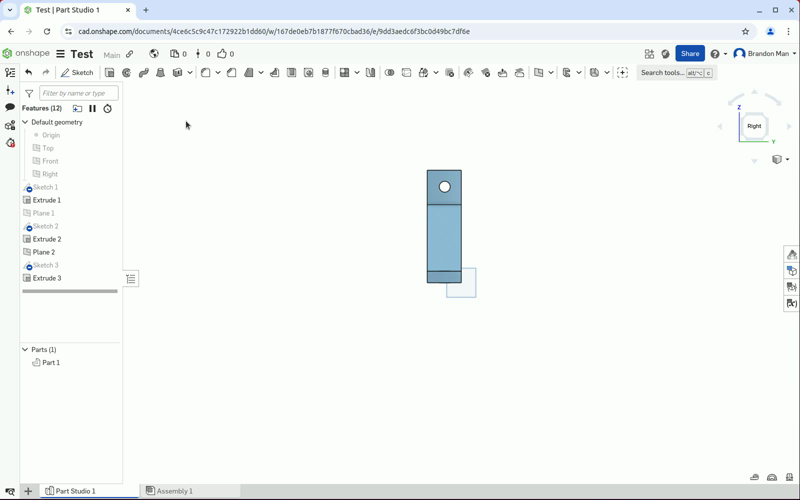
mouse_move(73, 189)
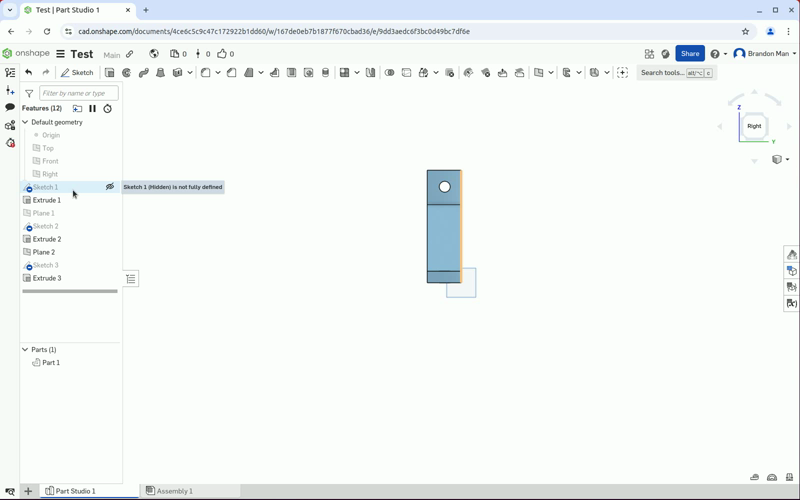
click(73, 189)
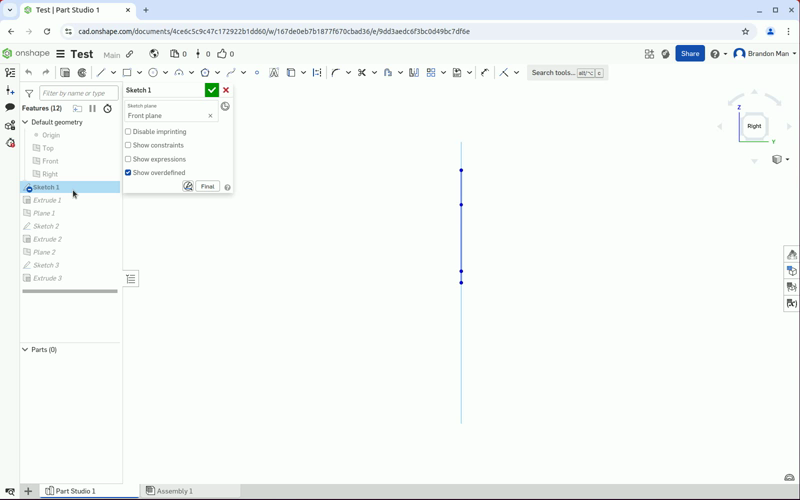
mouse_move(229, 92)
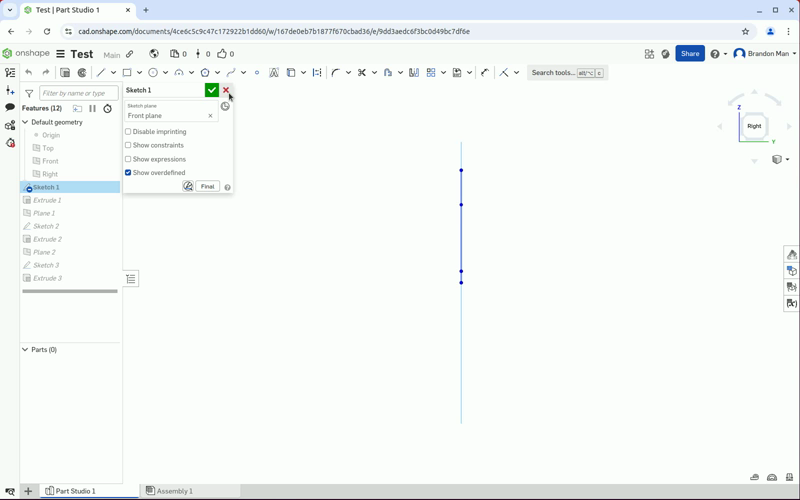
click(229, 92)
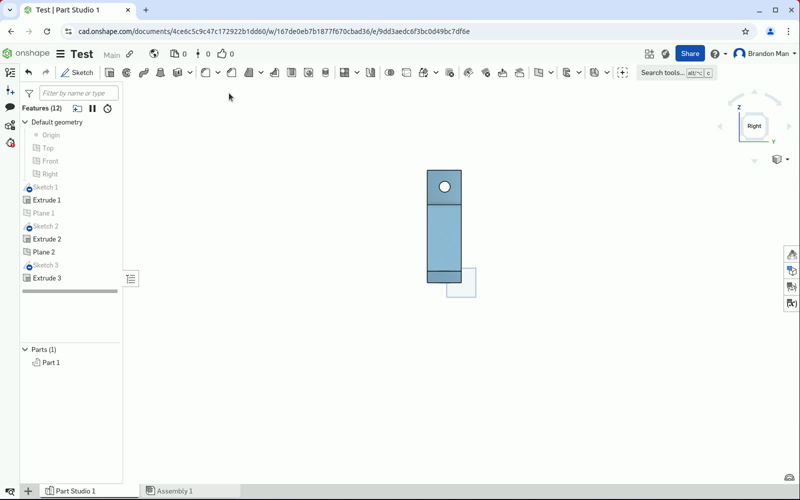
mouse_move(73, 352)
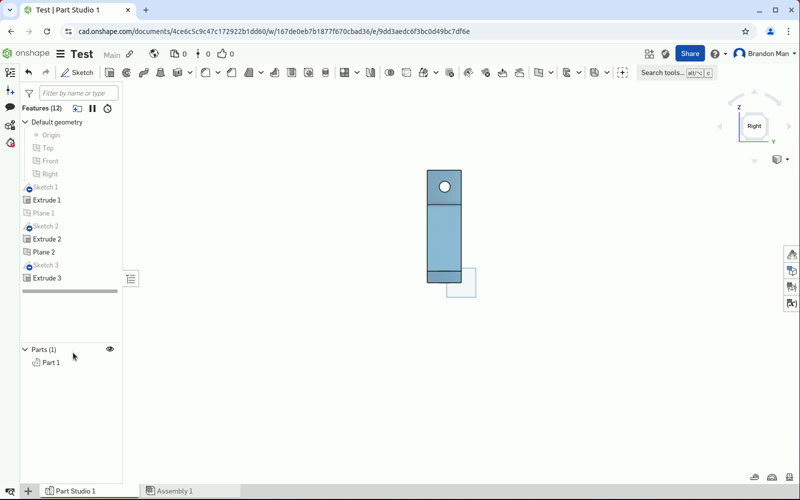
key(y)
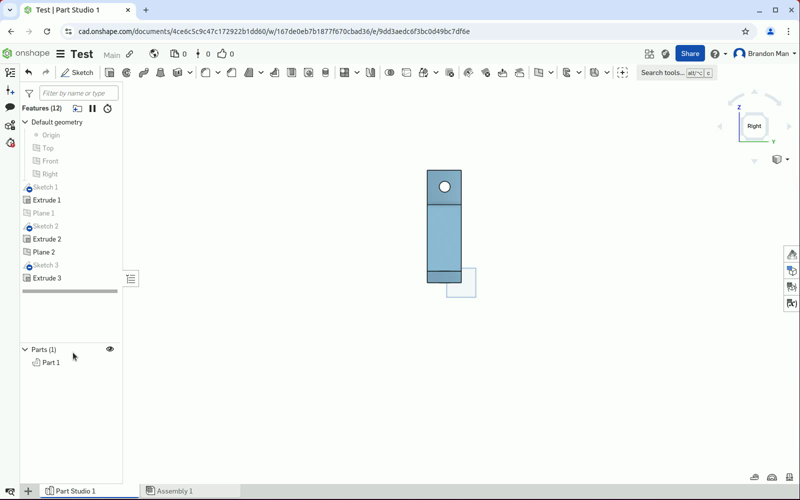
key(shift+p)
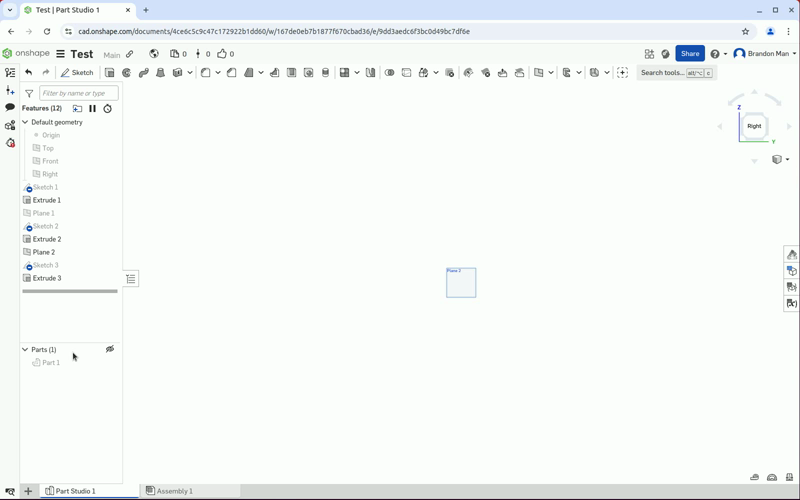
key(space)
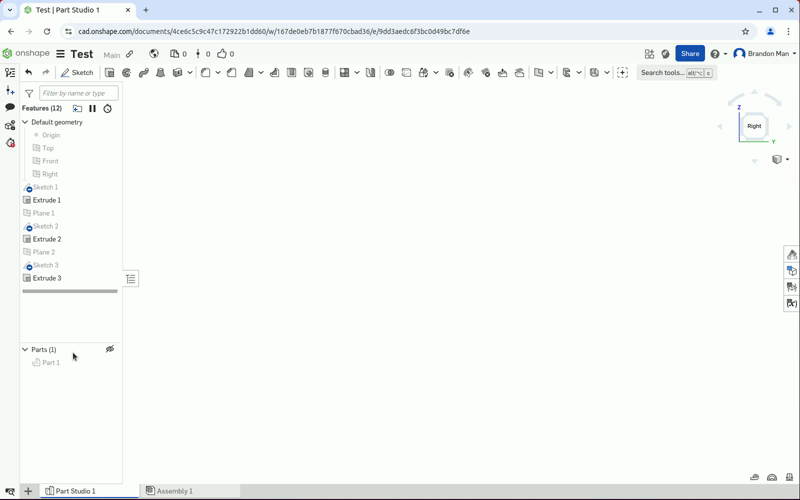
key_down(shift)
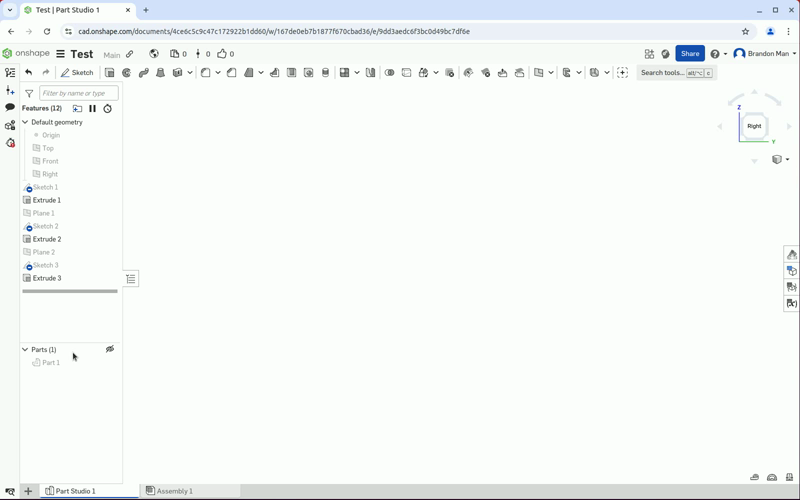
key(right)
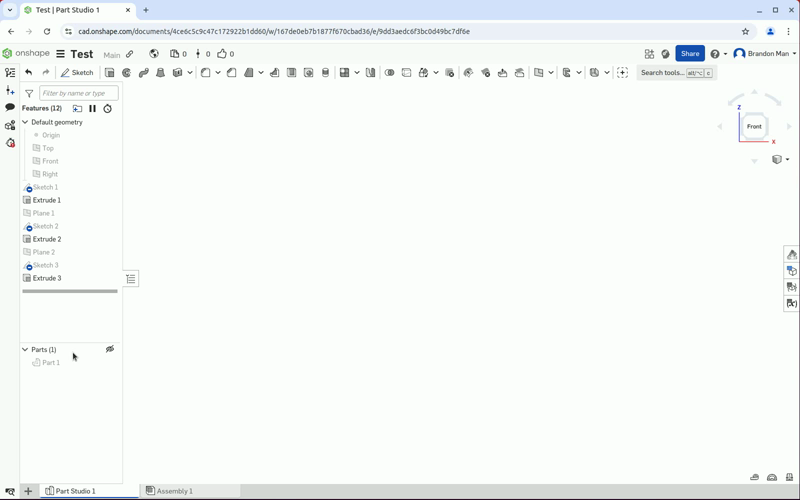
key_up(shift)
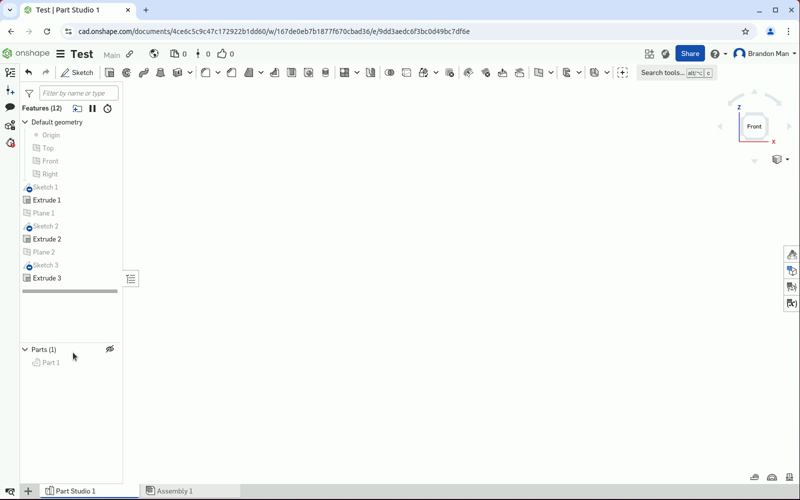
mouse_move(73, 352)
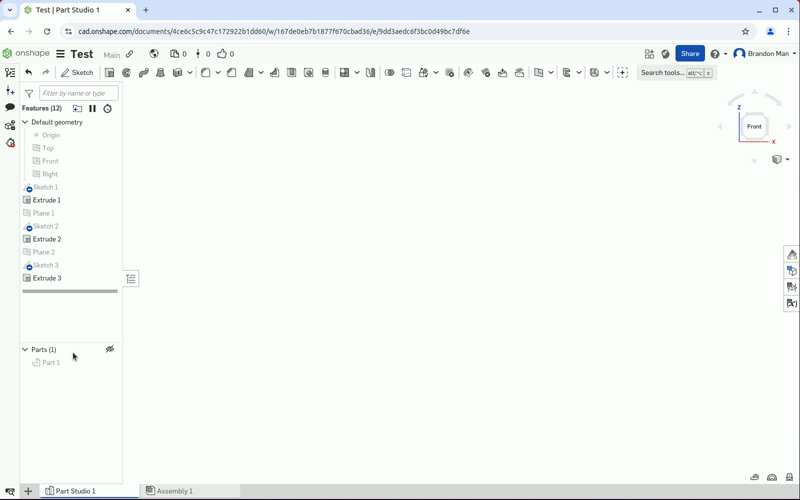
key(shift+y)
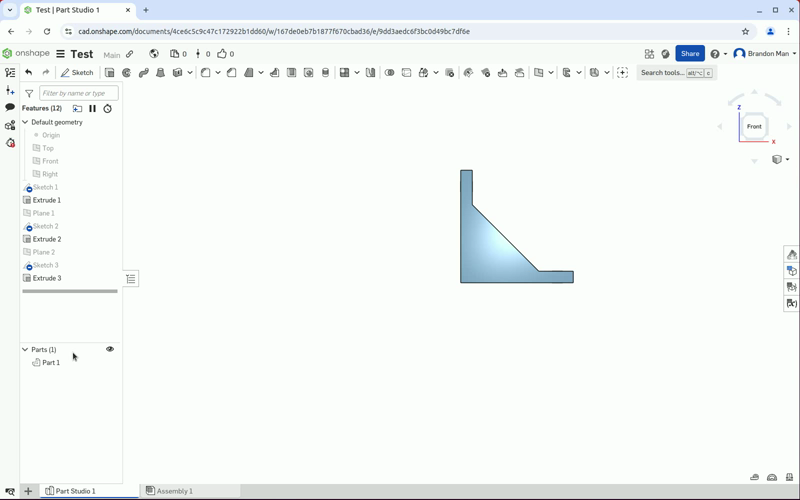
mouse_move(541, 75)
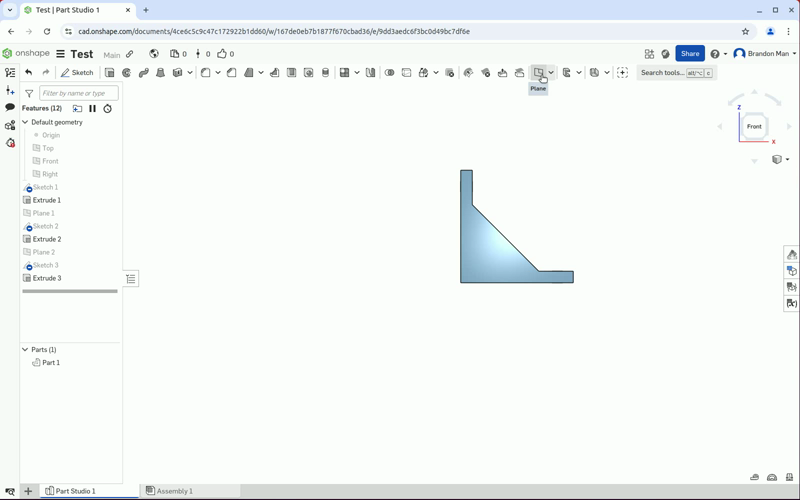
click(541, 75)
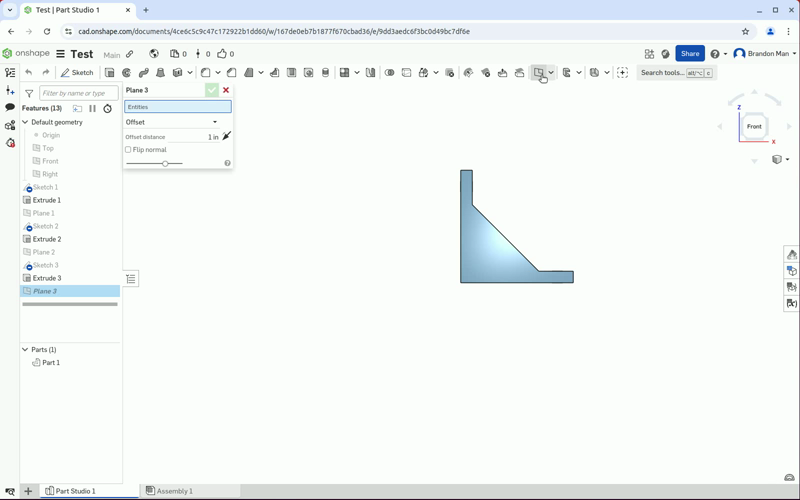
mouse_move(73, 163)
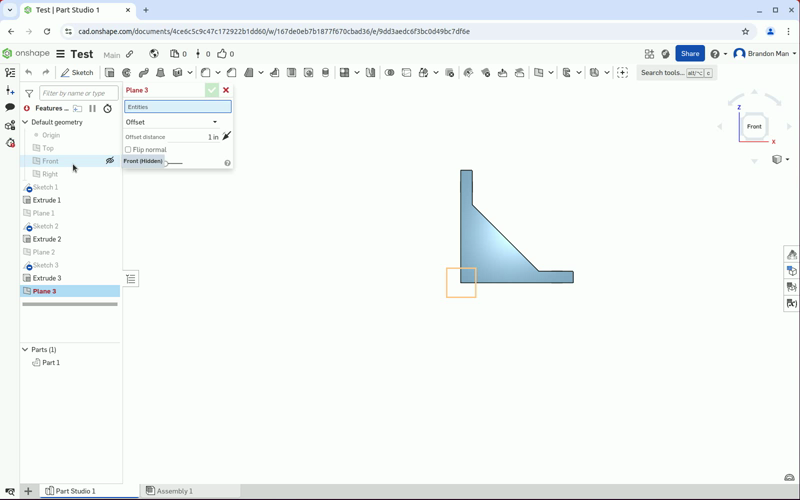
click(73, 163)
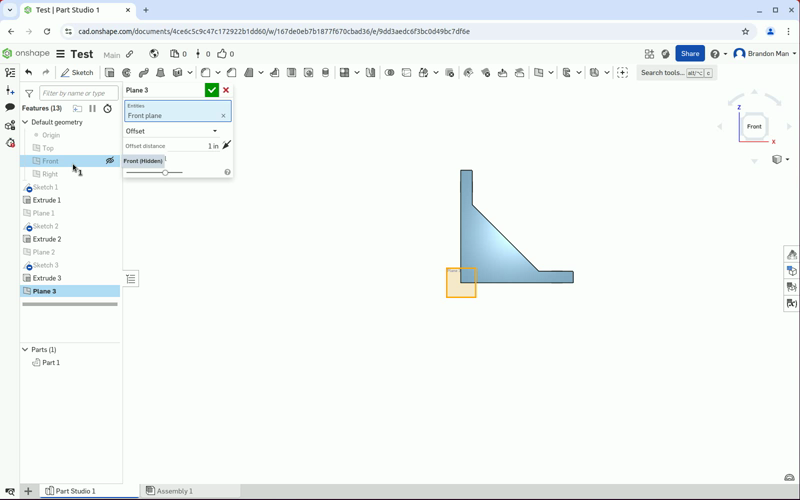
key(tab, 2)
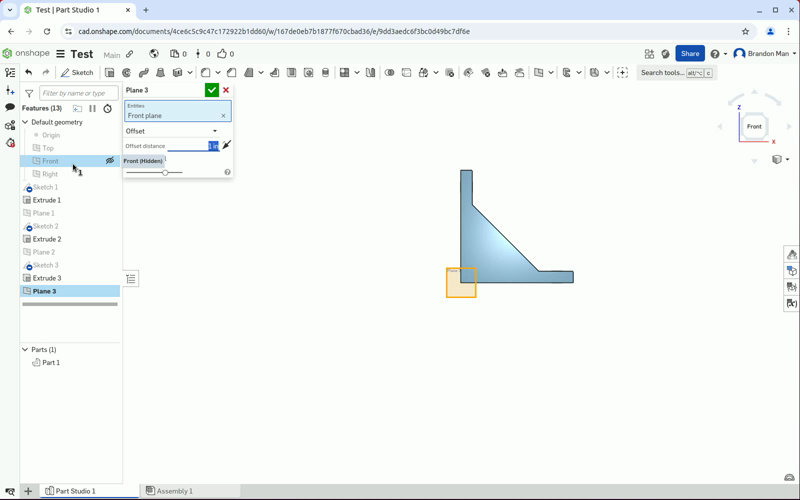
text(6.994)
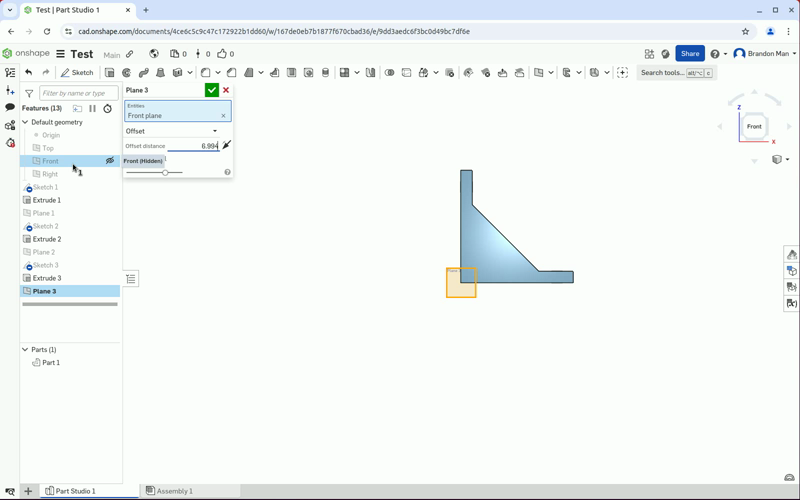
key(enter, 2)
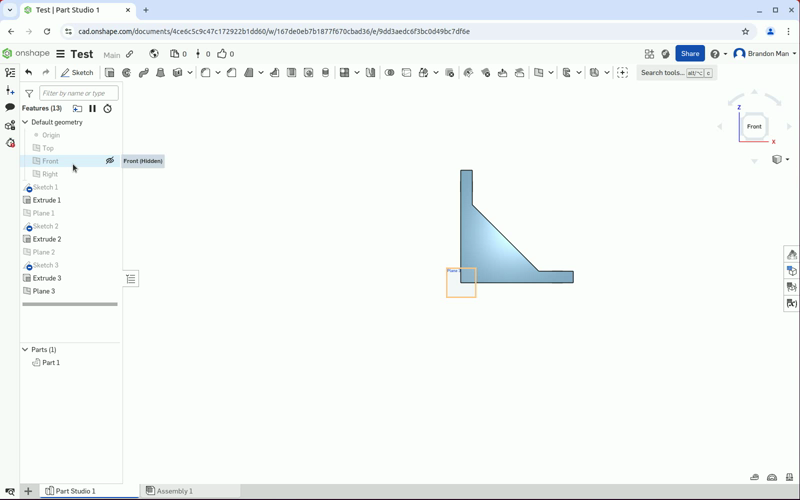
key(shift+s)
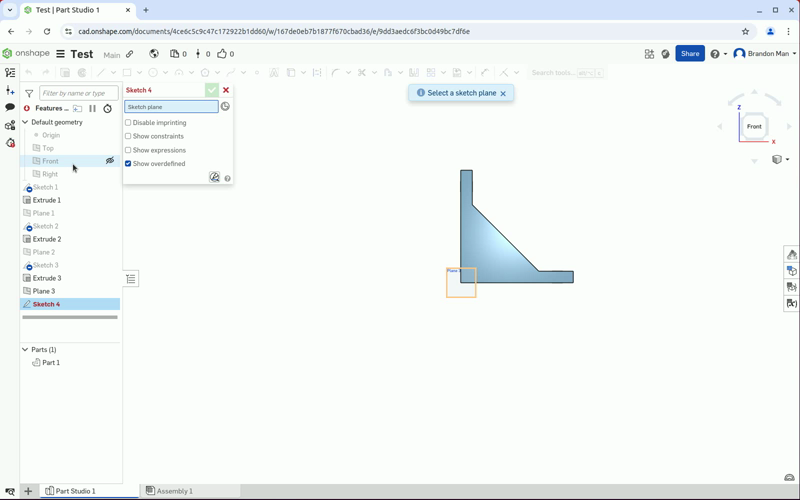
mouse_move(73, 293)
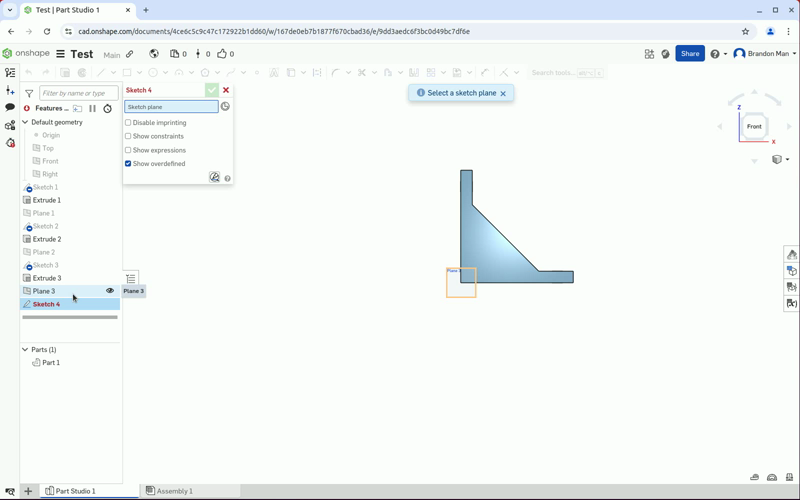
click(73, 293)
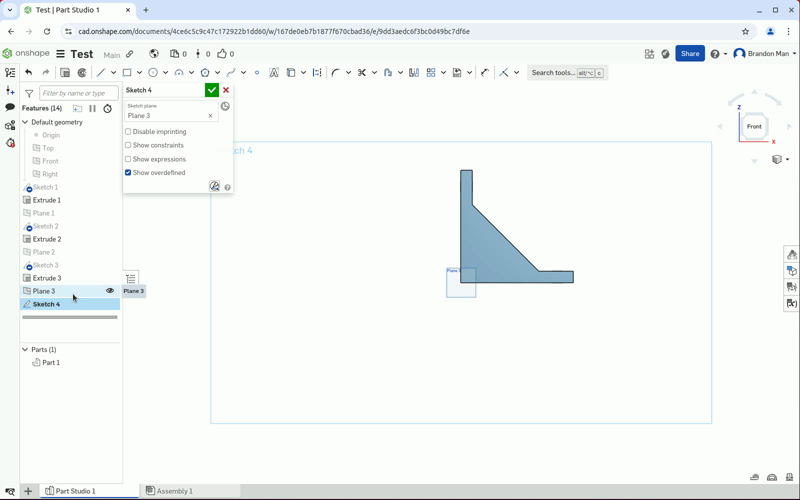
mouse_move(73, 352)
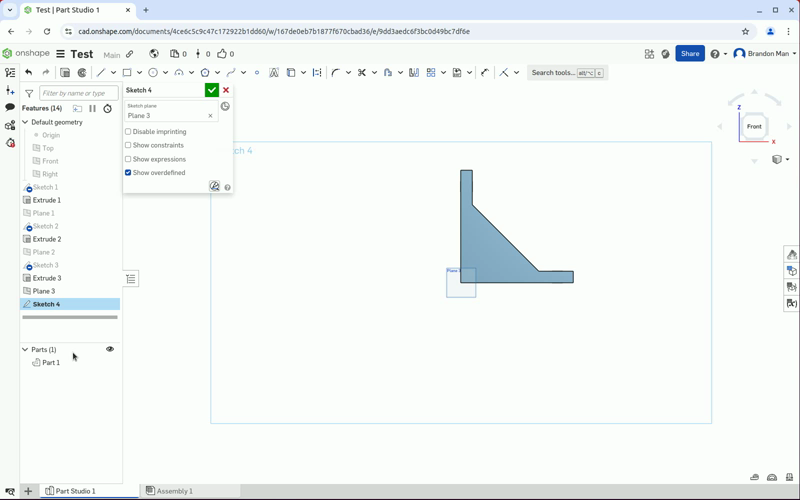
key(y)
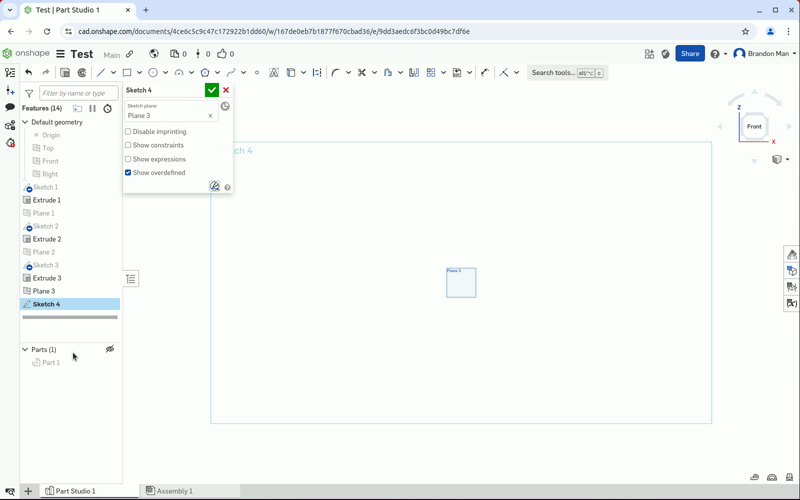
key(l)
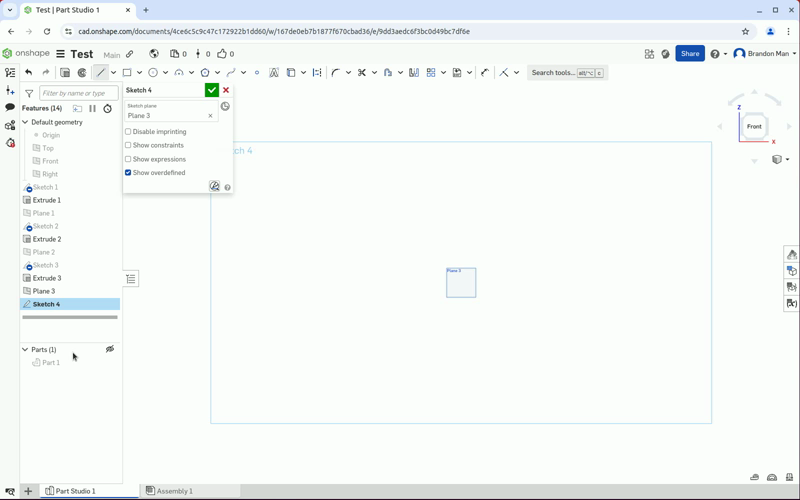
key_down(shift)
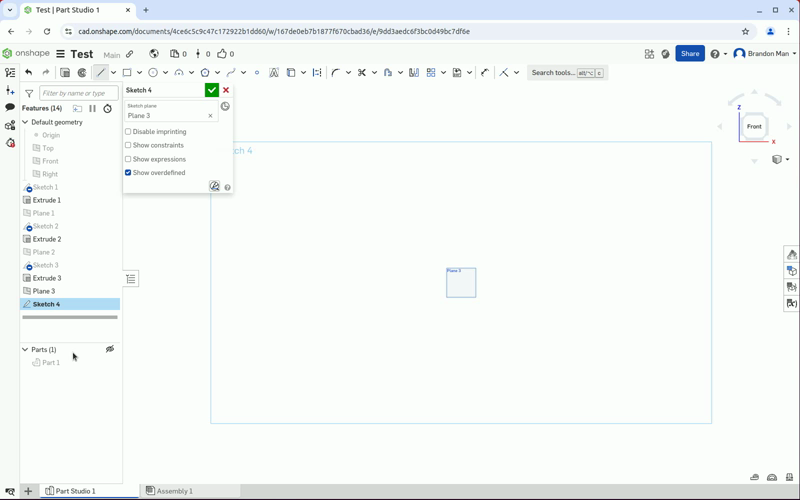
mouse_move(472, 249)
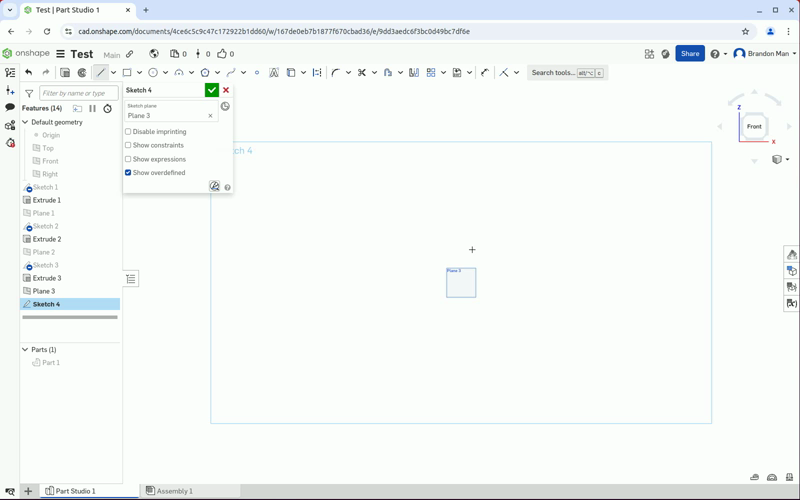
click(472, 249)
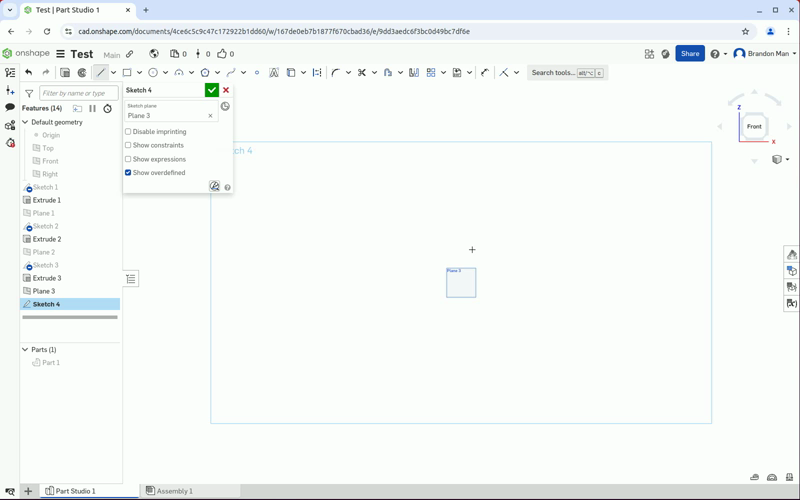
key_up(shift)
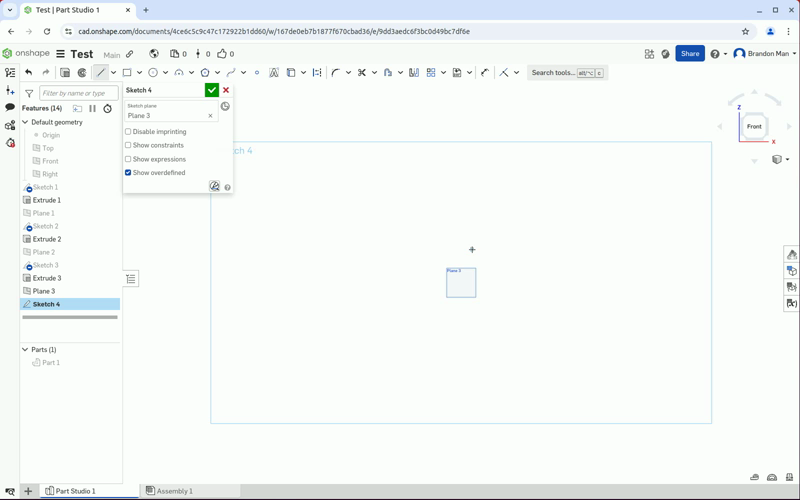
key_down(shift)
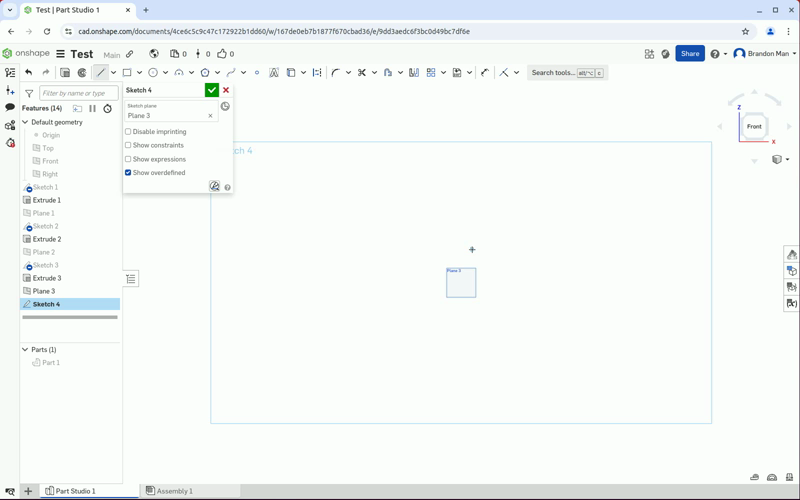
mouse_move(502, 249)
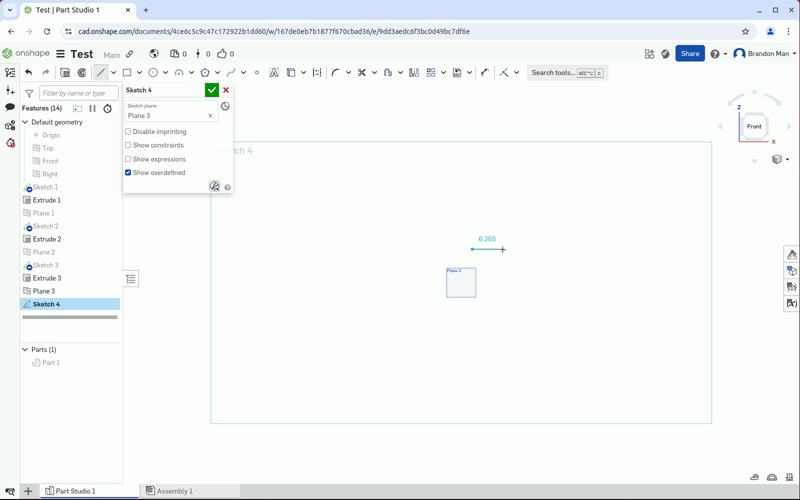
mouse_move(495, 271)
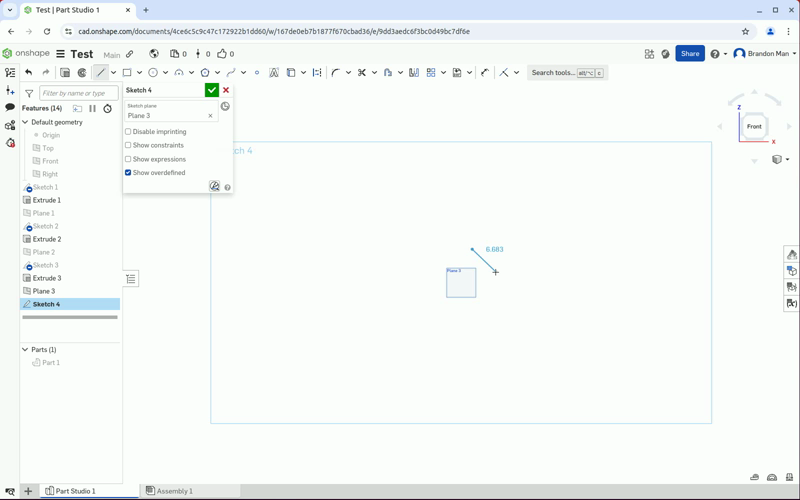
click(495, 271)
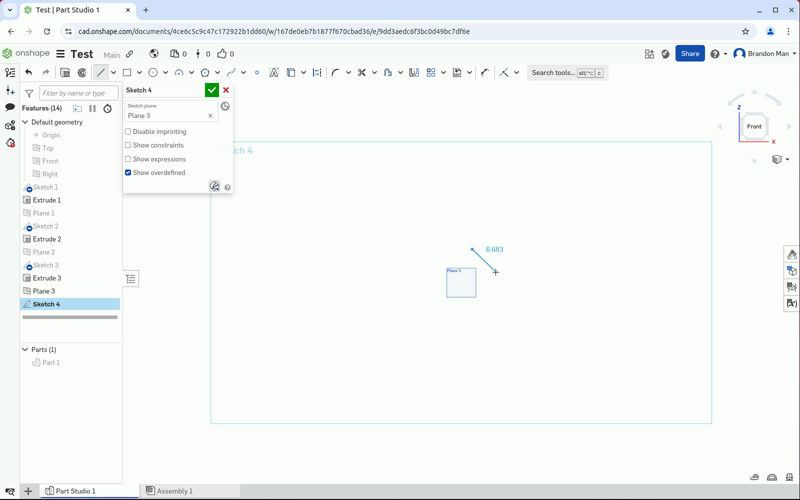
key_up(shift)
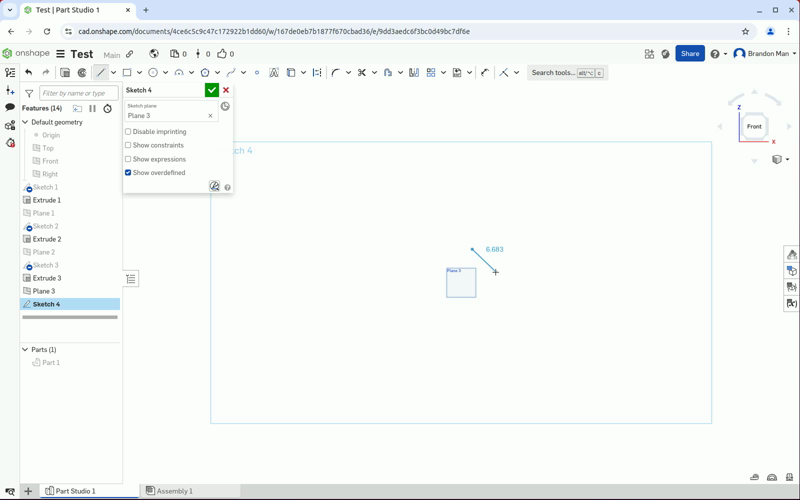
key_down(shift)
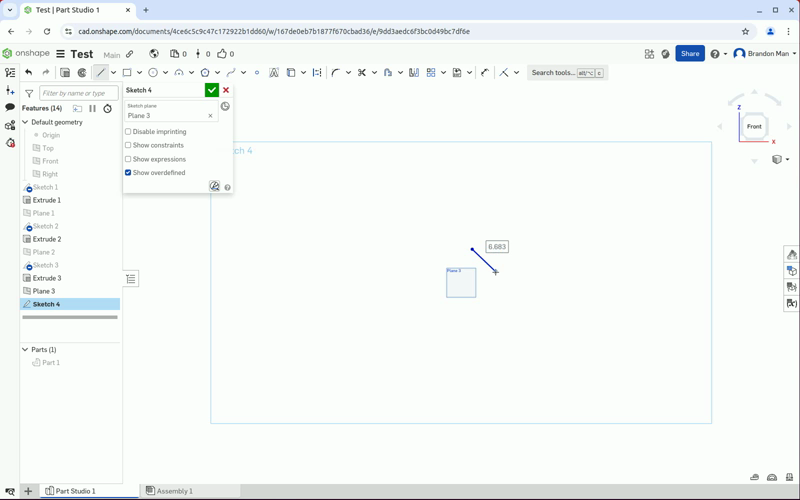
mouse_move(525, 271)
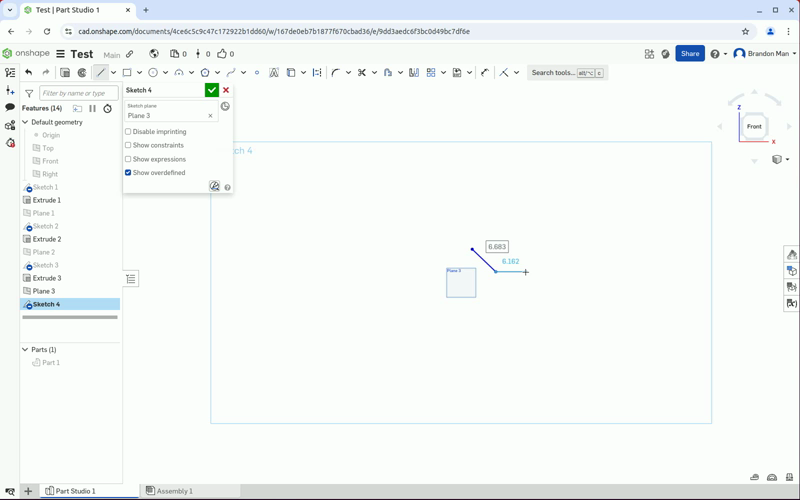
mouse_move(540, 271)
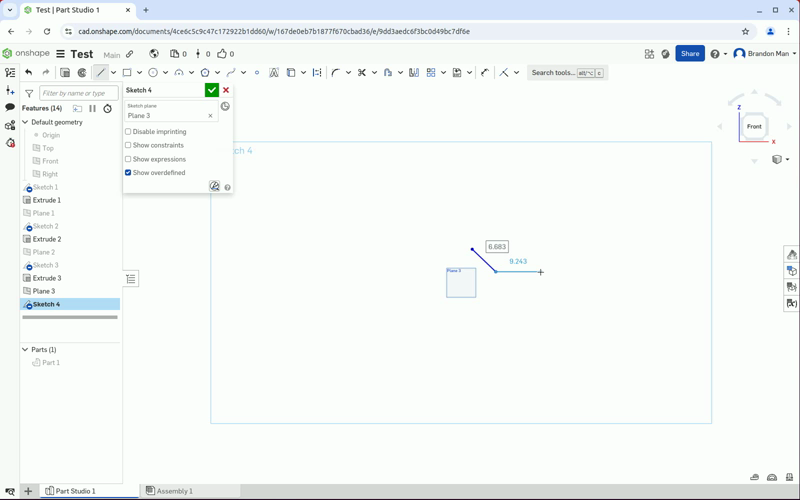
click(540, 271)
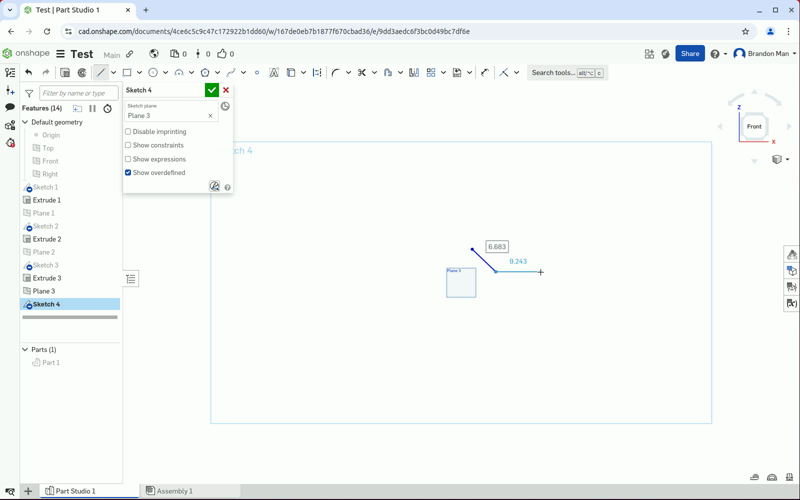
key_up(shift)
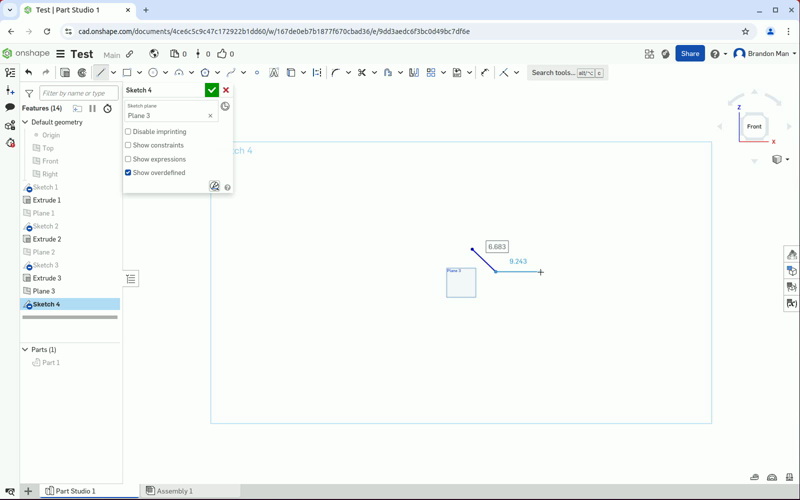
key_down(shift)
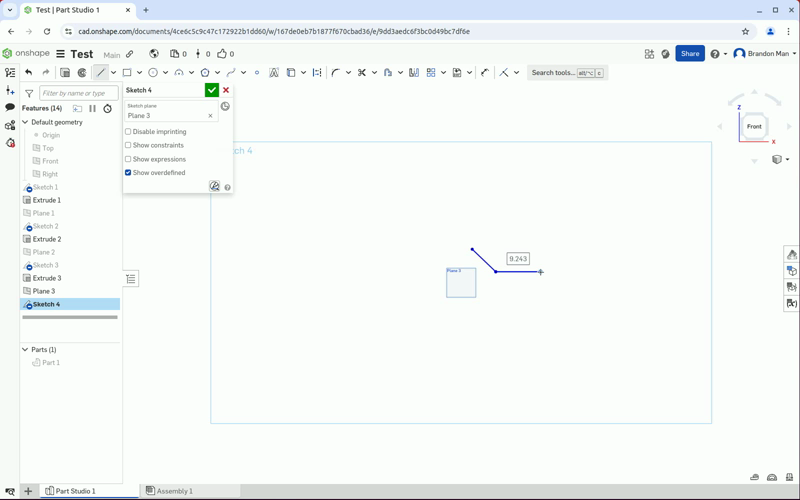
mouse_move(472, 203)
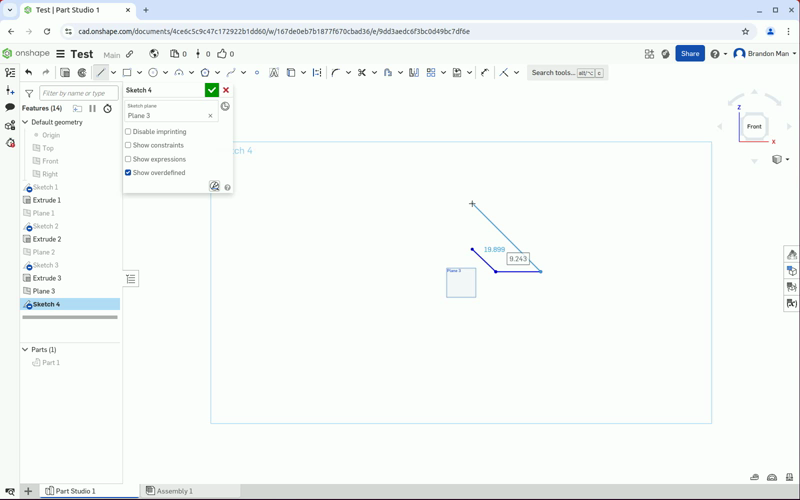
click(472, 203)
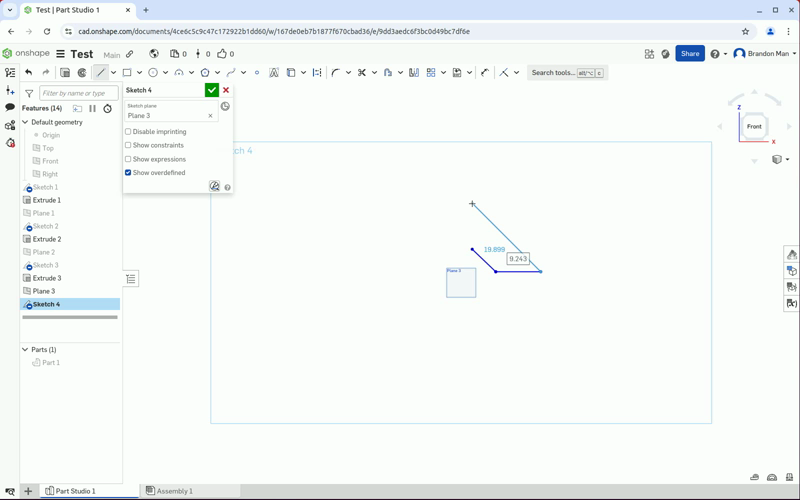
key_up(shift)
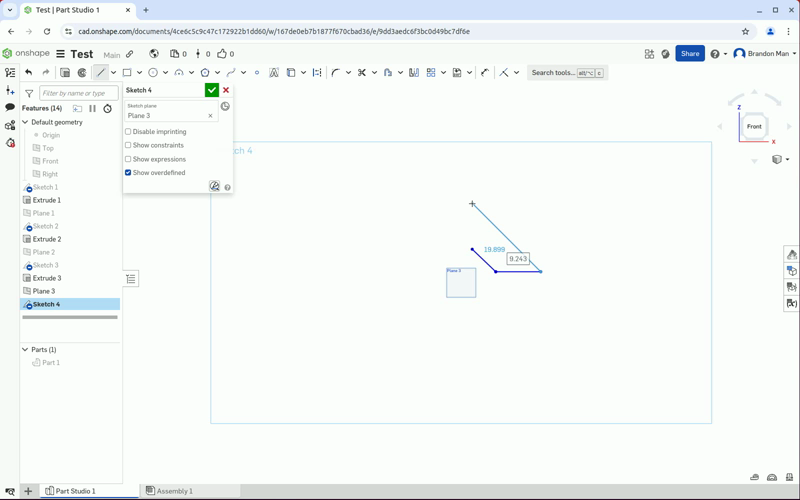
mouse_move(502, 203)
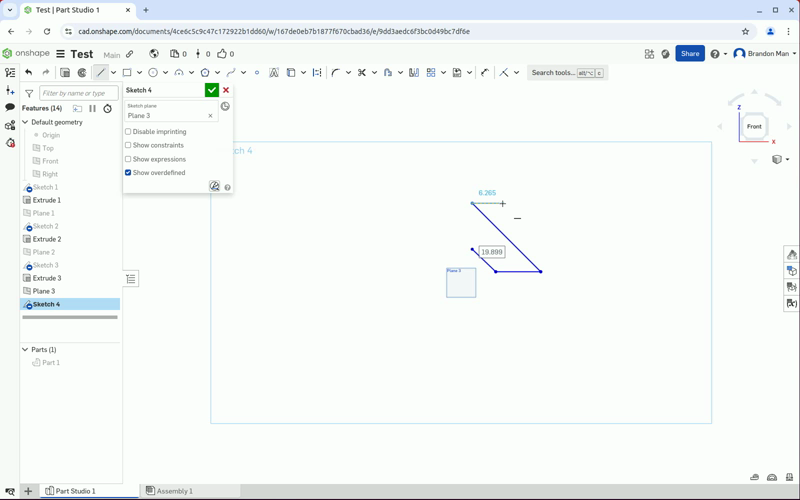
key_down(shift)
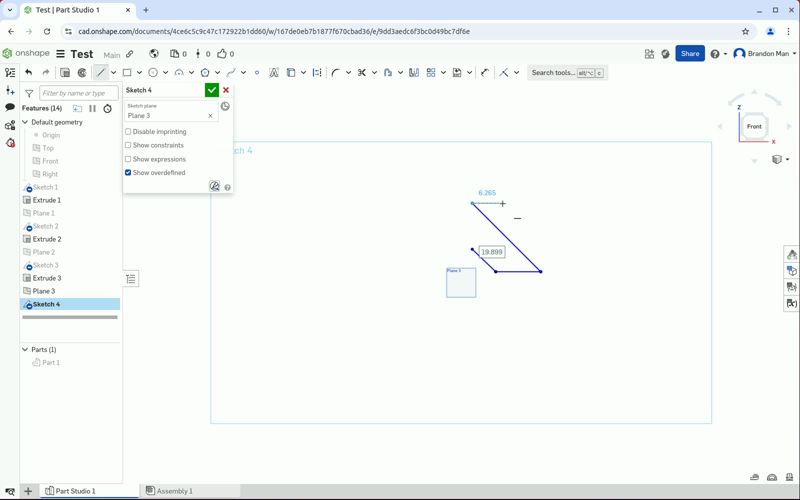
mouse_move(472, 249)
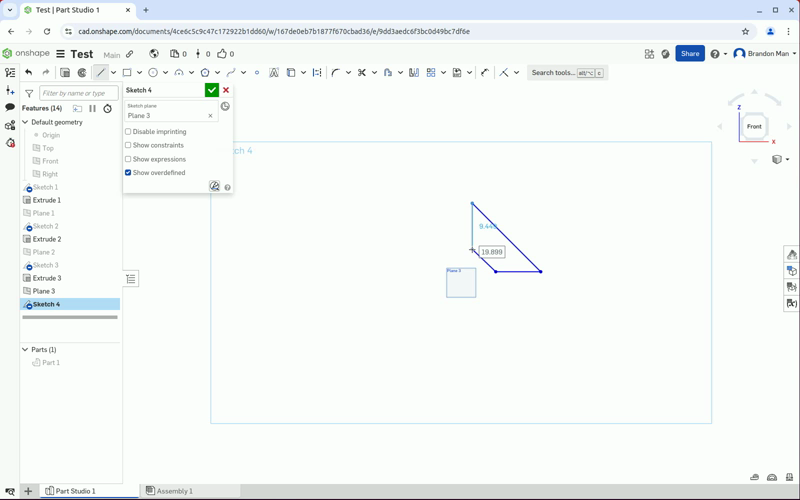
key_up(shift)
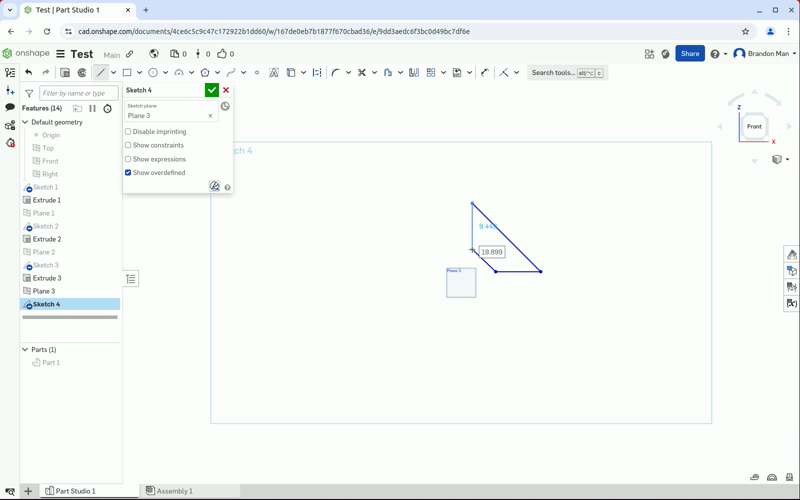
click(472, 249)
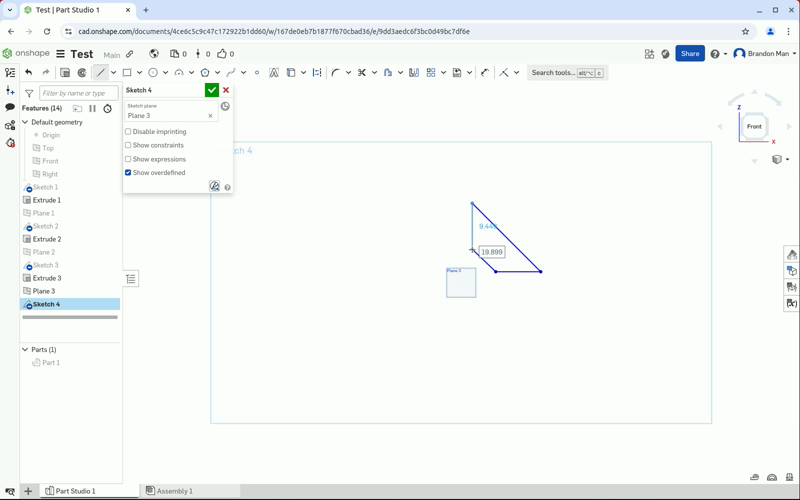
key(esc)
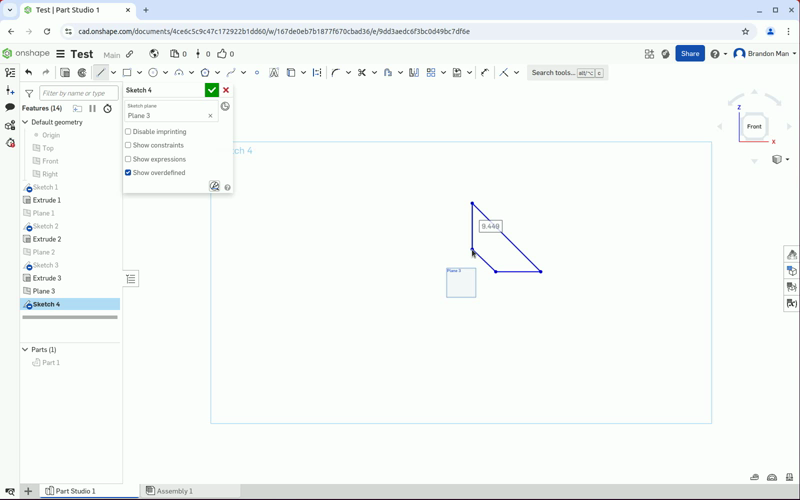
mouse_move(494, 245)
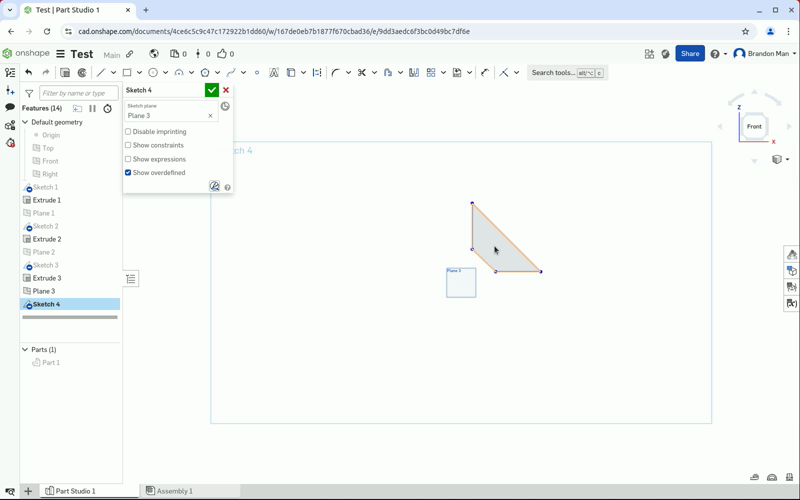
click(494, 245)
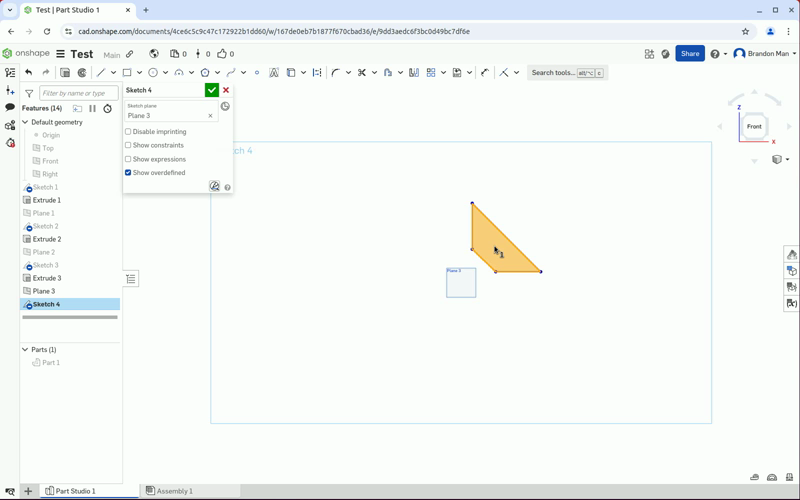
mouse_move(73, 352)
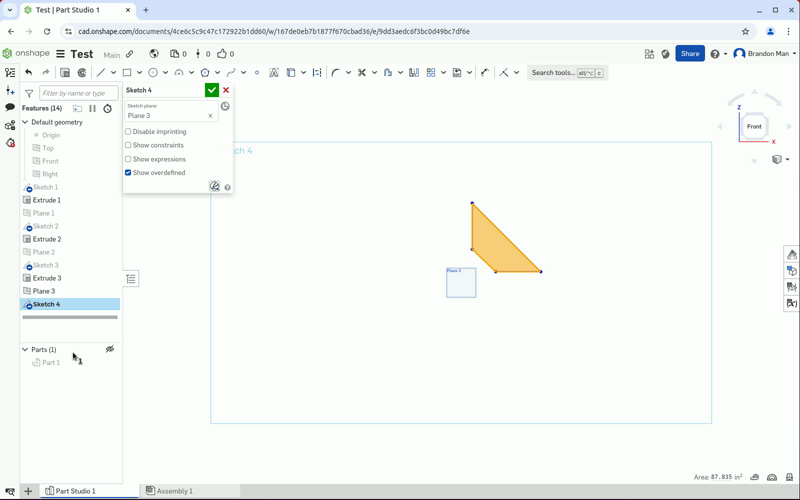
key(shift+y)
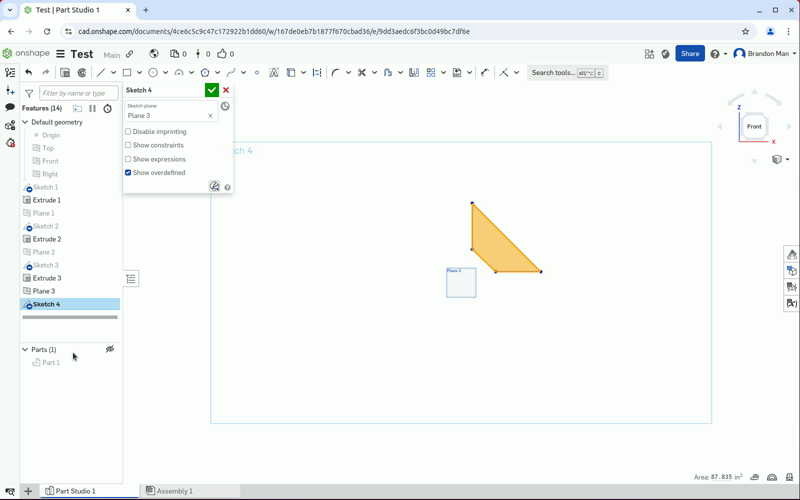
key(shift+e)
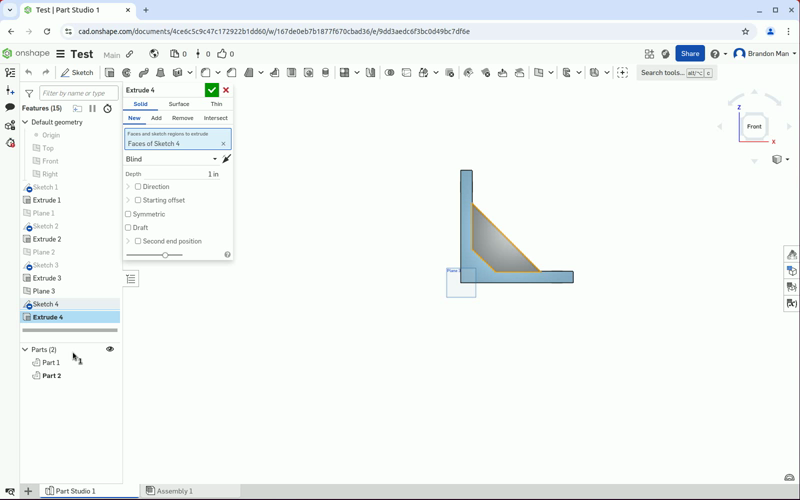
mouse_move(143, 106)
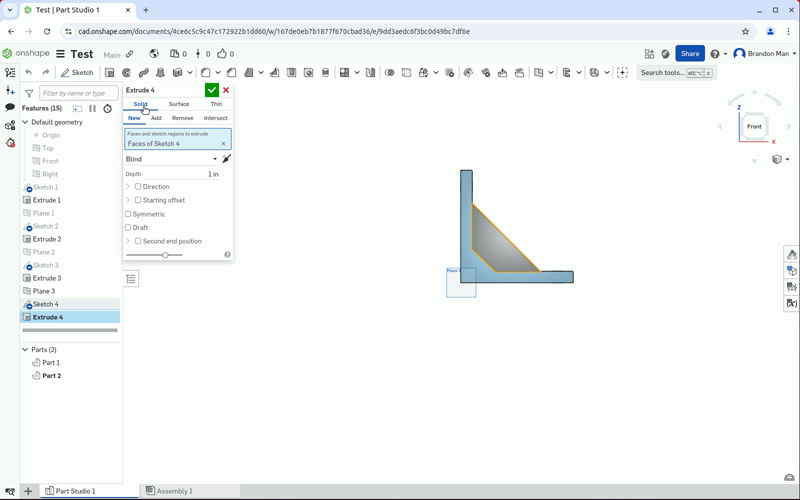
click(143, 106)
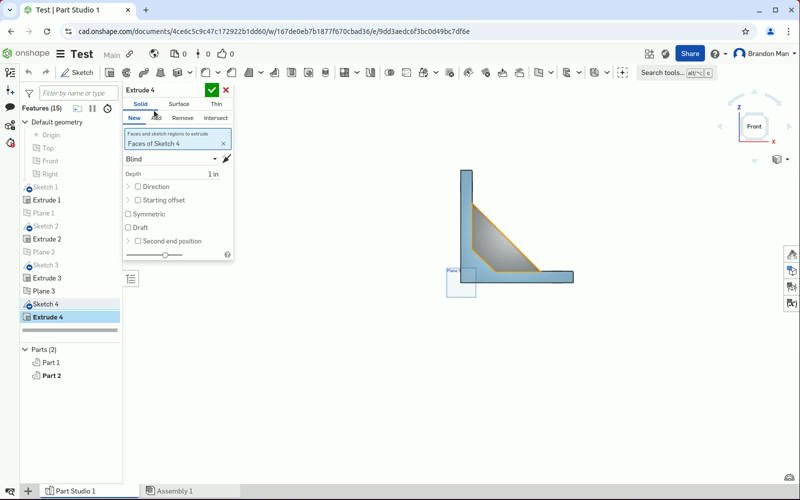
mouse_move(186, 120)
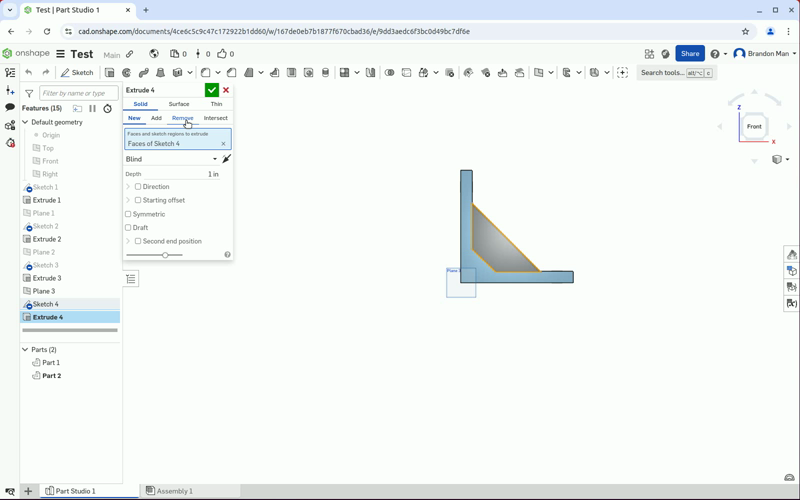
click(186, 120)
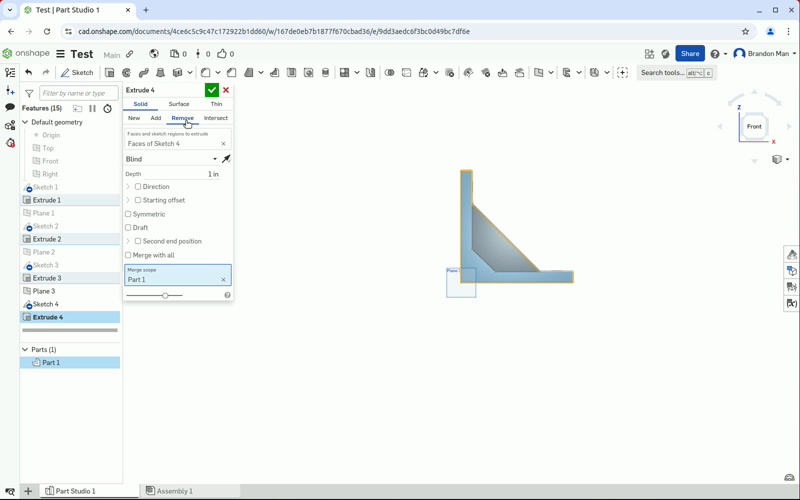
key(tab, 4)
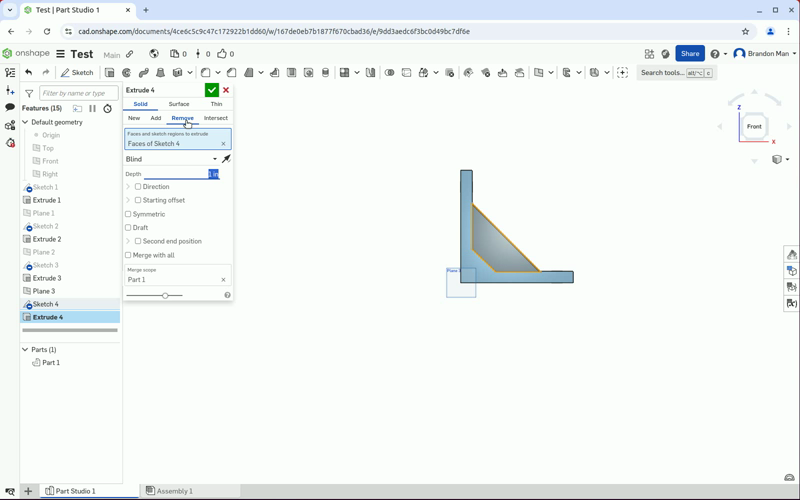
text(4.574)
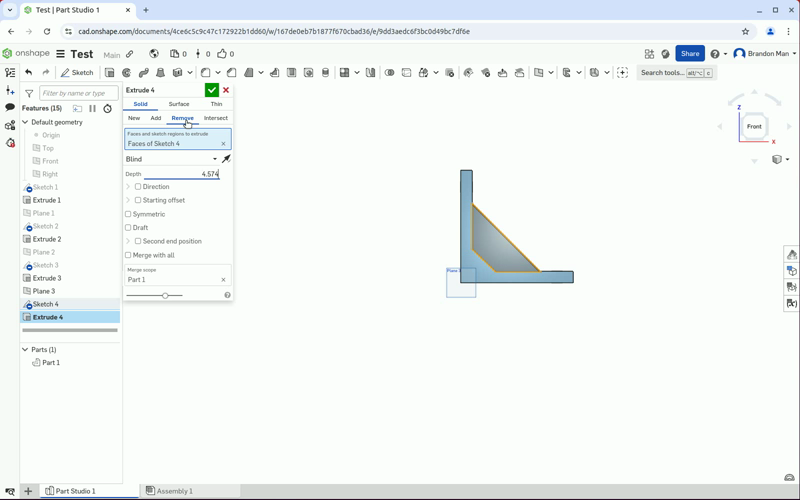
key(tab, 6)
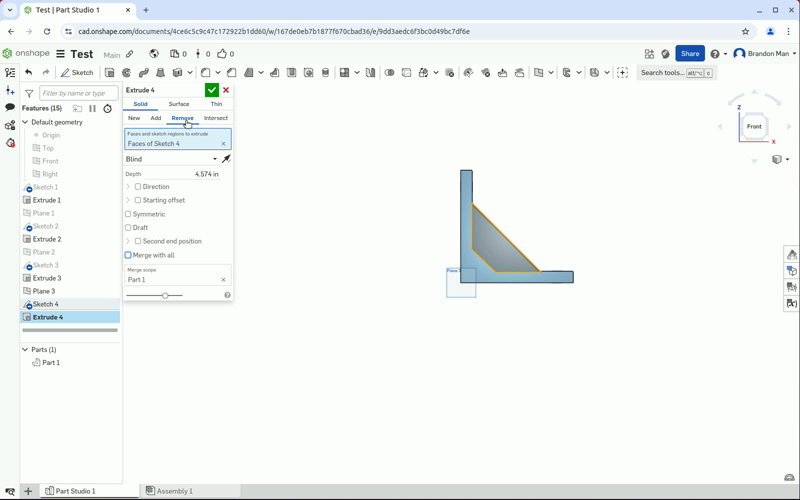
key(space)
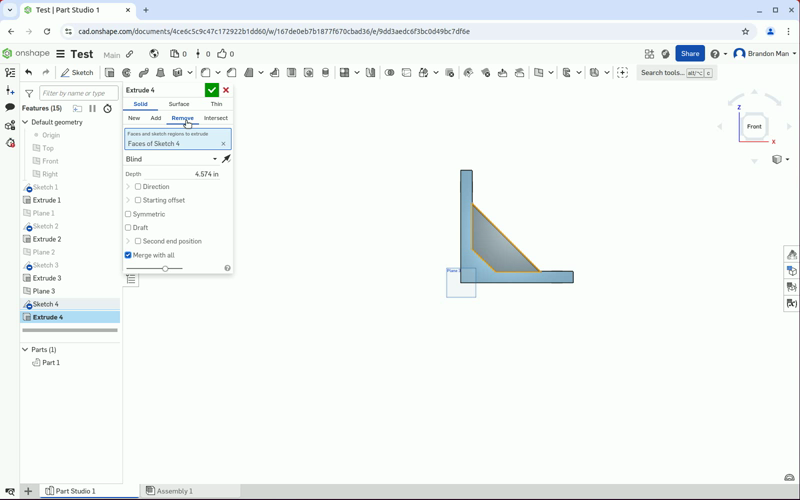
key(enter)
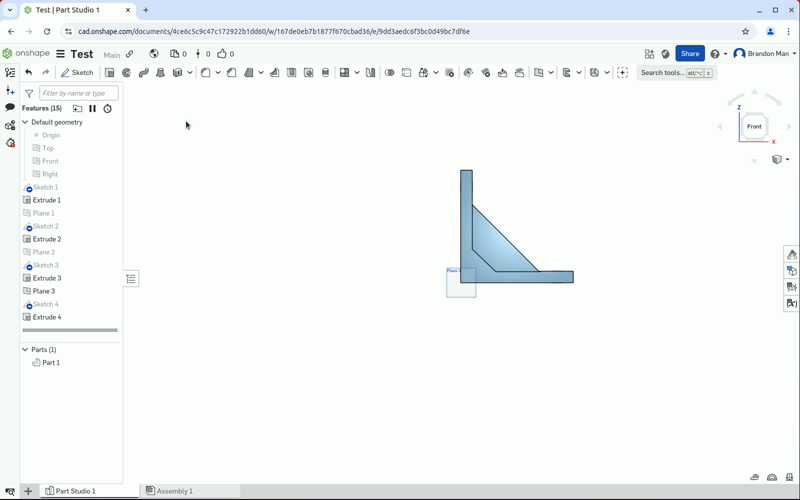
key(shift+h)
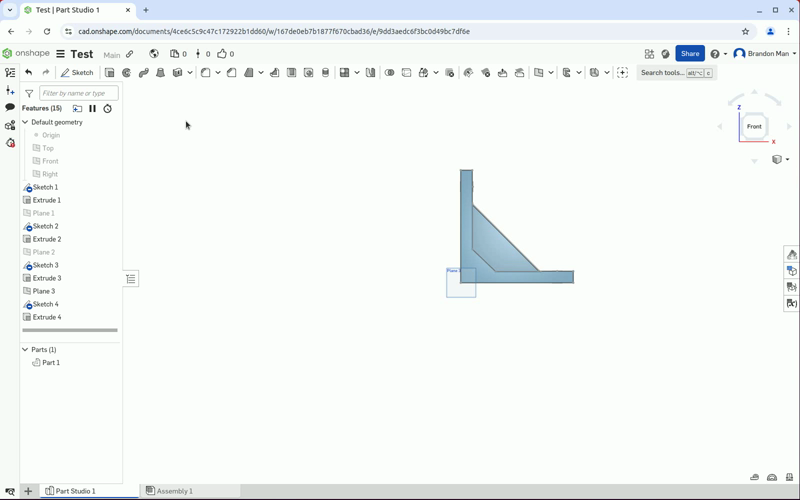
key(shift+h)
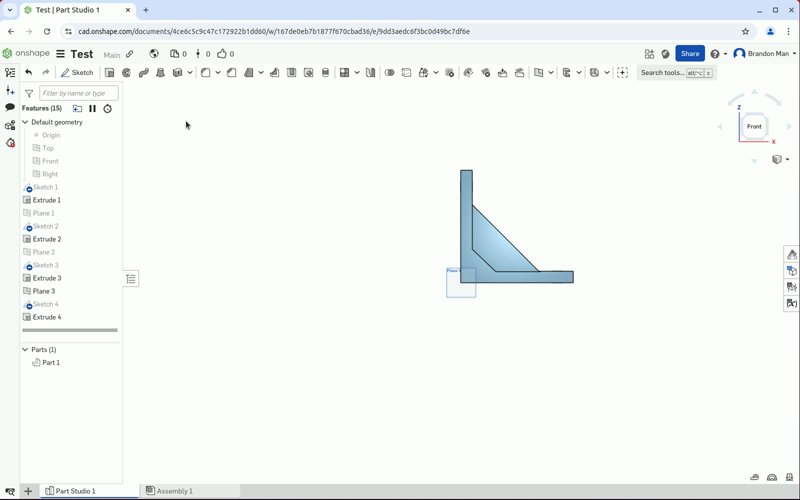
mouse_move(73, 189)
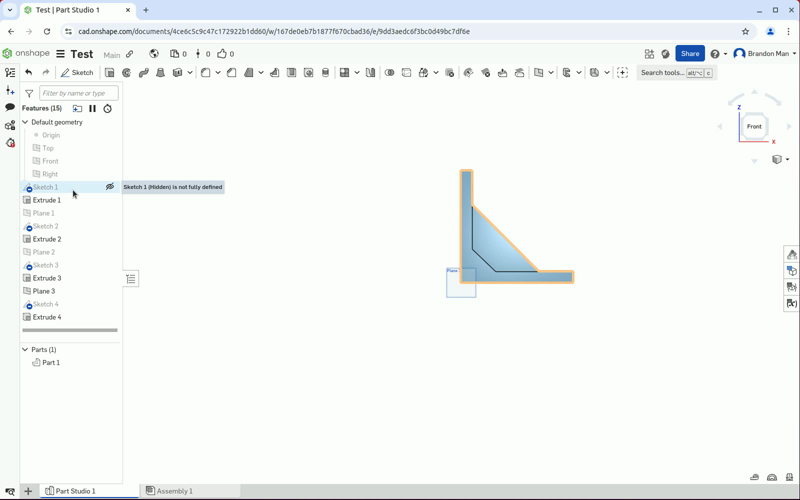
click(73, 189)
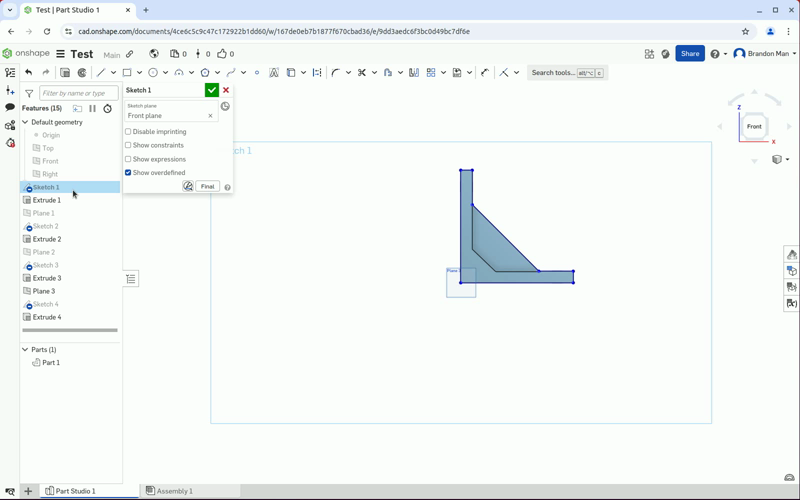
mouse_move(229, 92)
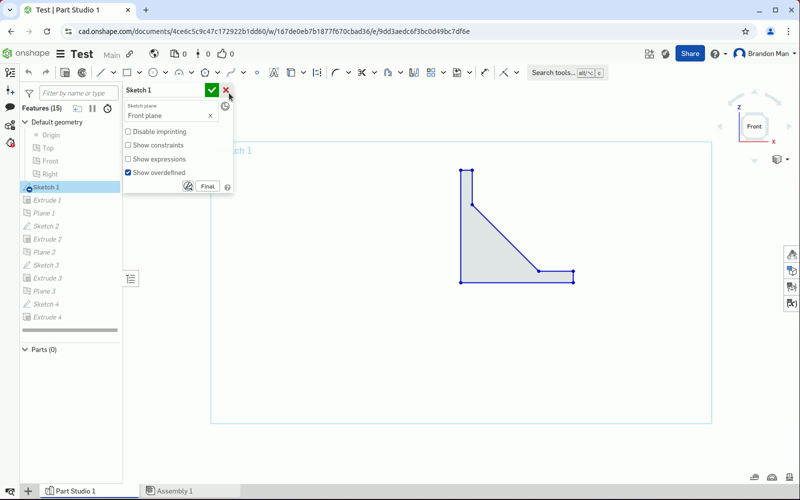
click(229, 92)
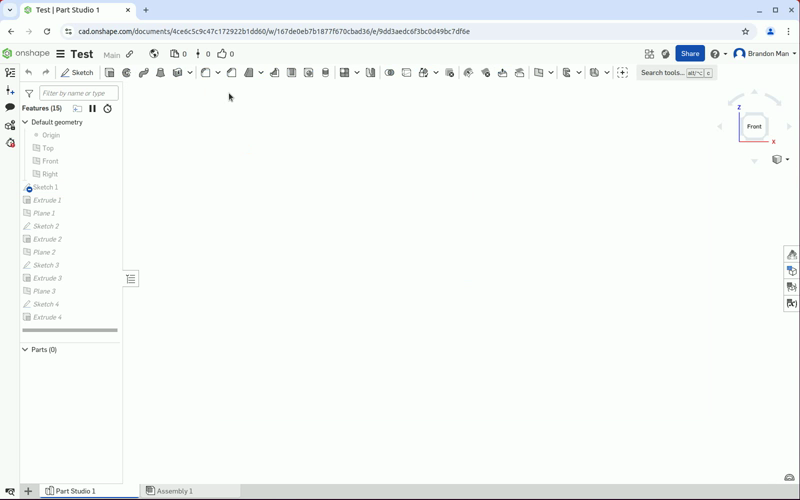
key(shift+s)
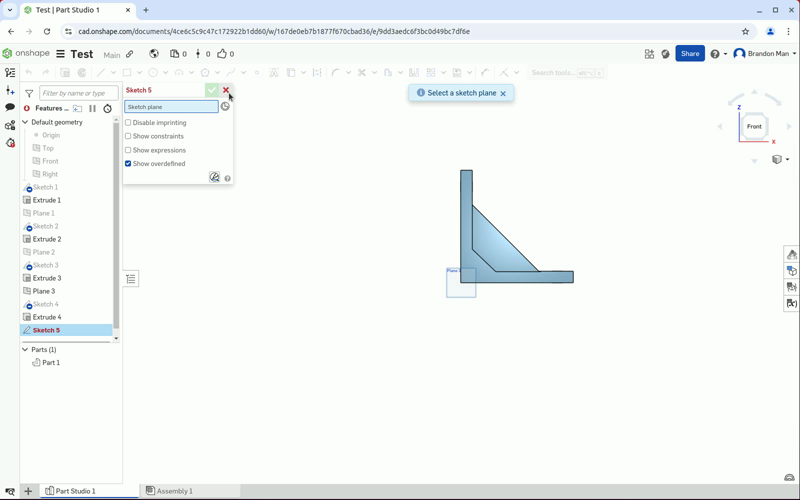
mouse_move(69, 293)
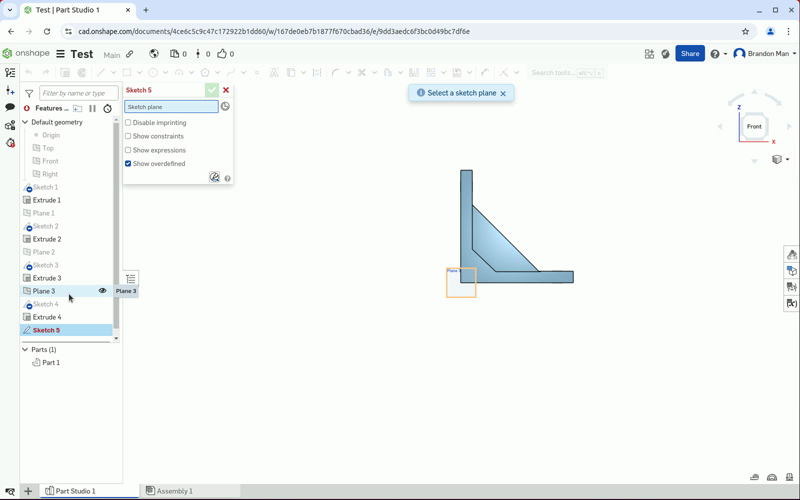
click(69, 293)
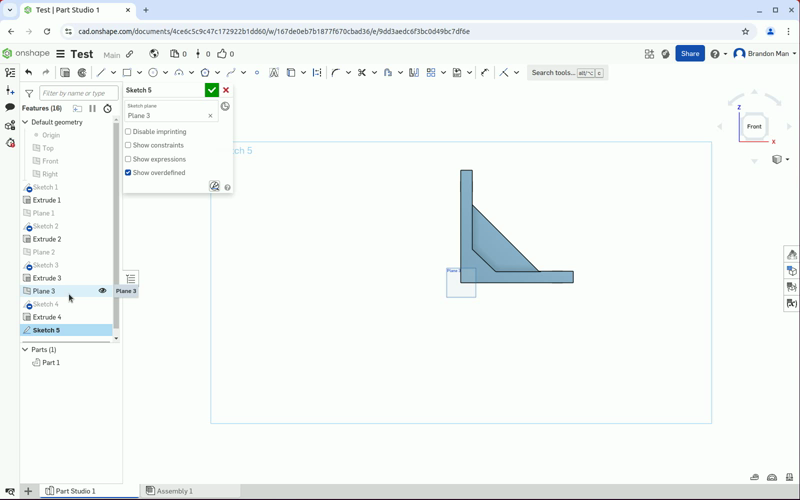
mouse_move(73, 352)
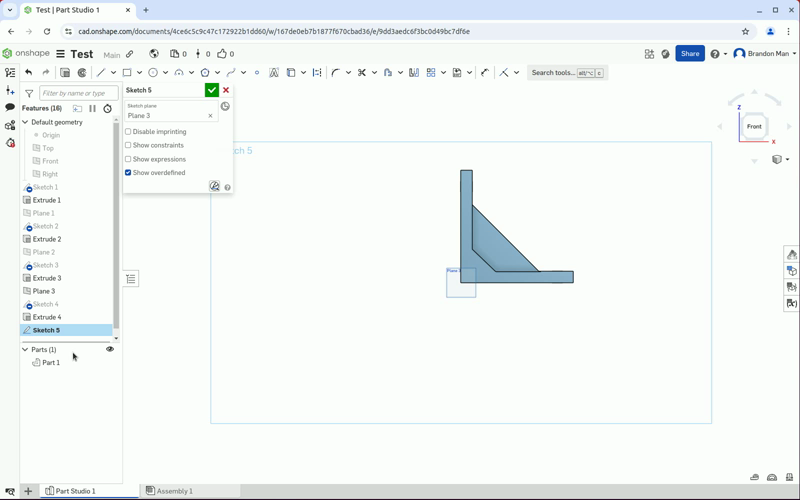
key(y)
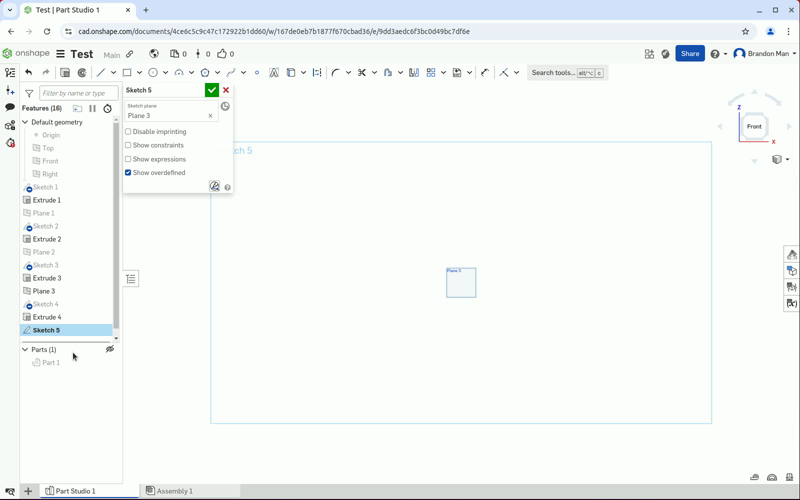
key(l)
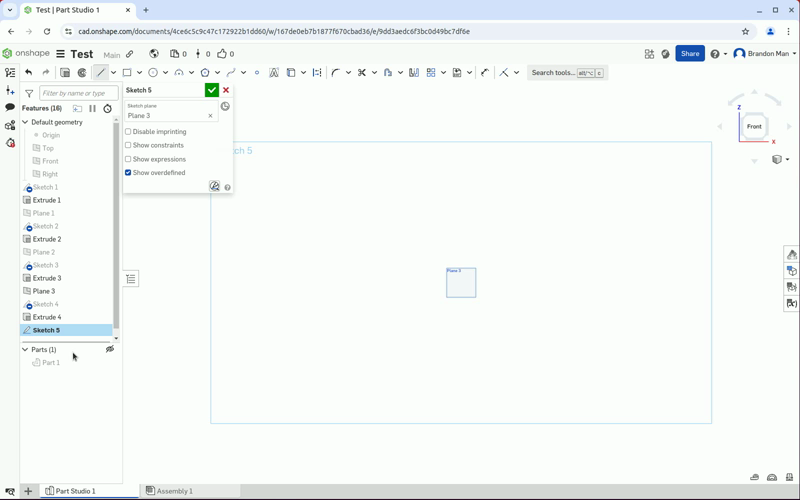
key_down(shift)
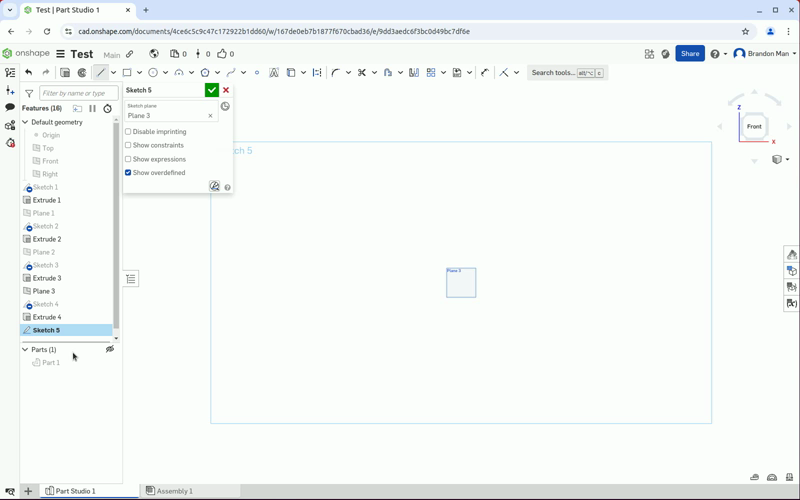
mouse_move(472, 271)
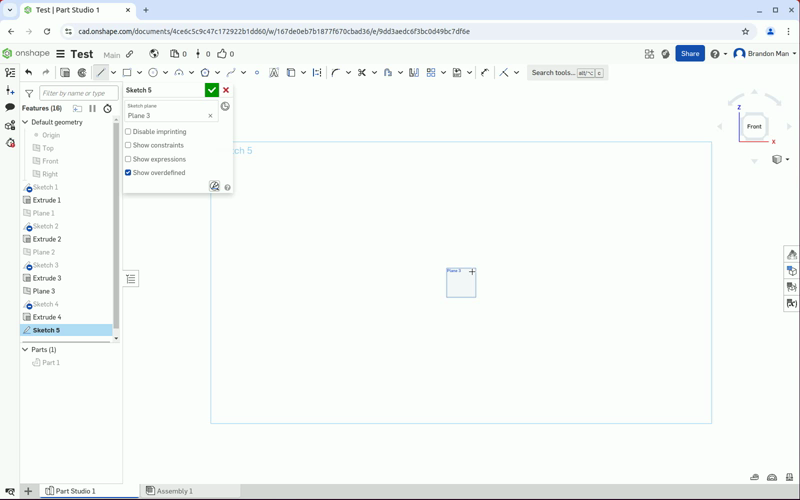
click(472, 271)
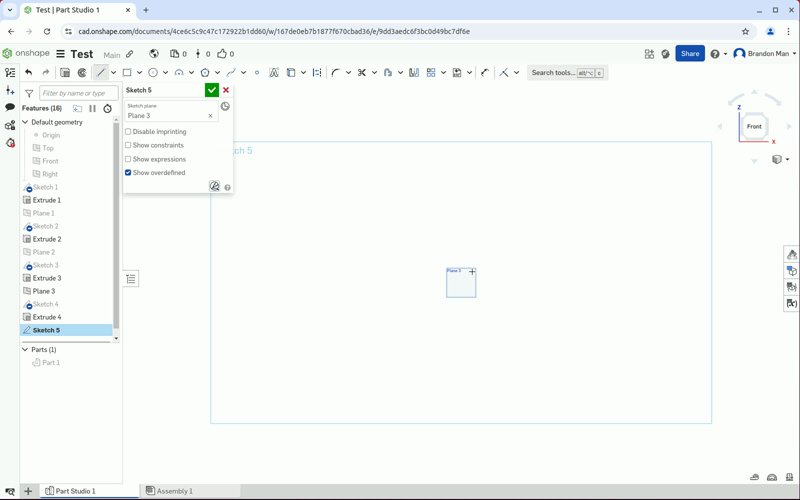
key_up(shift)
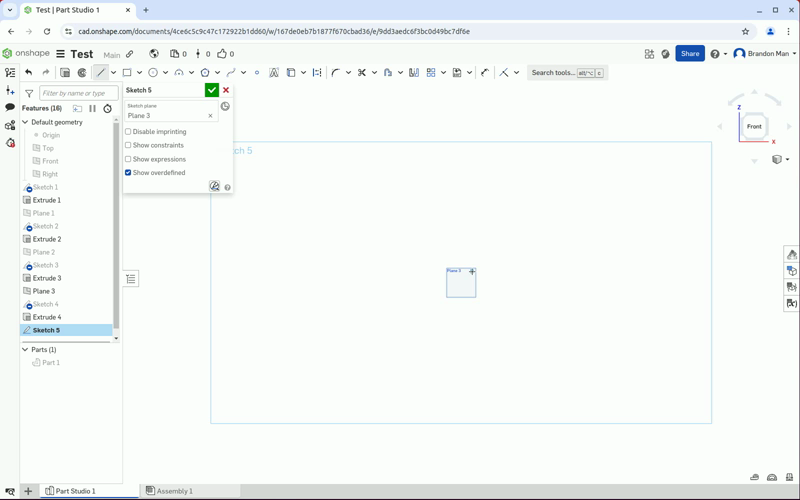
key_down(shift)
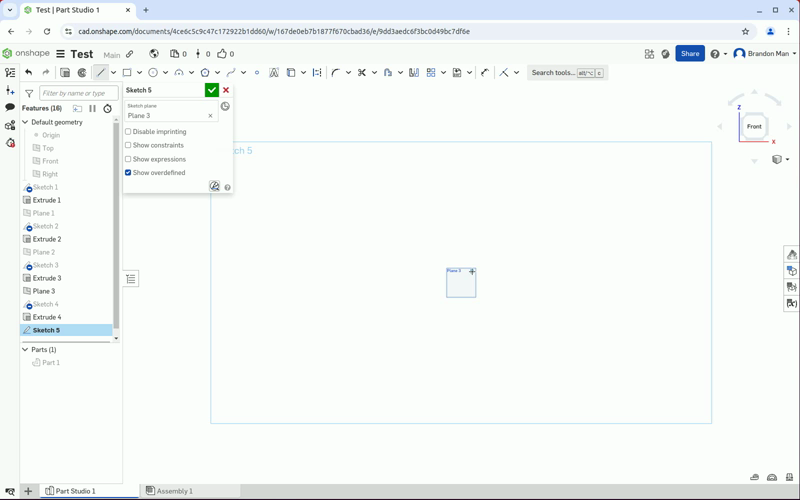
mouse_move(502, 271)
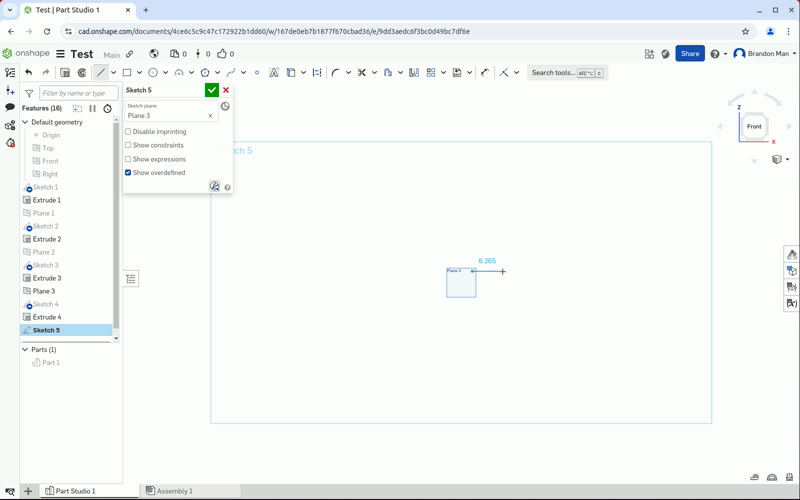
mouse_move(480, 271)
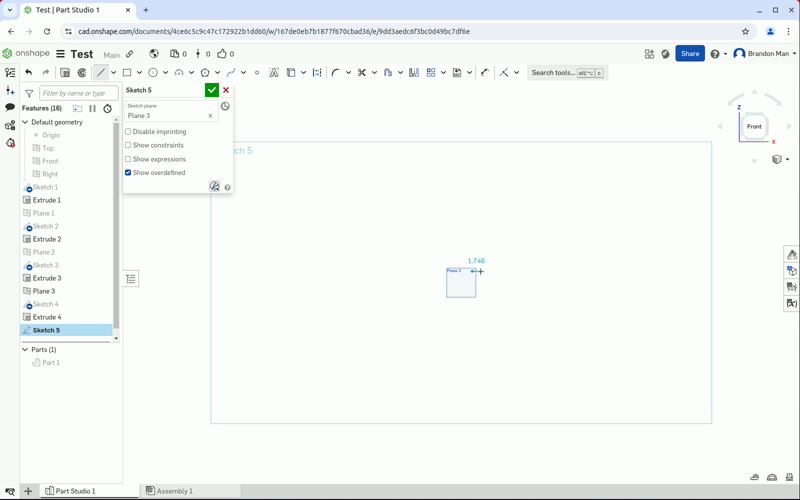
click(480, 271)
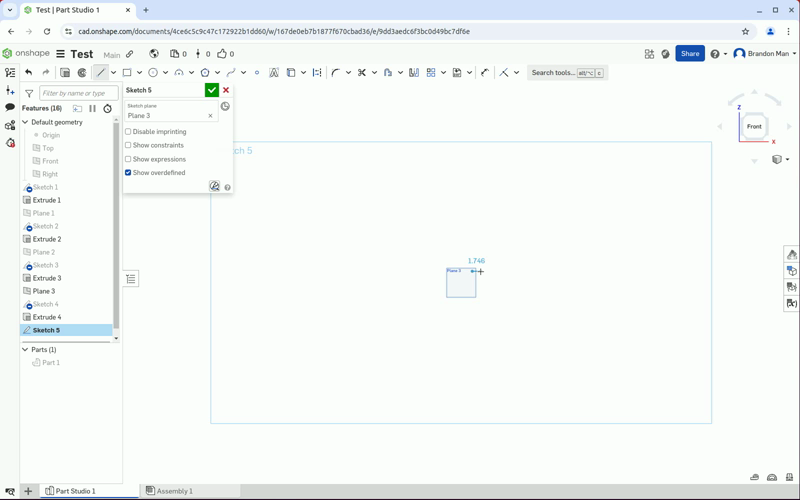
key_up(shift)
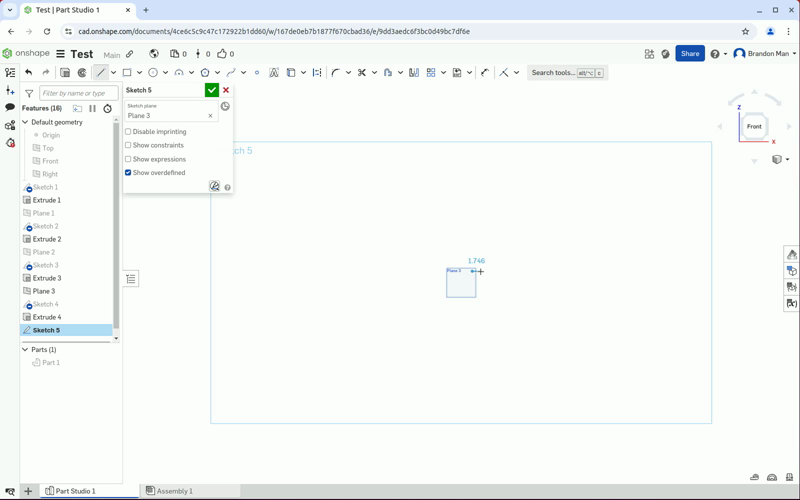
key_down(shift)
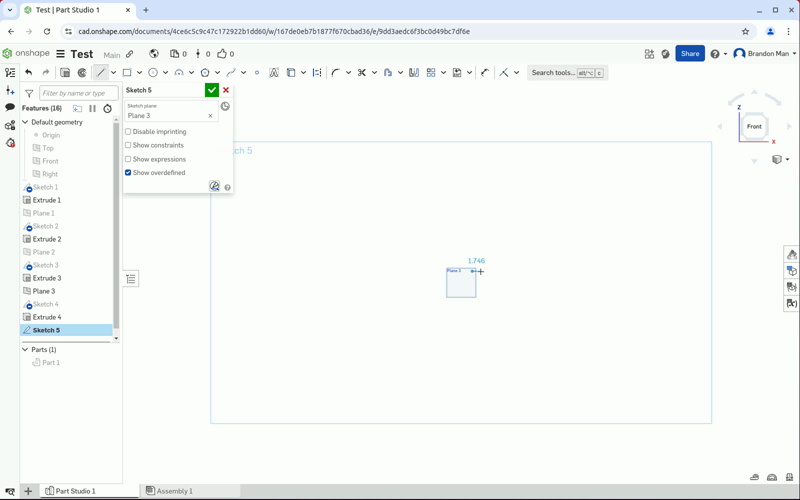
mouse_move(510, 271)
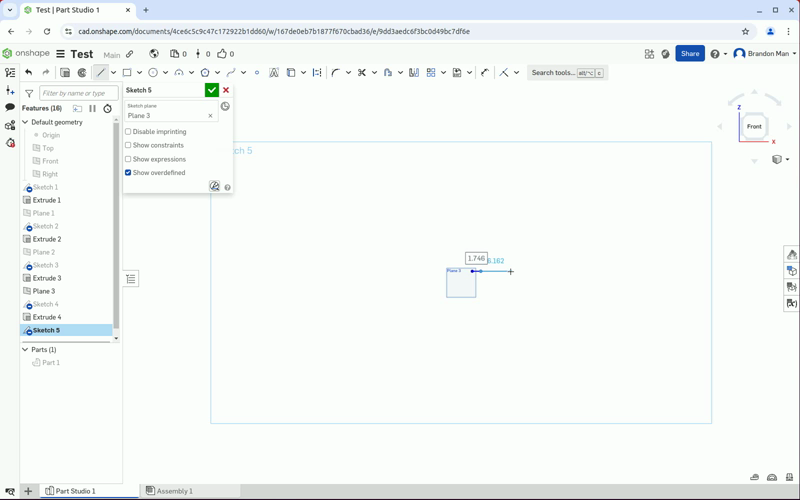
mouse_move(472, 263)
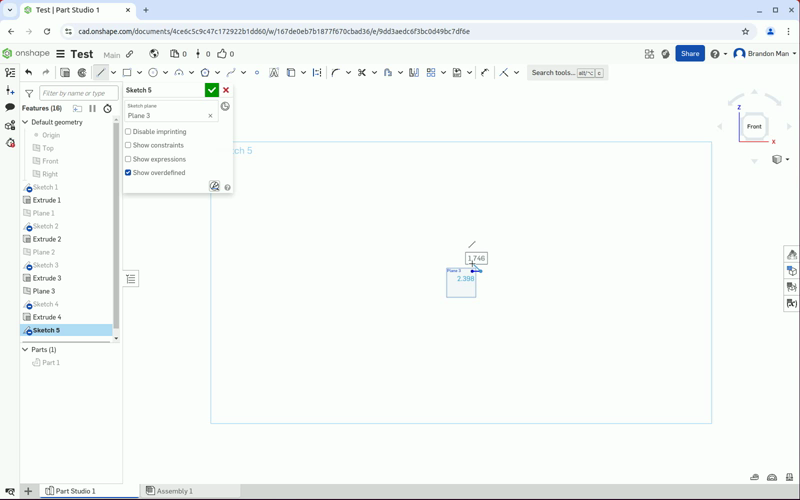
click(472, 263)
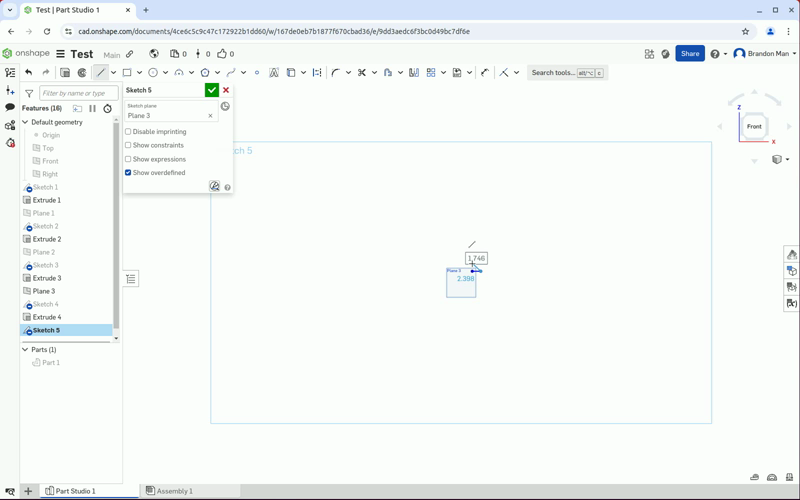
key_up(shift)
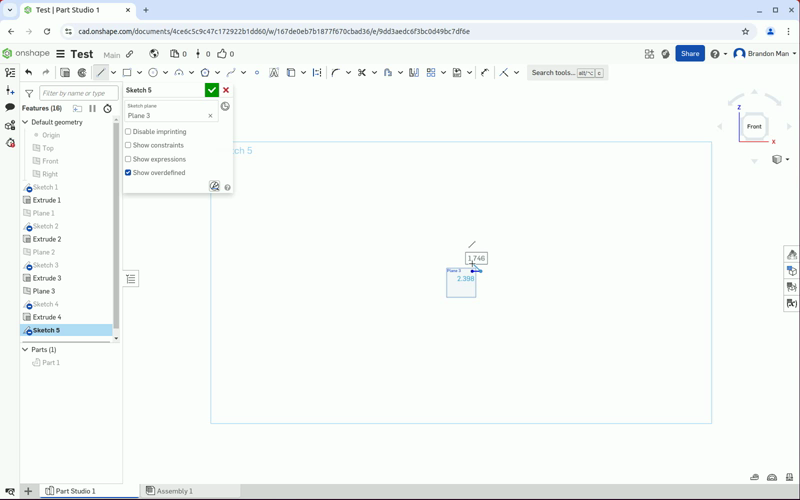
mouse_move(502, 263)
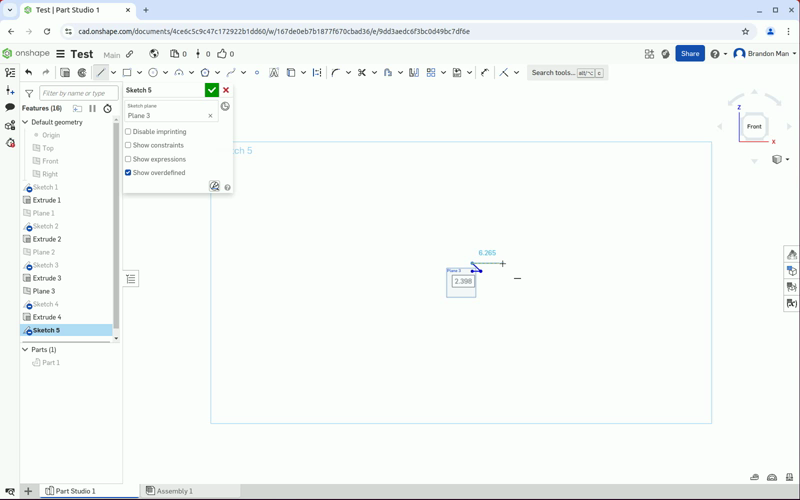
key_down(shift)
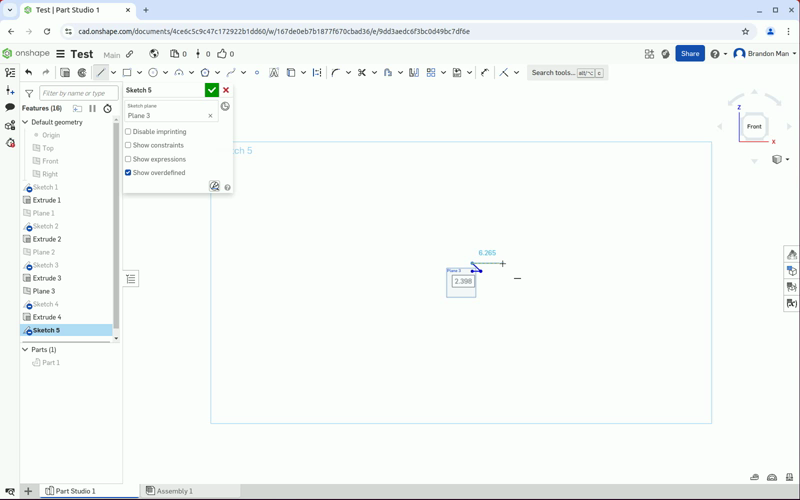
mouse_move(472, 271)
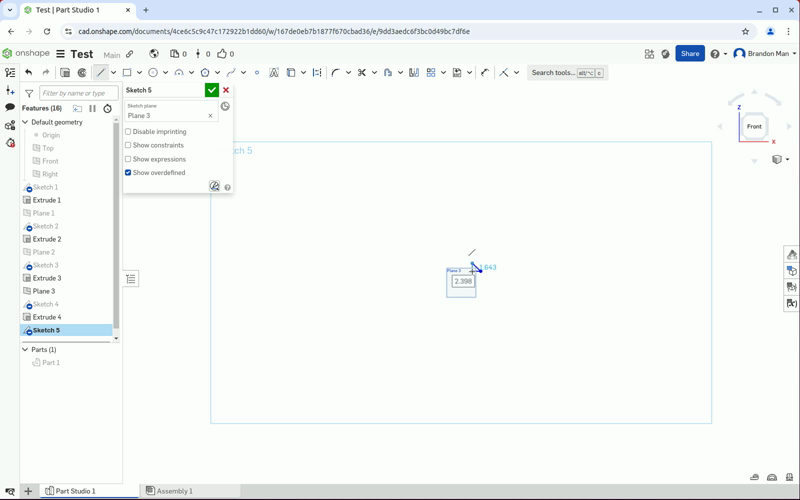
key_up(shift)
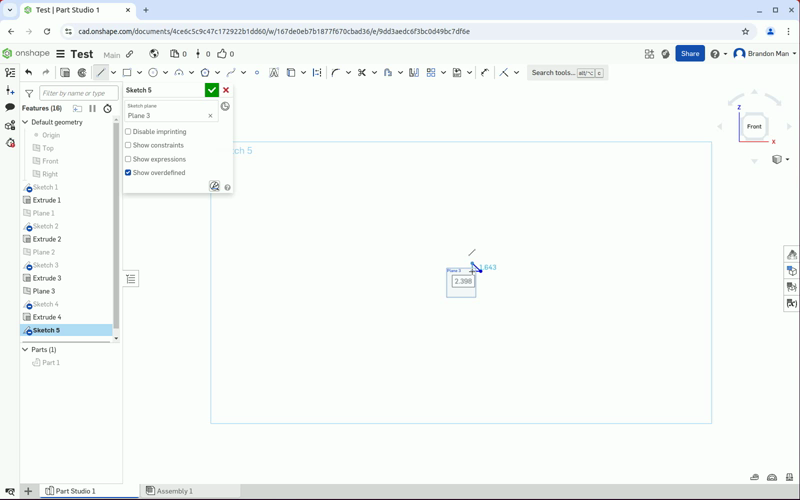
click(472, 271)
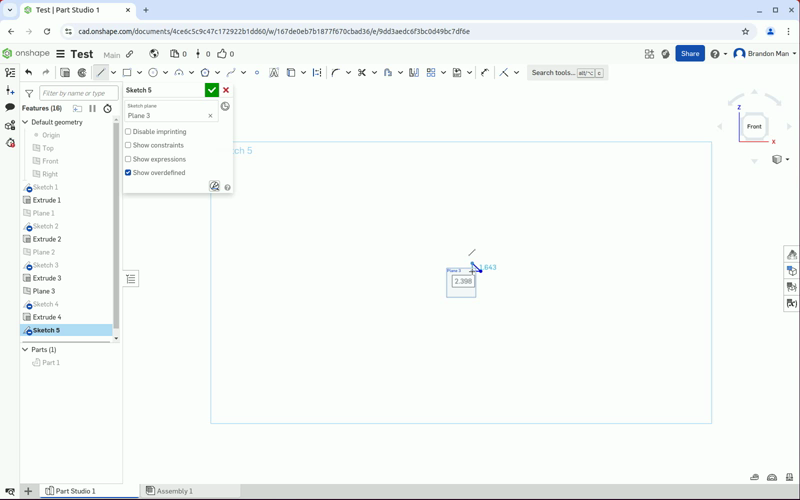
key(esc)
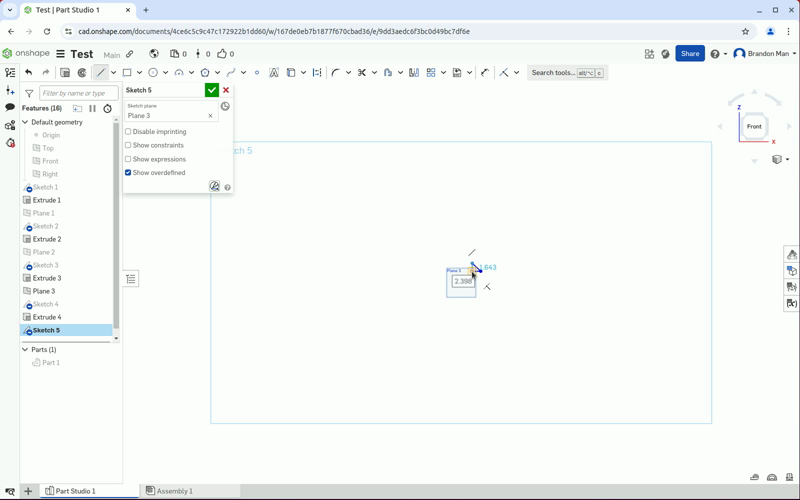
mouse_move(473, 267)
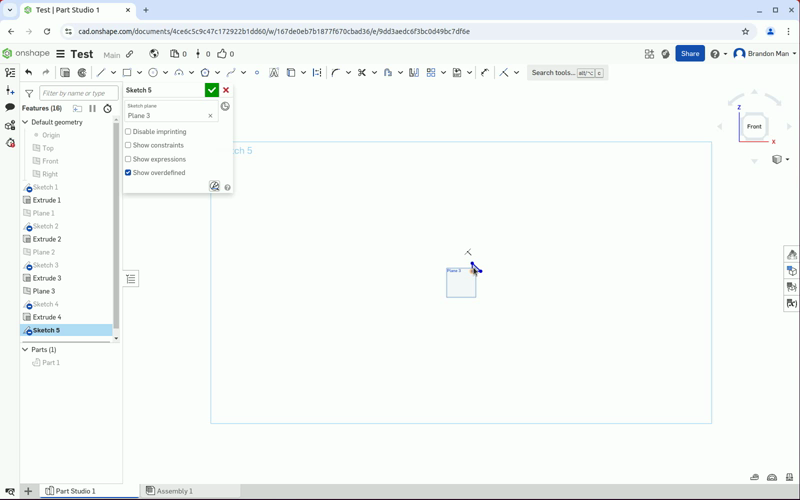
scroll(6)
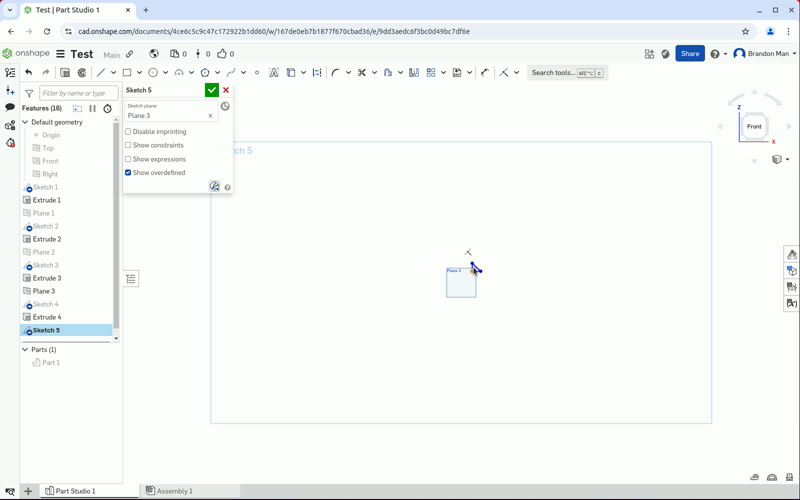
scroll(6)
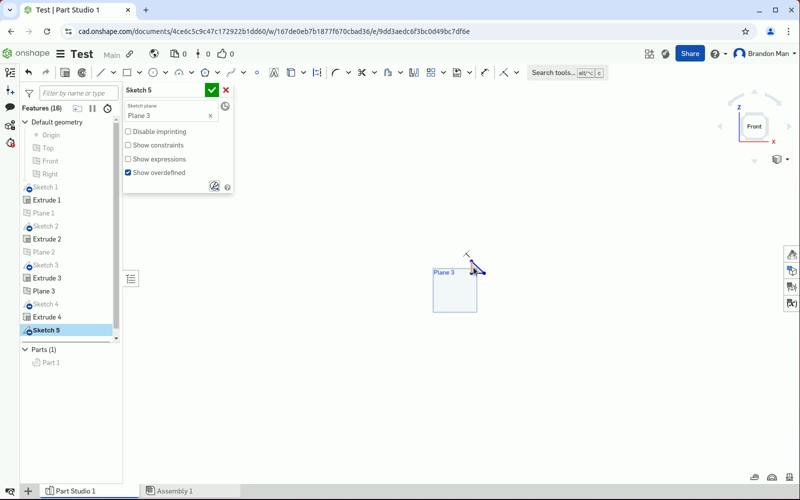
scroll(6)
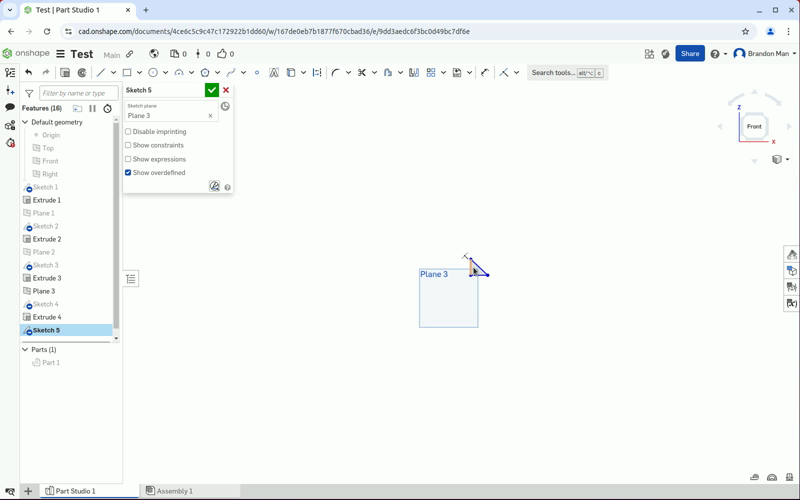
scroll(6)
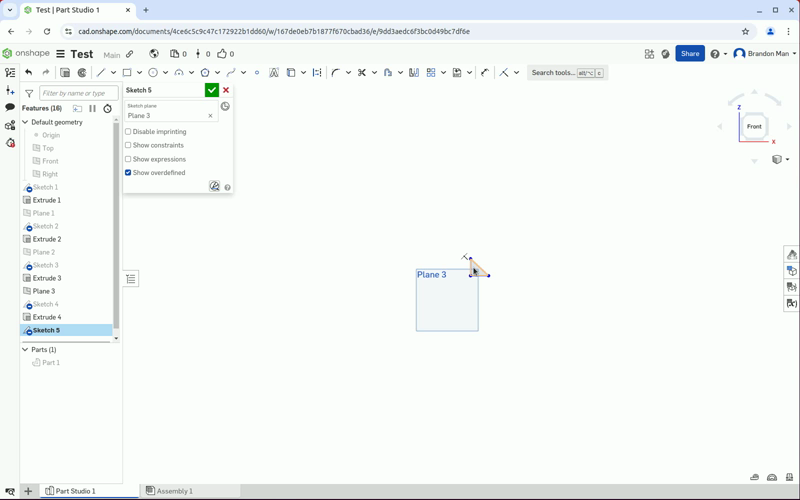
scroll(6)
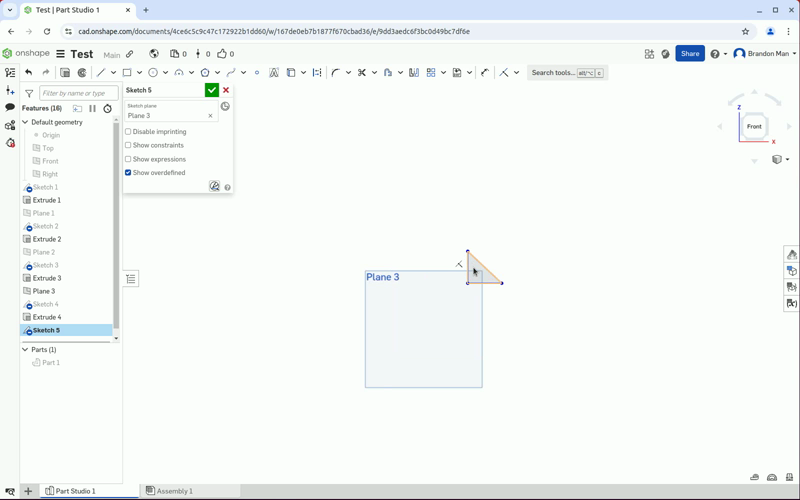
scroll(6)
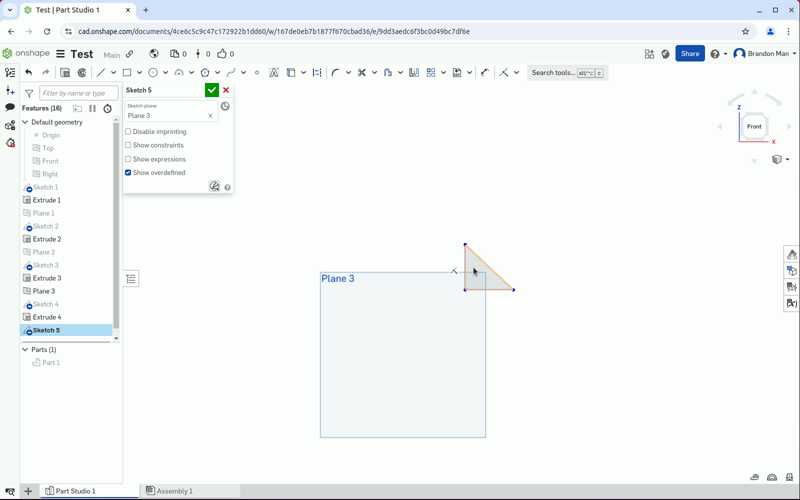
scroll(6)
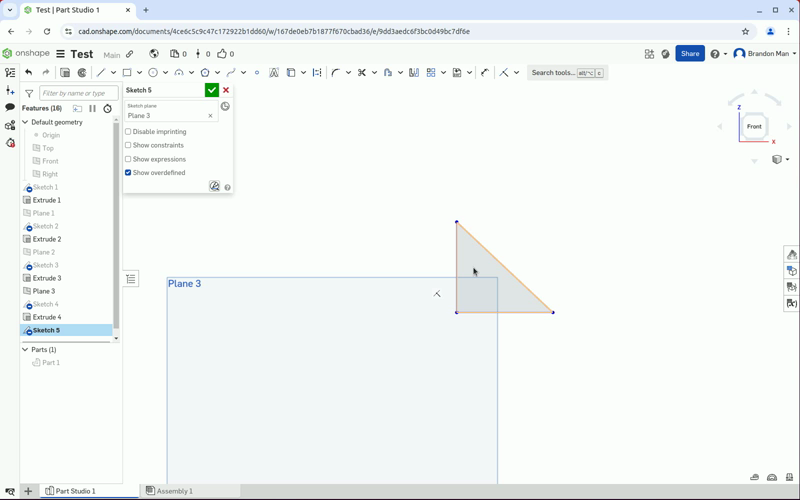
click(473, 267)
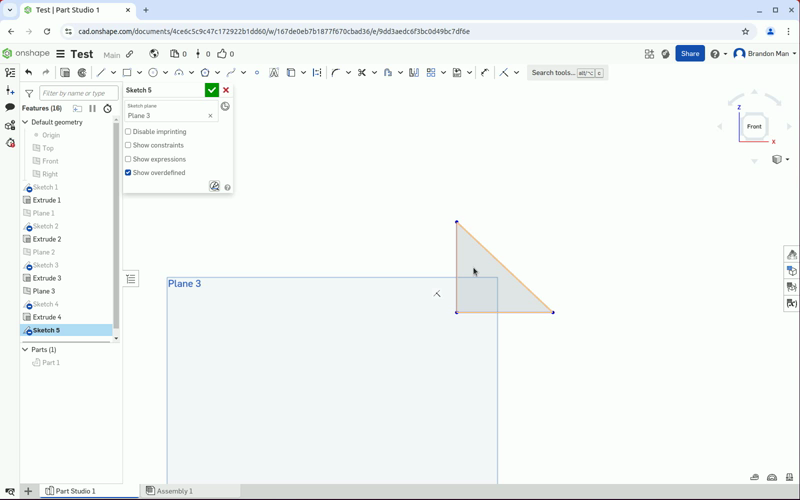
scroll(-6)
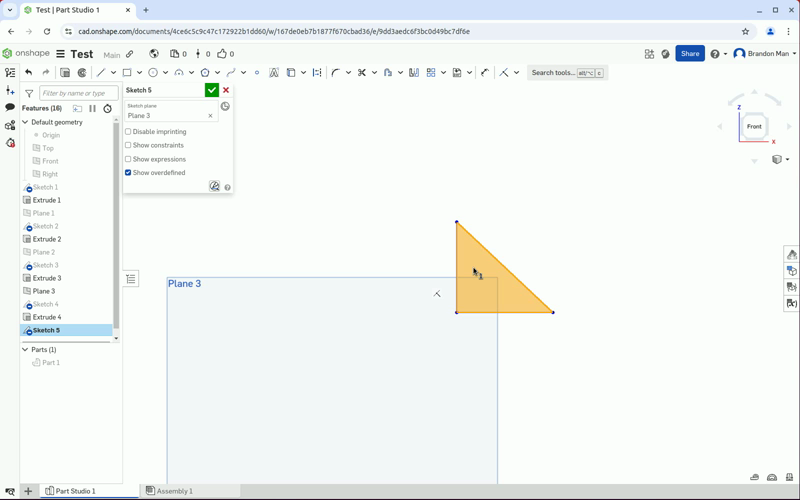
scroll(-6)
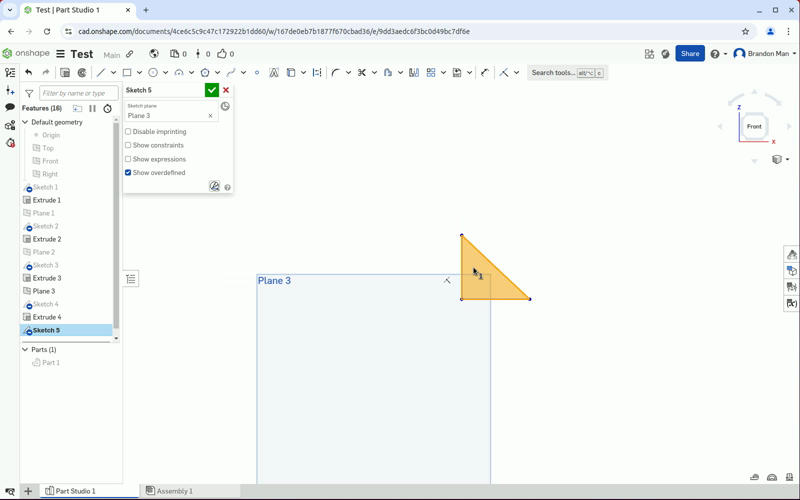
scroll(-6)
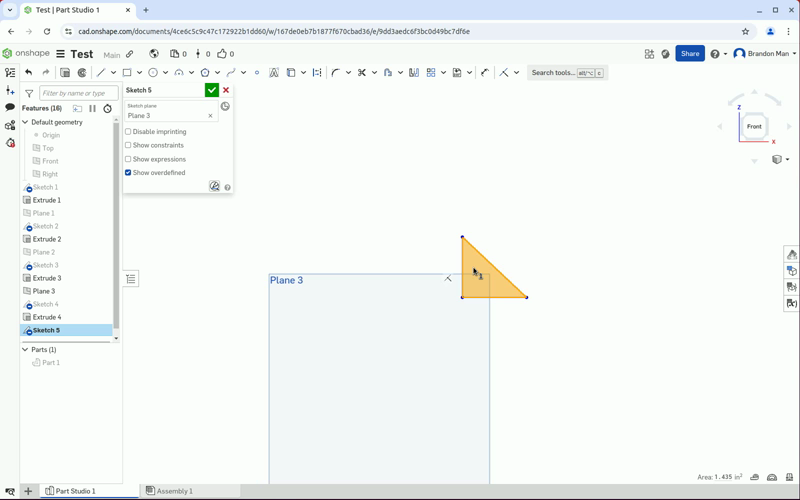
scroll(-6)
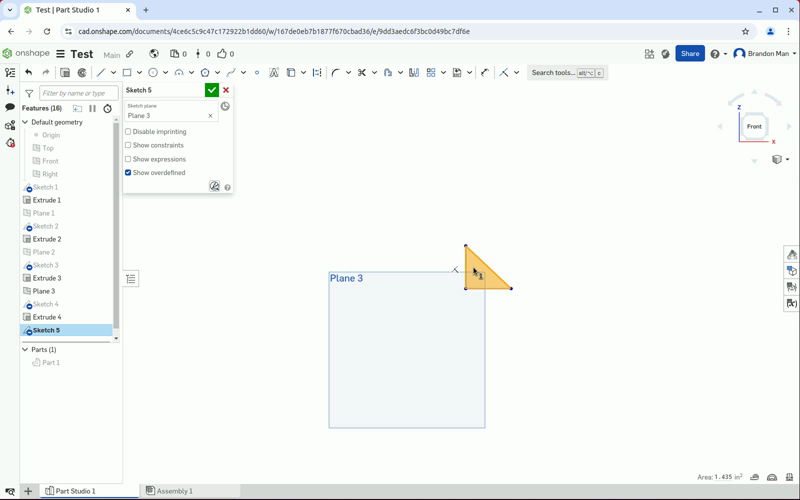
scroll(-6)
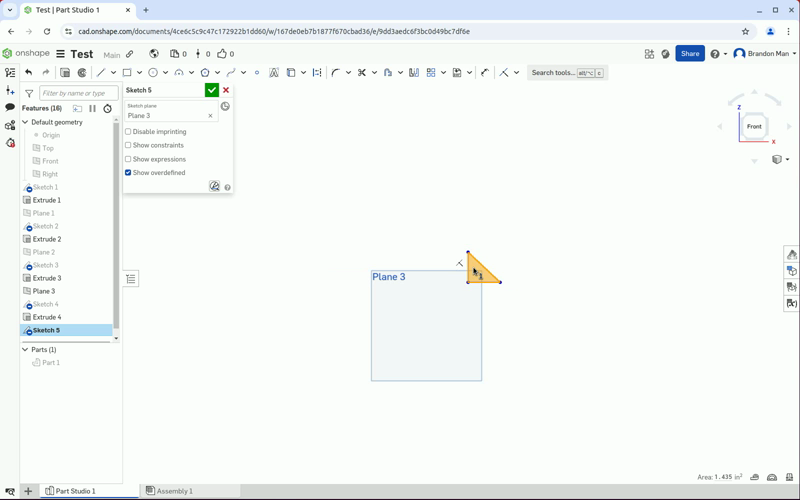
scroll(-6)
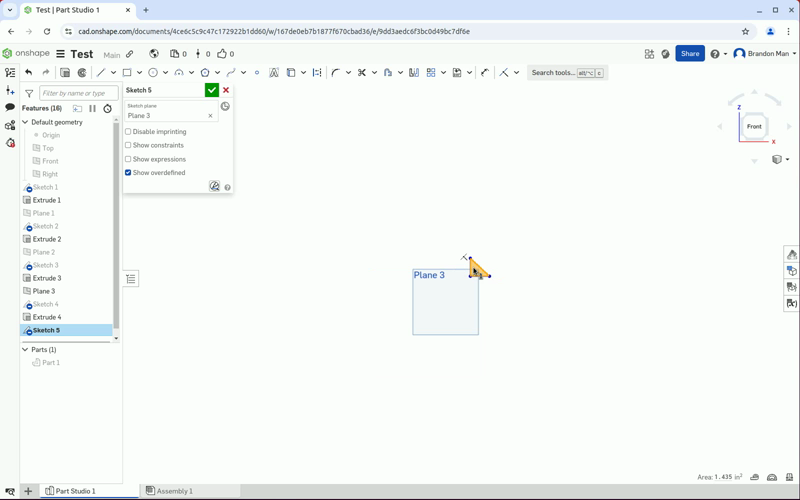
scroll(-6)
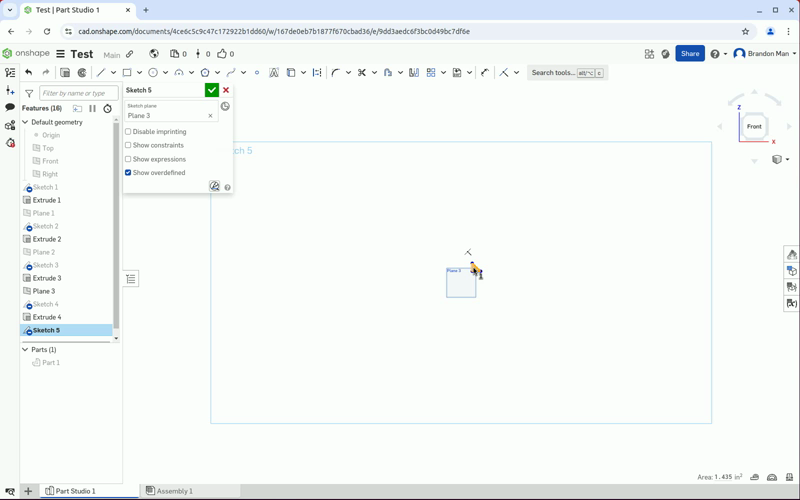
mouse_move(73, 352)
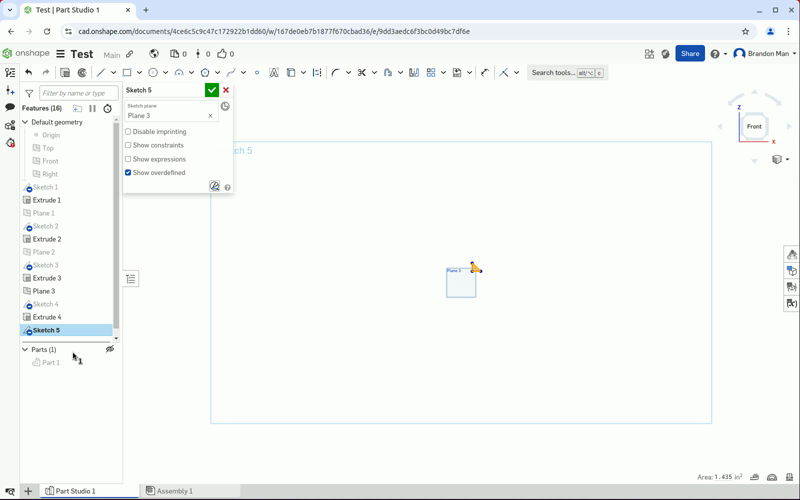
key(shift+y)
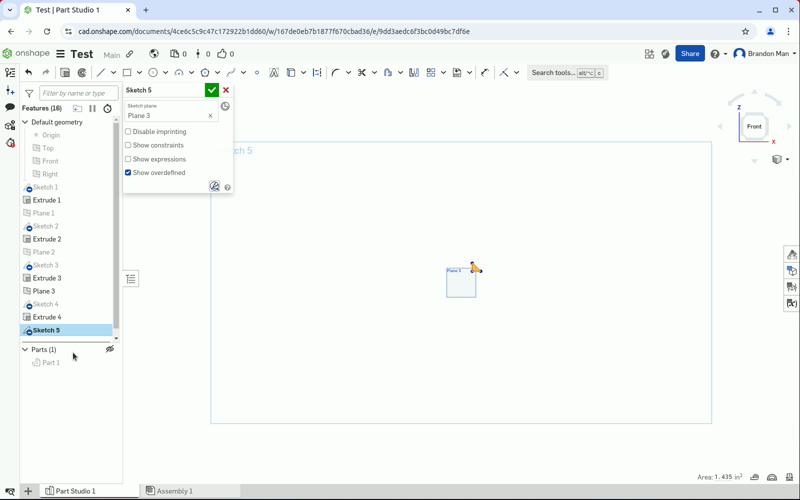
key(shift+e)
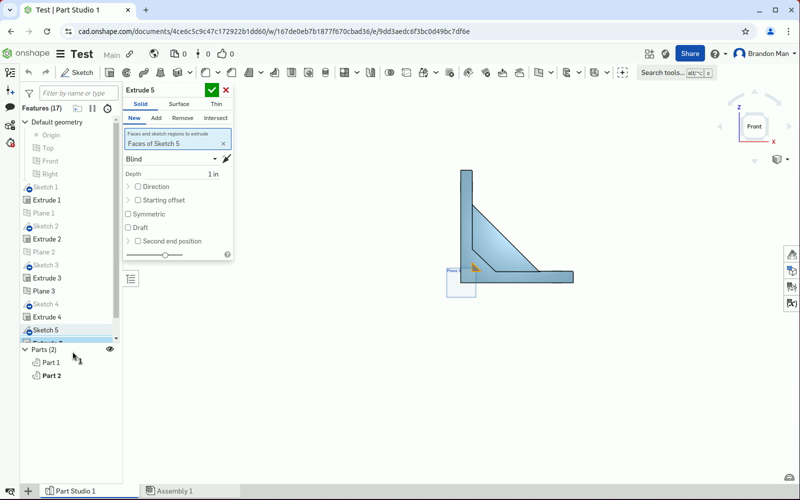
mouse_move(143, 106)
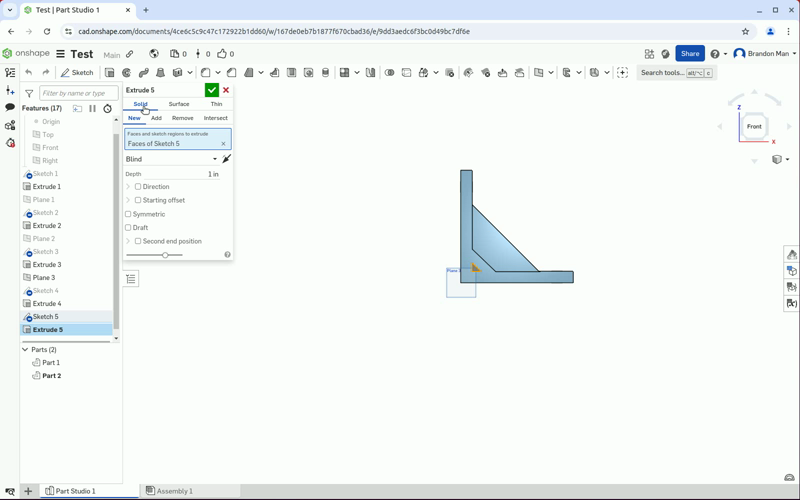
click(143, 106)
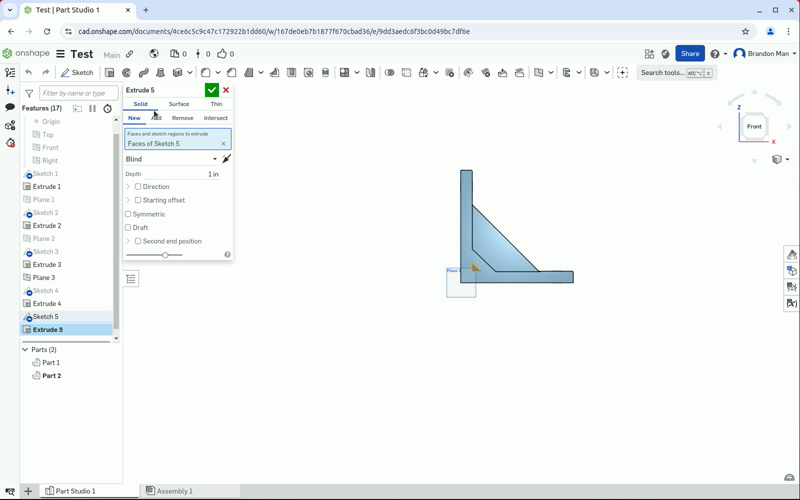
mouse_move(186, 120)
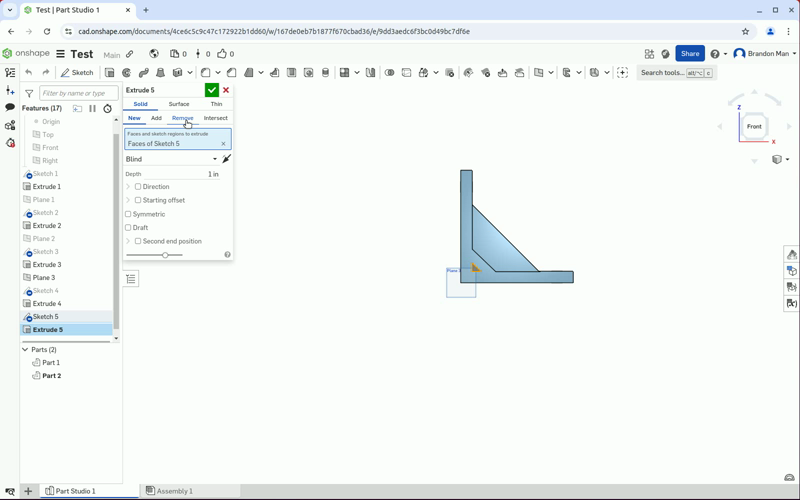
click(186, 120)
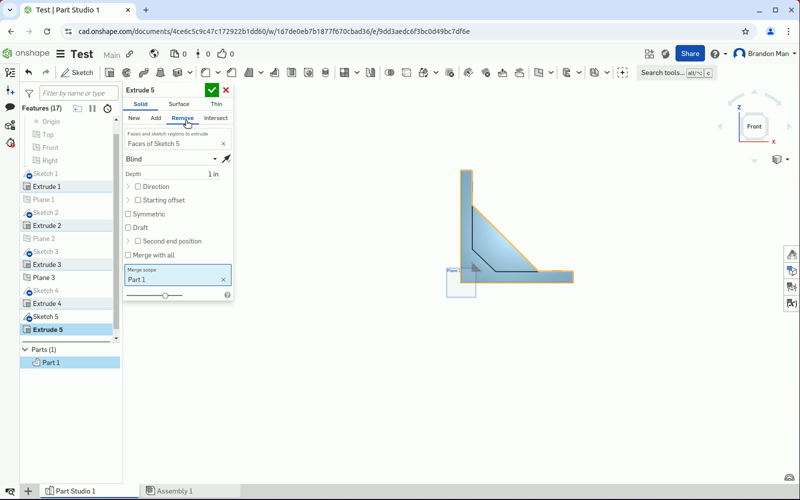
key(tab, 4)
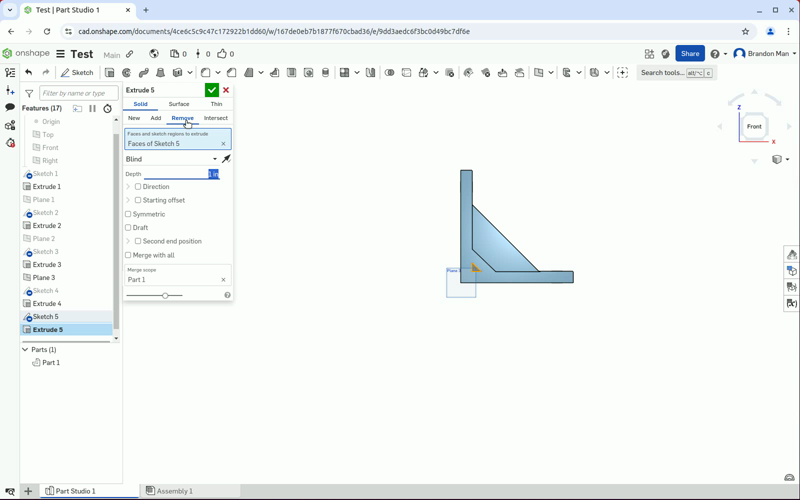
text(4.574)
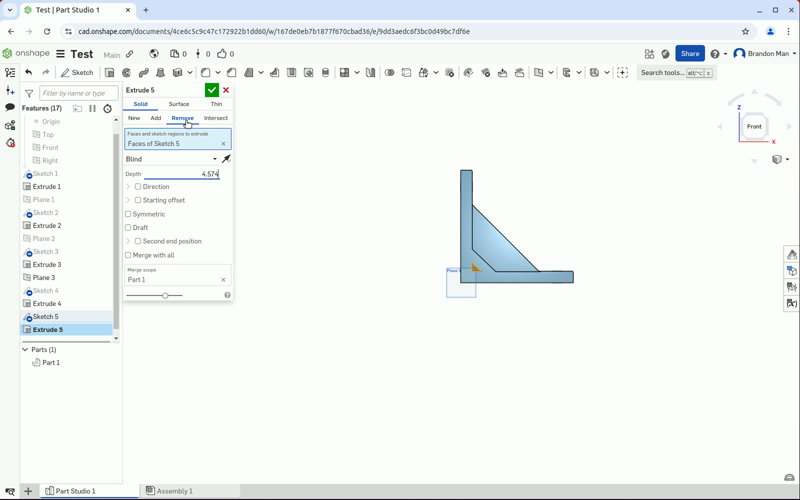
key(tab, 6)
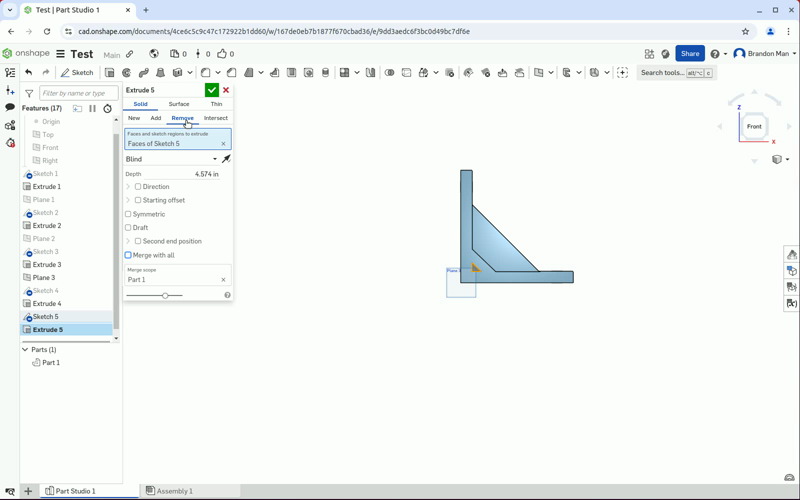
key(space)
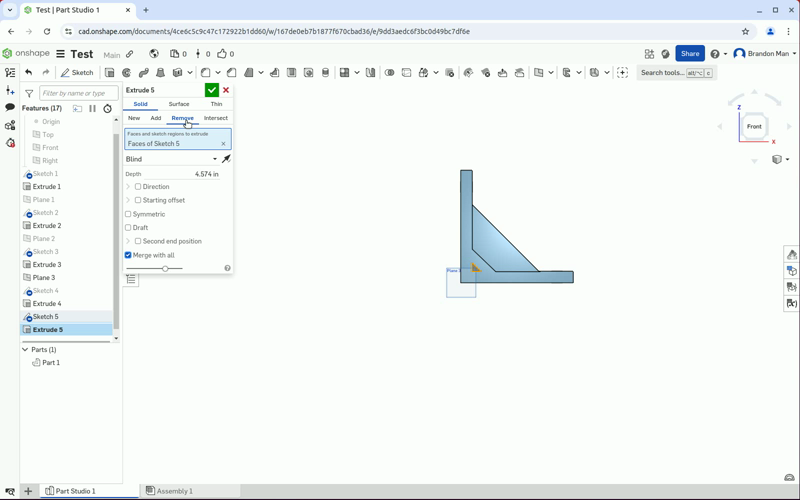
key(enter)
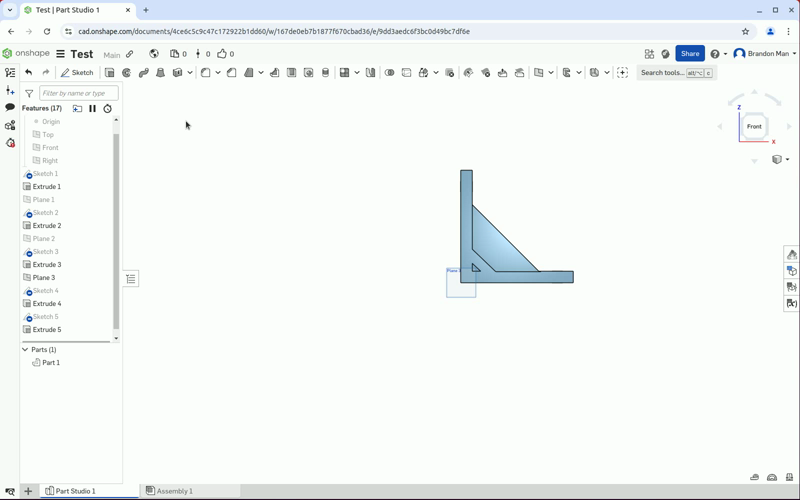
key(shift+h)
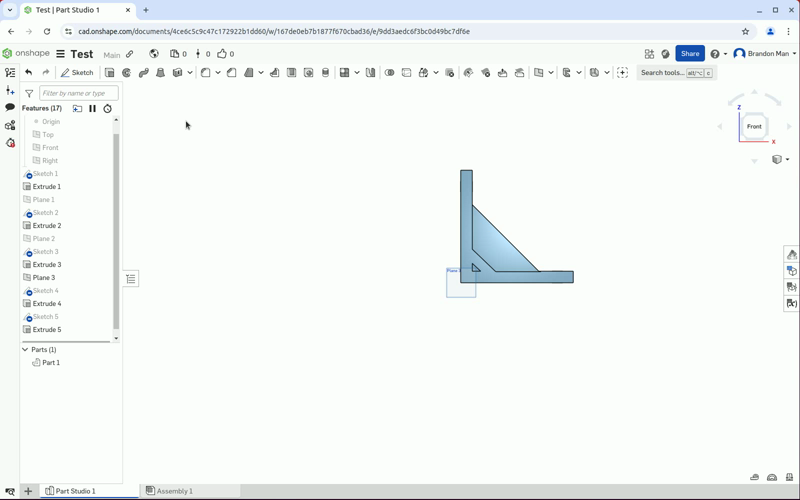
key(shift+h)
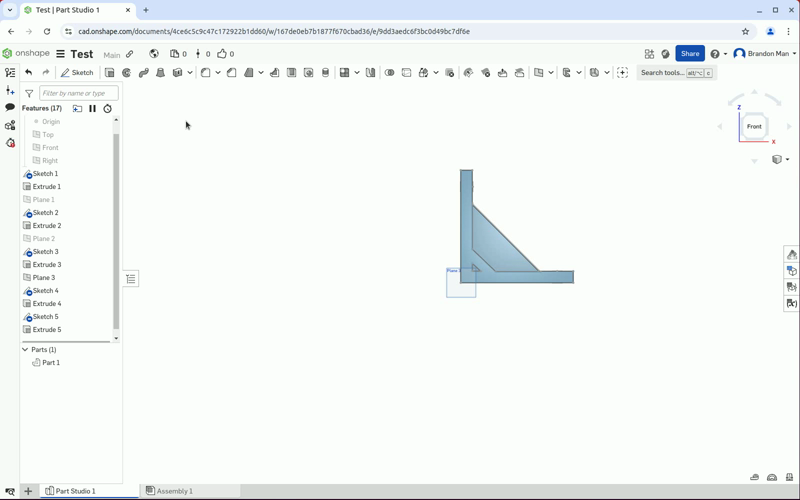
key(shift+7)
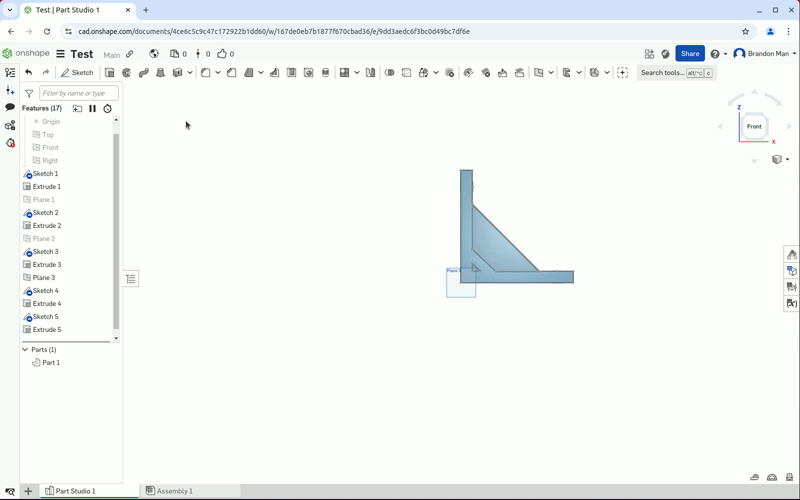
key(left, 2)
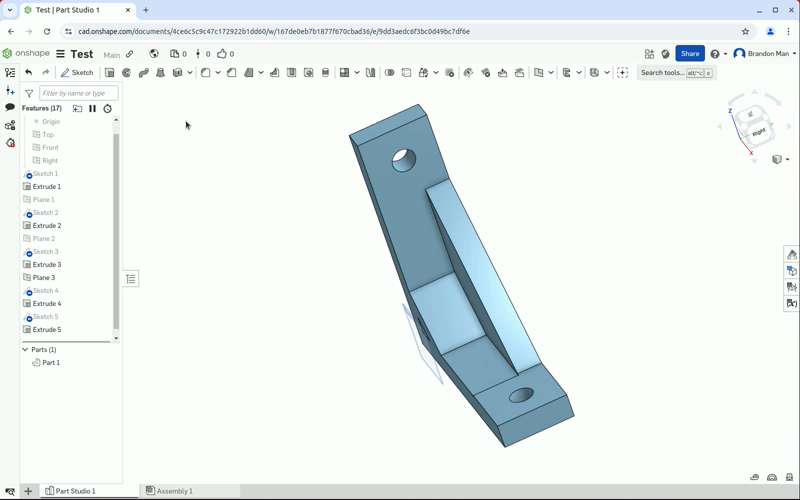
key(down, 2)
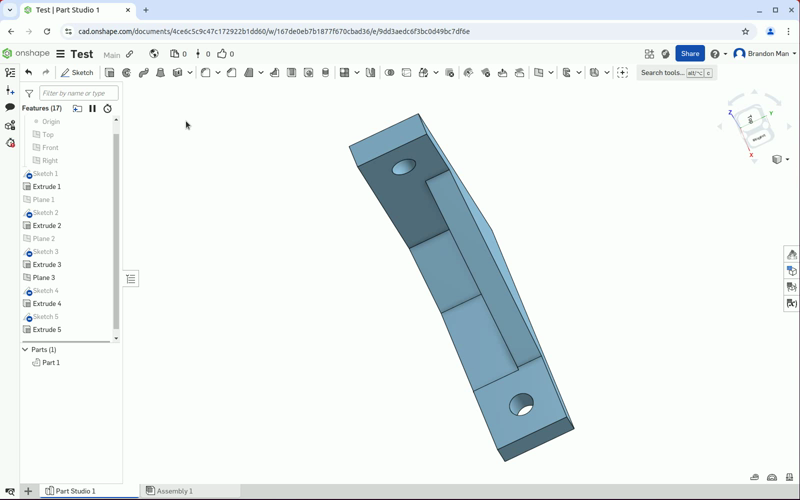
key(up, 2)
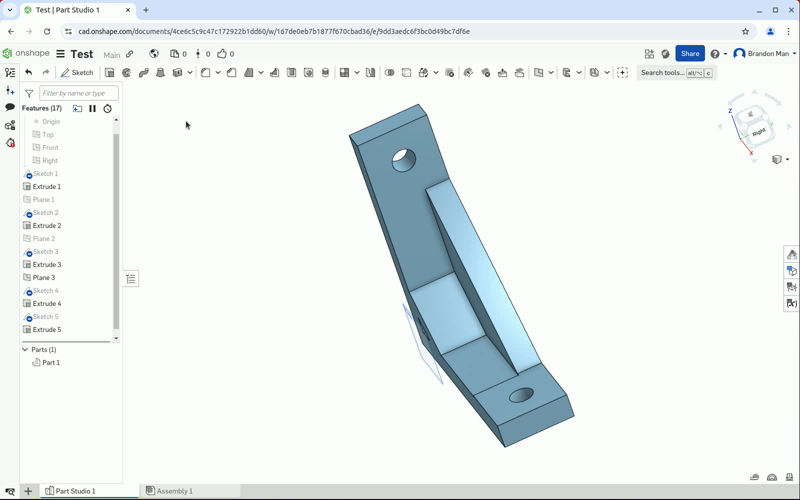
key(right, 2)
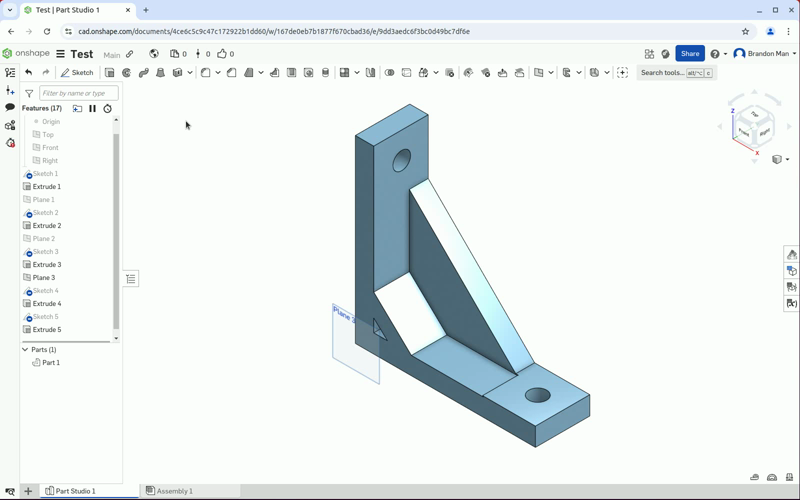
mouse_move(69, 176)
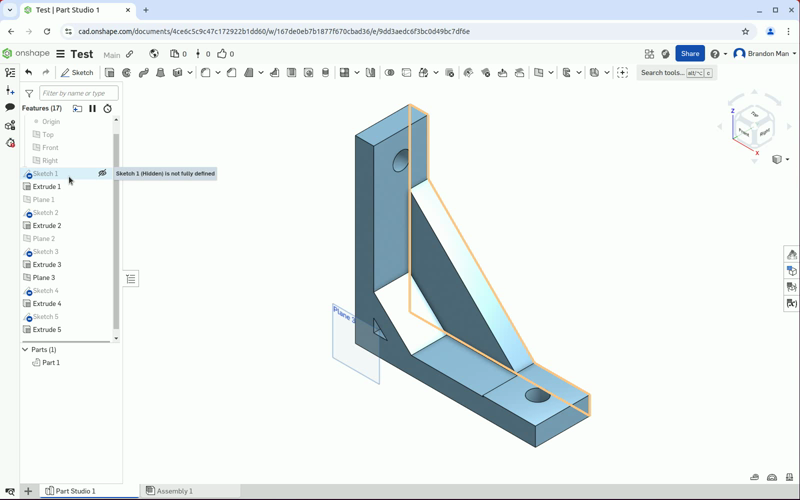
click(69, 176)